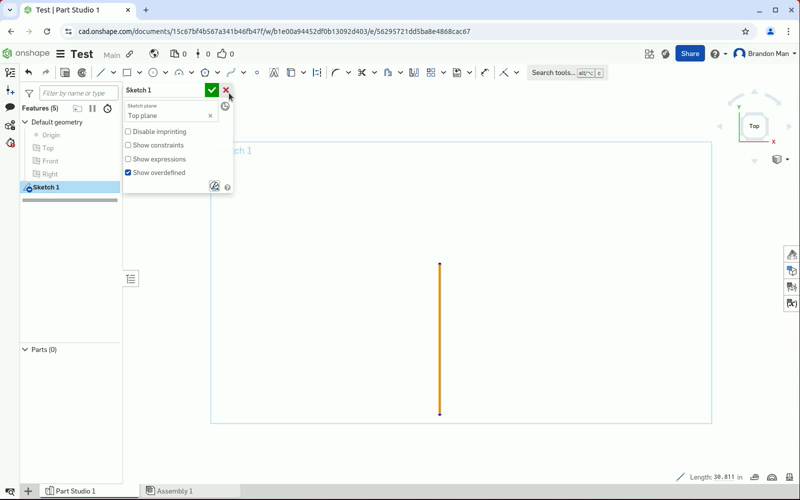
key(shift+h)
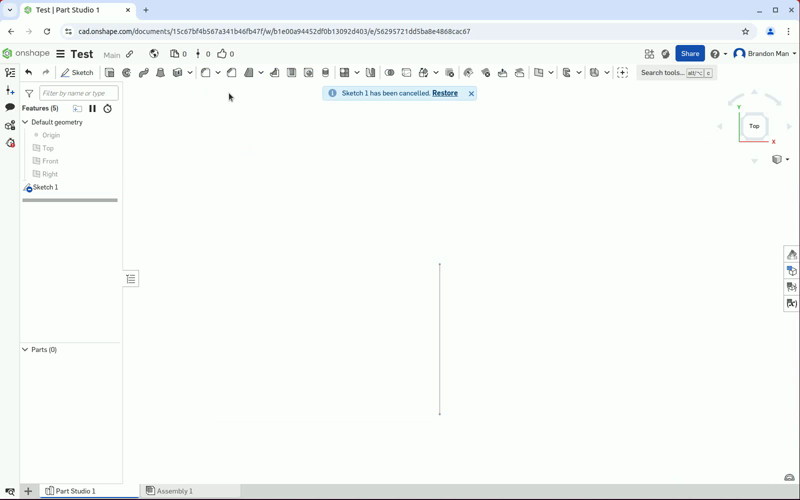
key(shift+s)
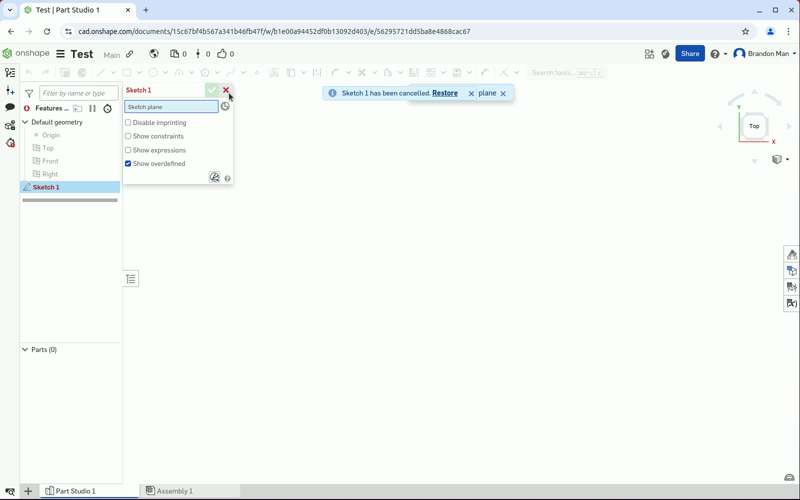
mouse_move(73, 150)
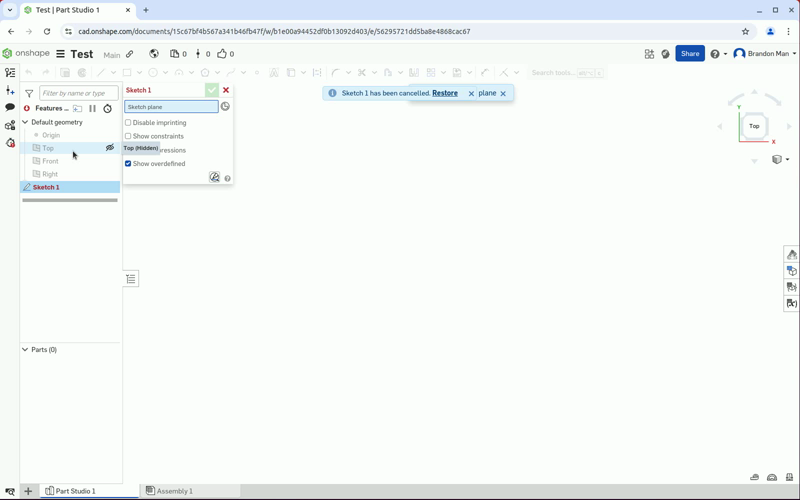
click(73, 150)
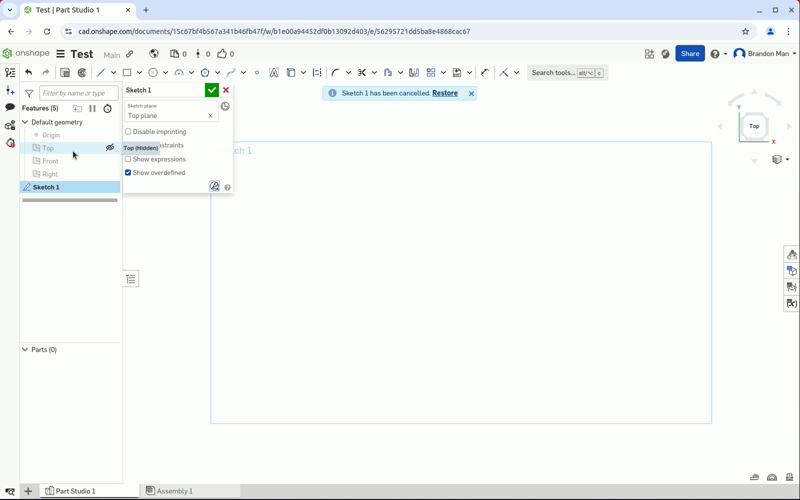
mouse_move(73, 352)
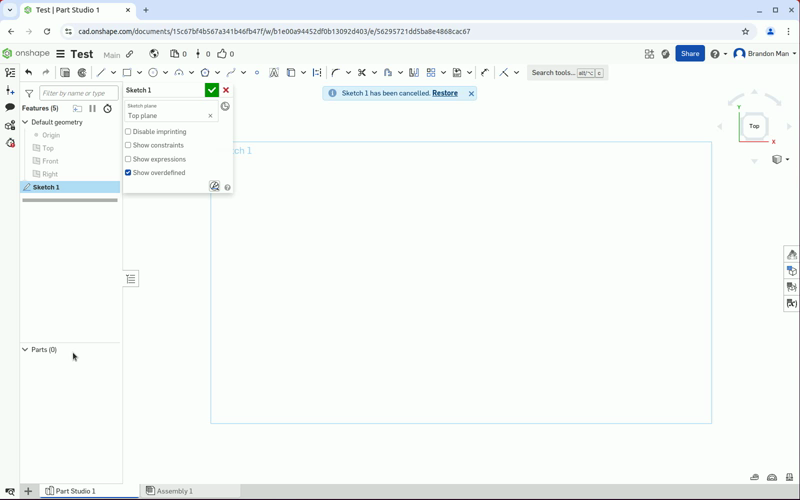
key(y)
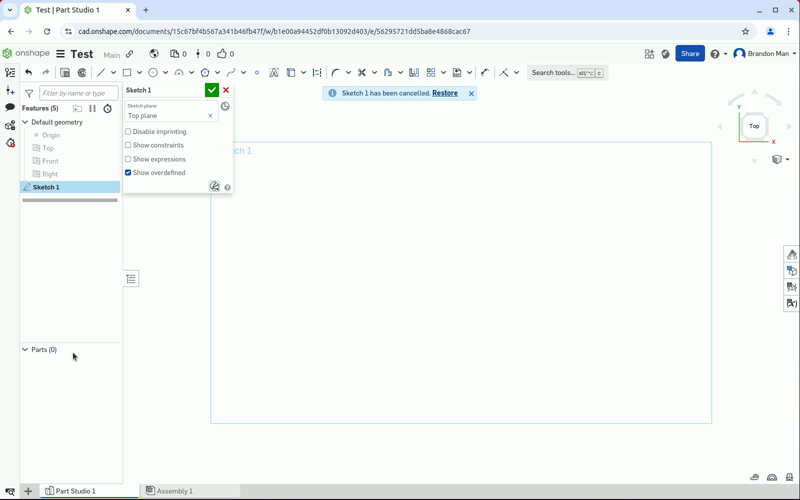
key(c)
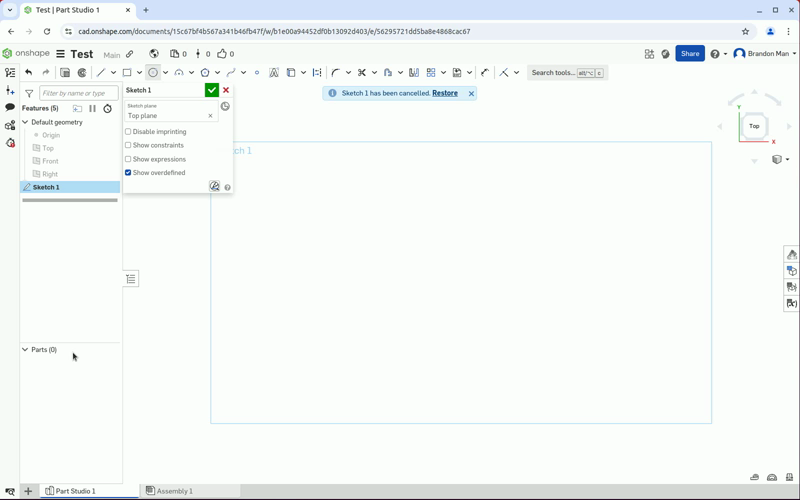
key_down(shift)
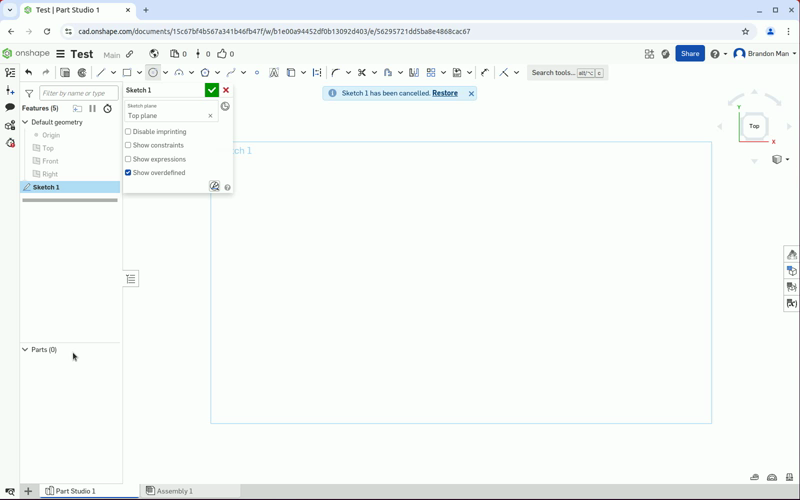
mouse_move(461, 282)
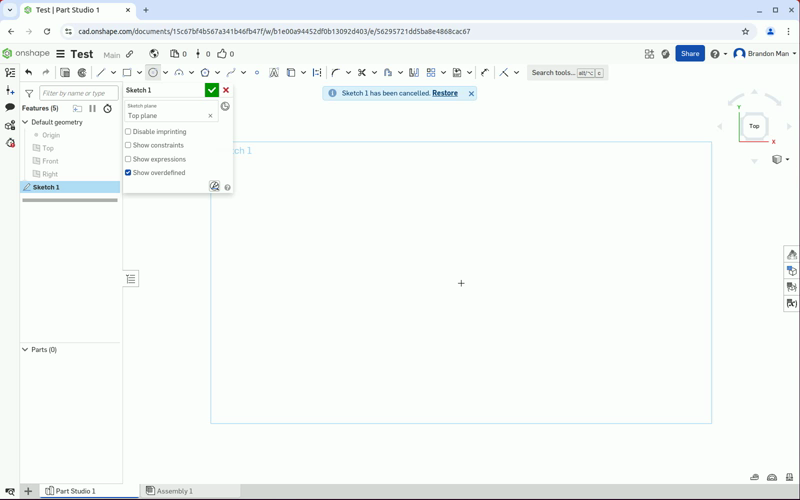
click(461, 282)
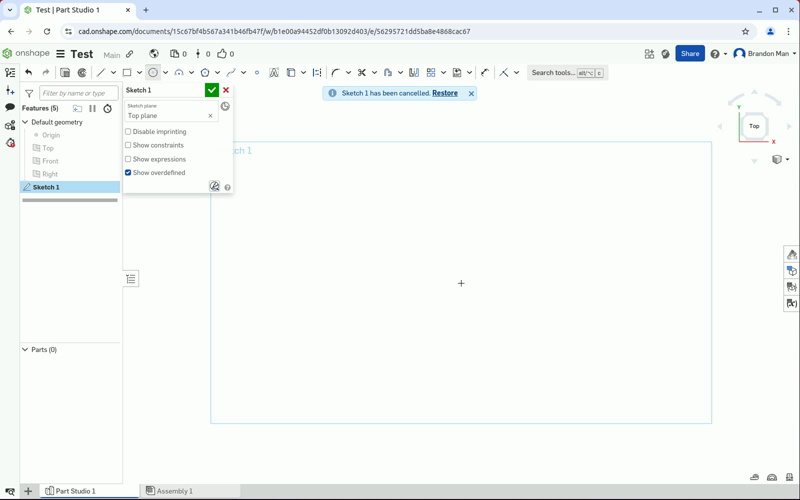
key_up(shift)
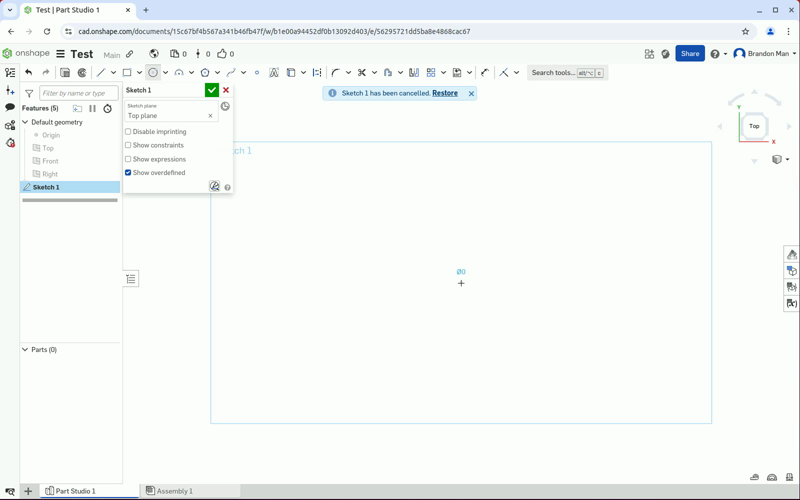
mouse_move(574, 282)
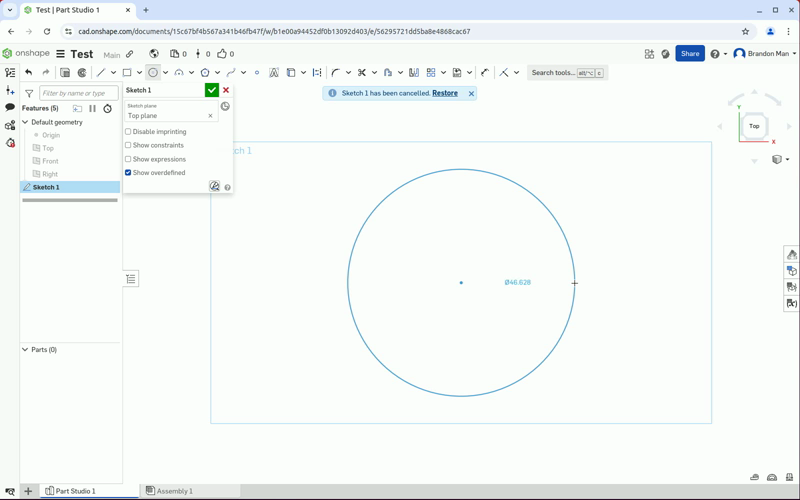
click(574, 282)
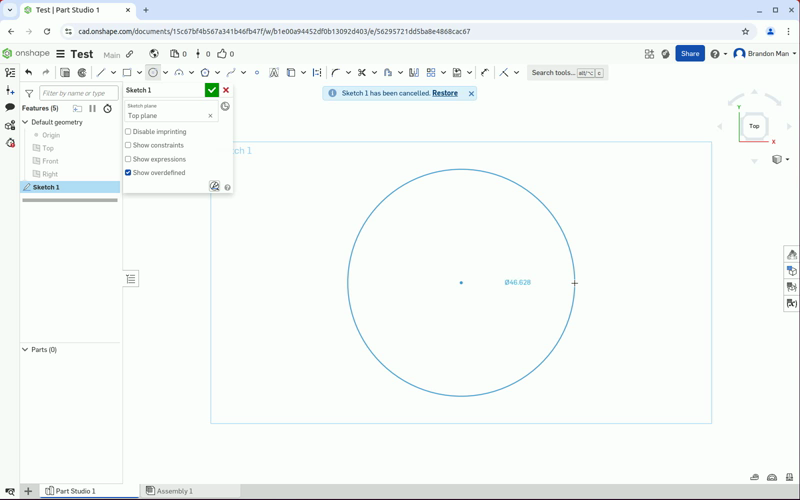
key(esc)
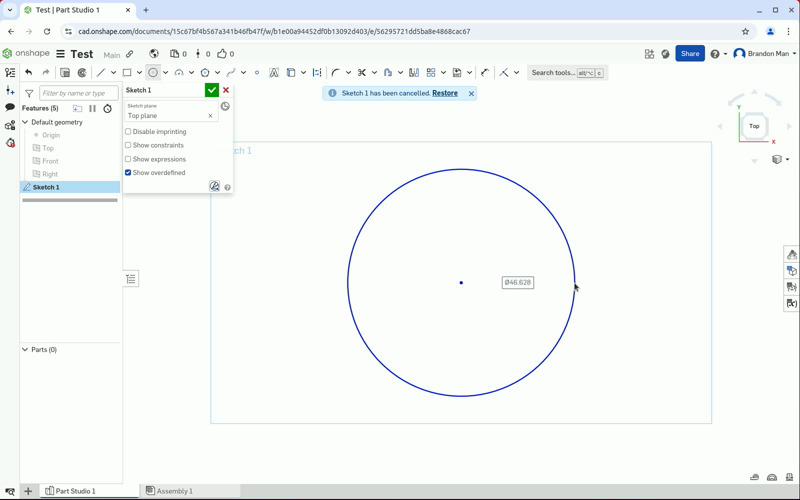
mouse_move(406, 287)
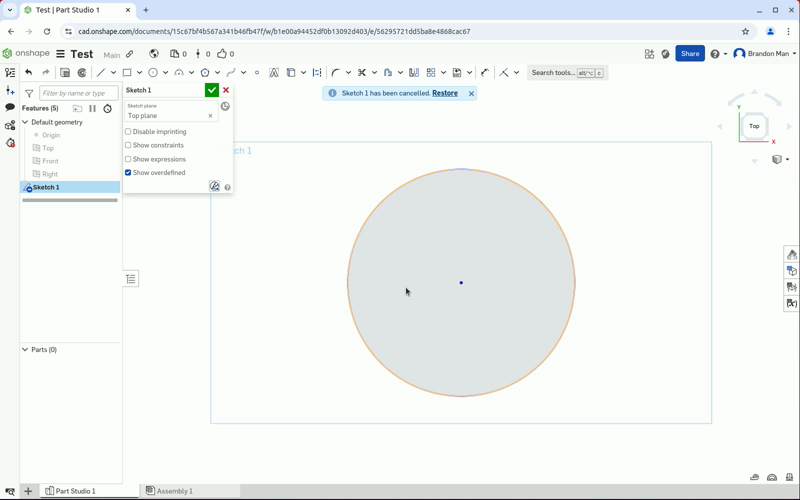
click(406, 287)
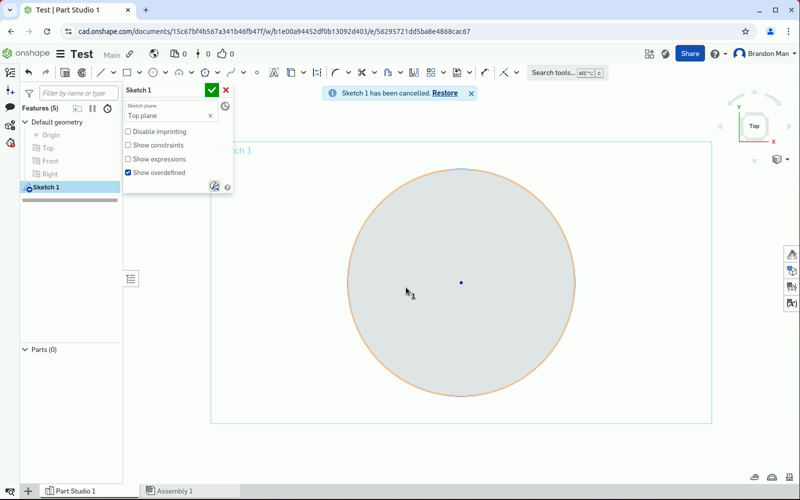
mouse_move(73, 352)
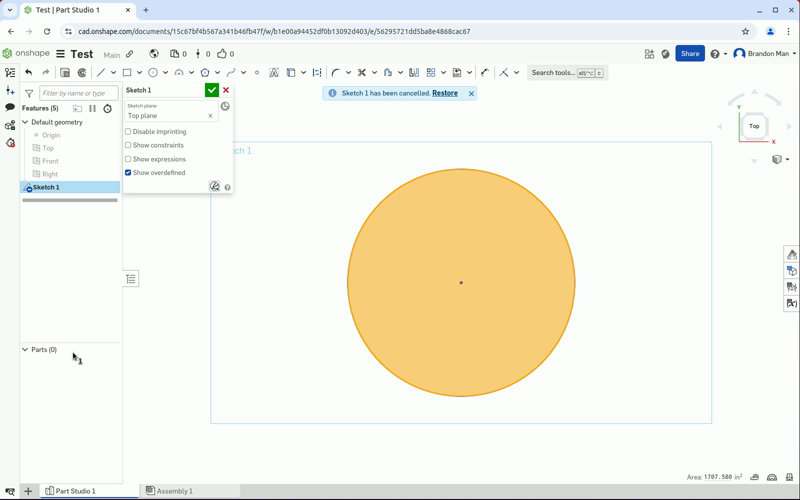
key(shift+y)
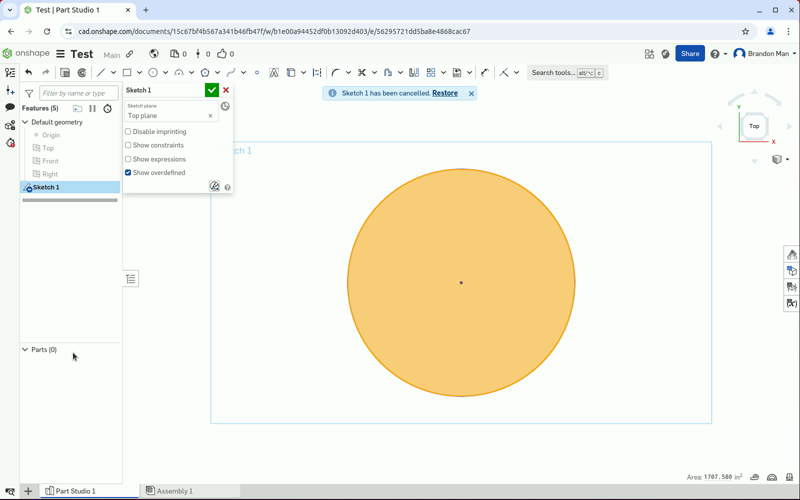
key(shift+e)
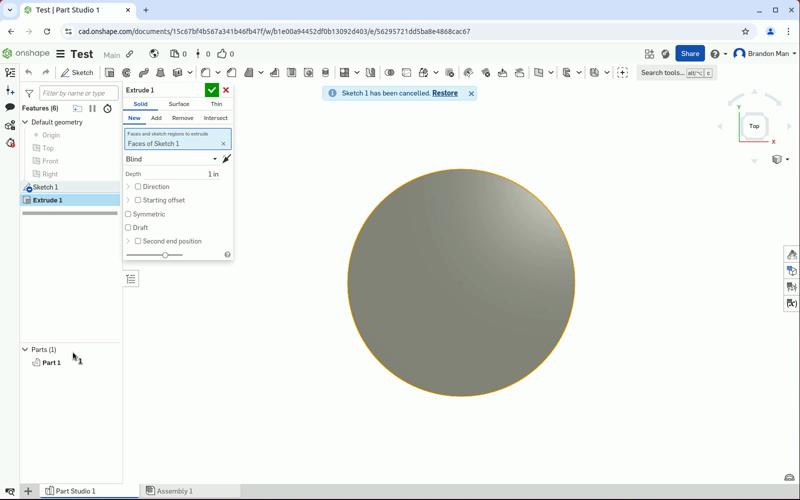
mouse_move(143, 106)
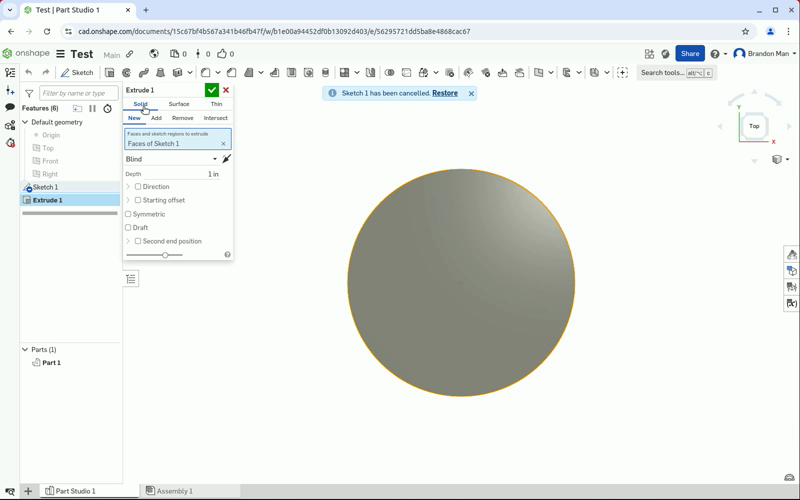
click(143, 106)
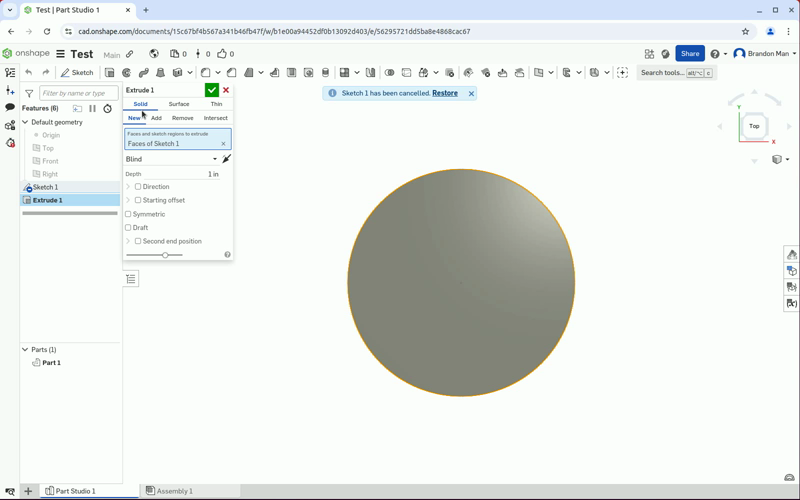
mouse_move(137, 120)
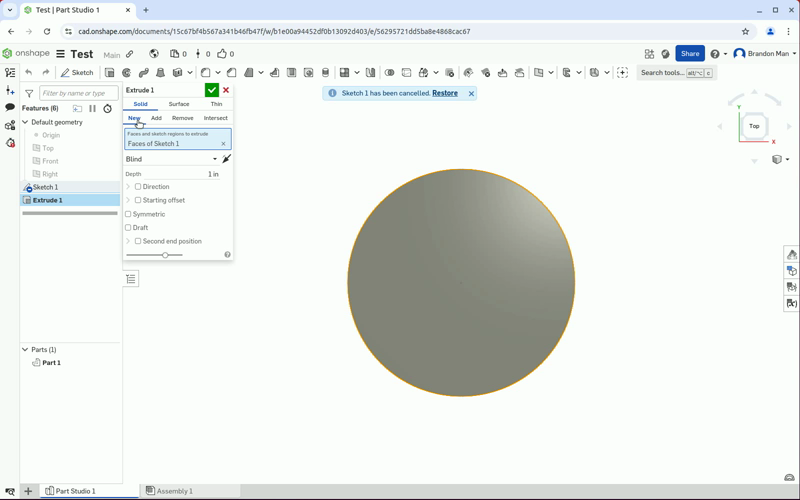
click(137, 120)
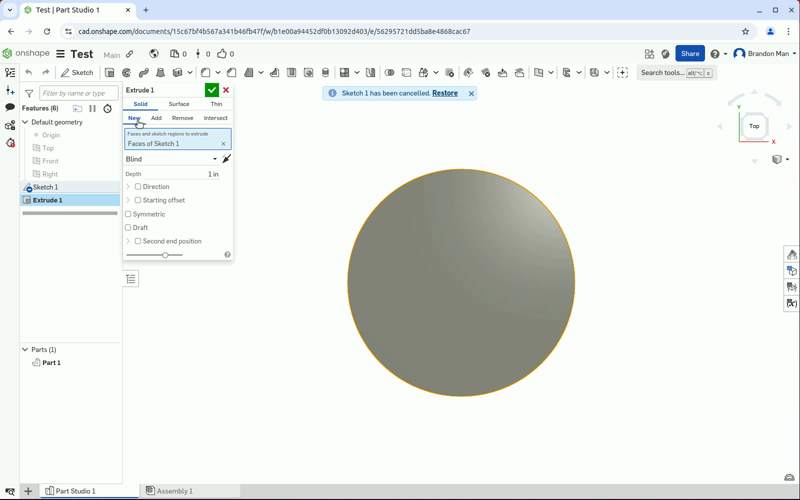
key(tab, 4)
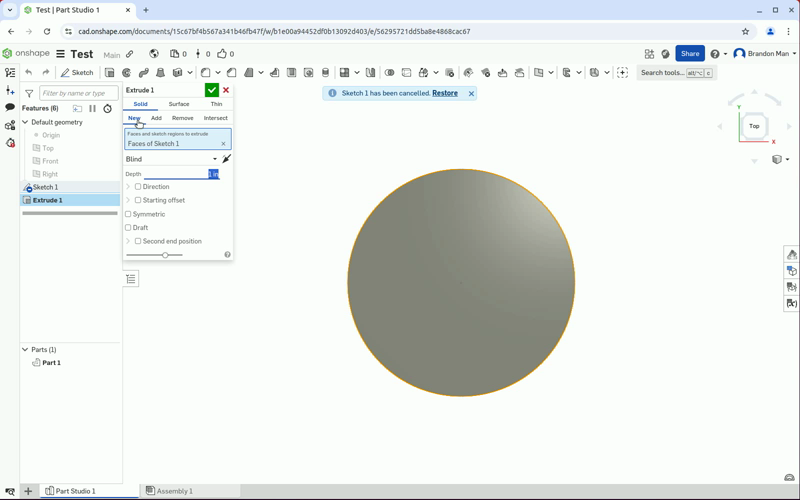
text(2.166)
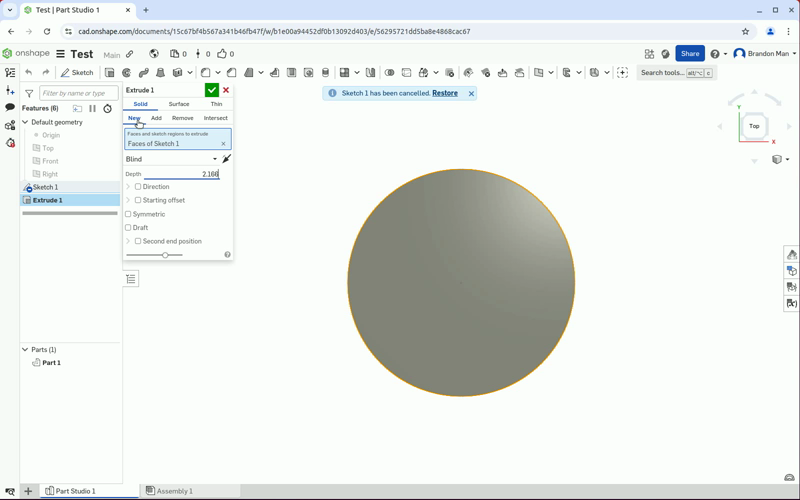
key(enter)
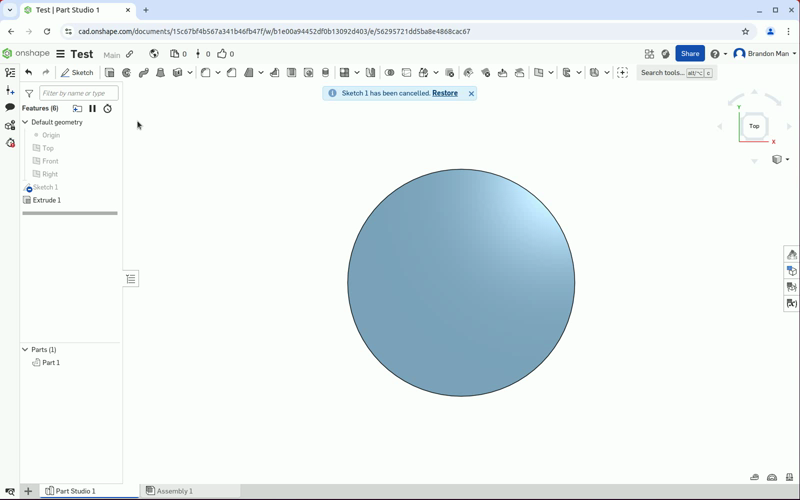
key(shift+h)
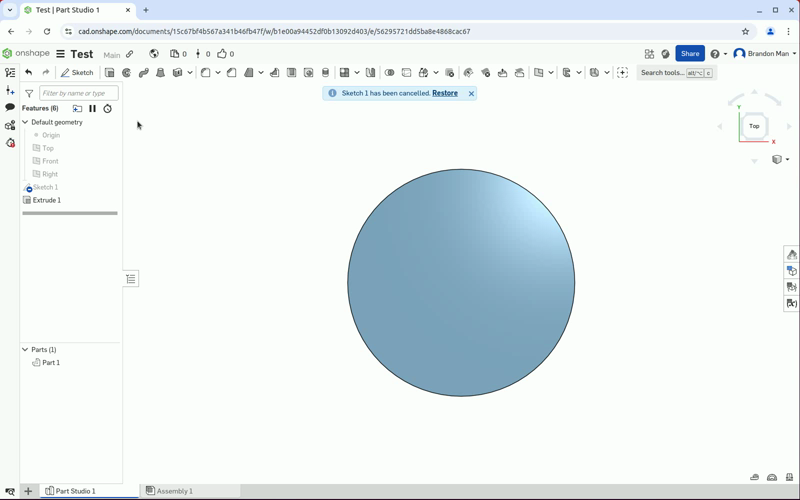
key(shift+h)
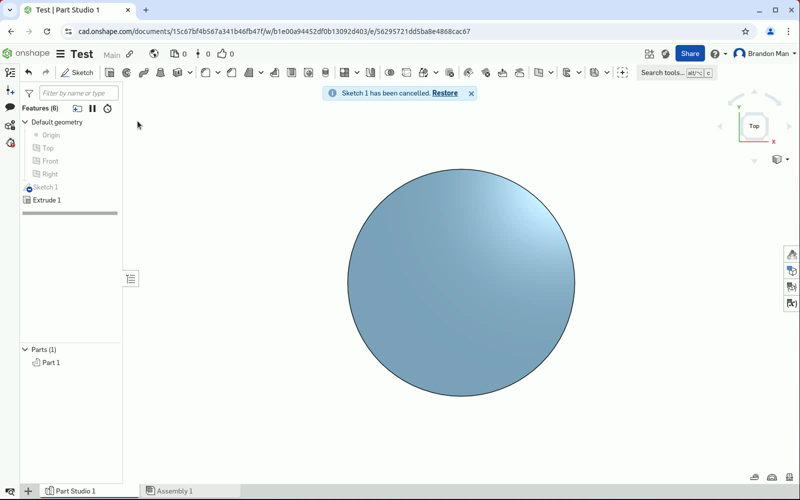
mouse_move(73, 189)
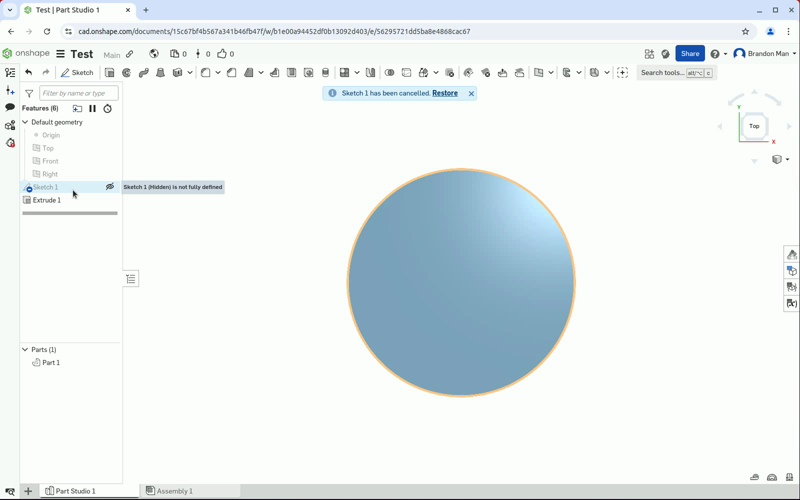
click(73, 189)
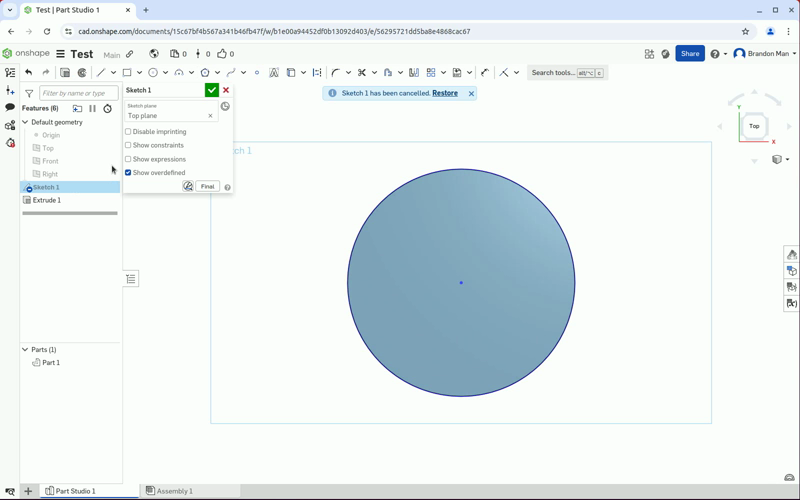
mouse_move(229, 92)
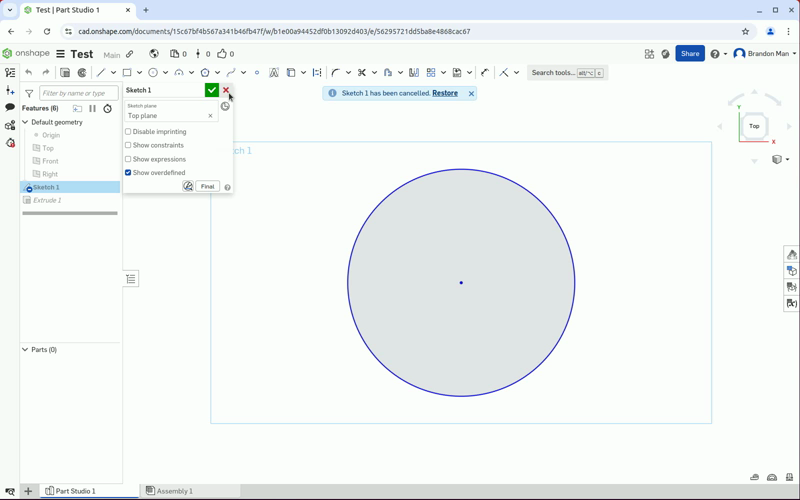
click(229, 92)
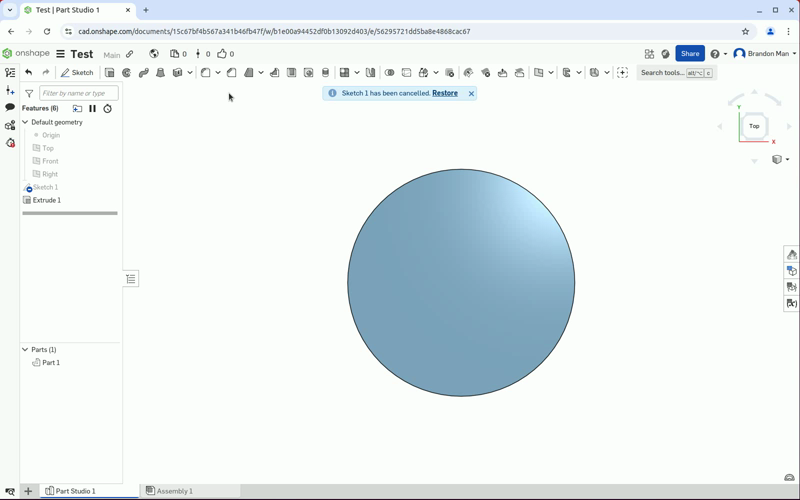
mouse_move(541, 75)
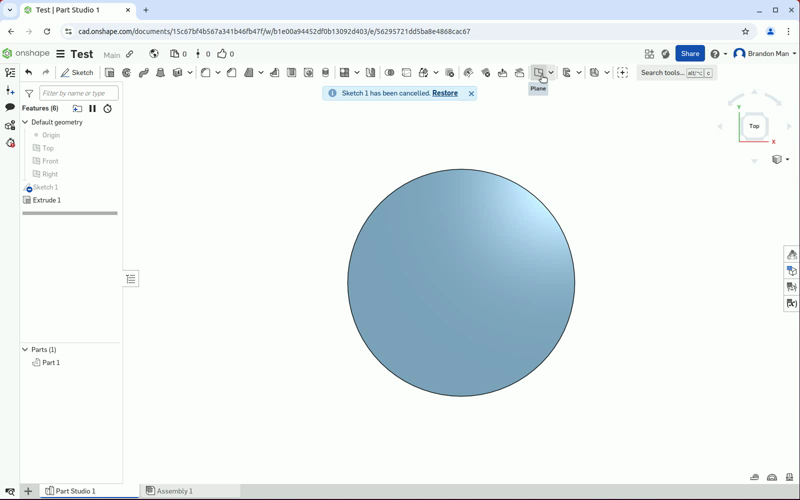
click(541, 75)
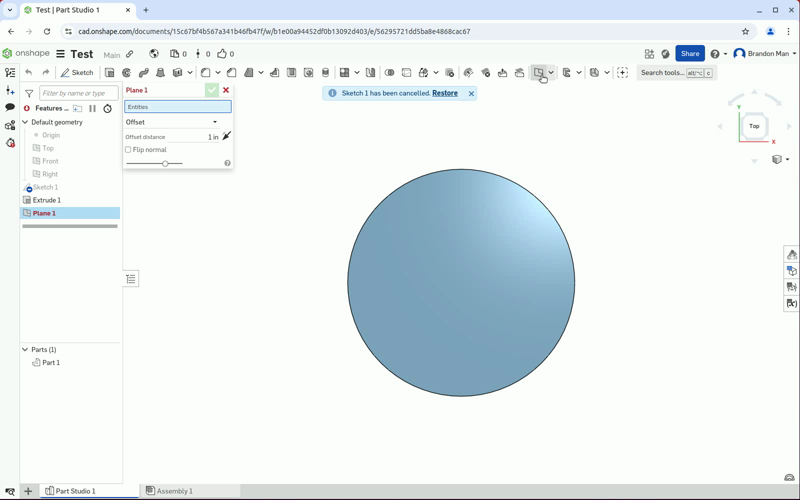
mouse_move(73, 150)
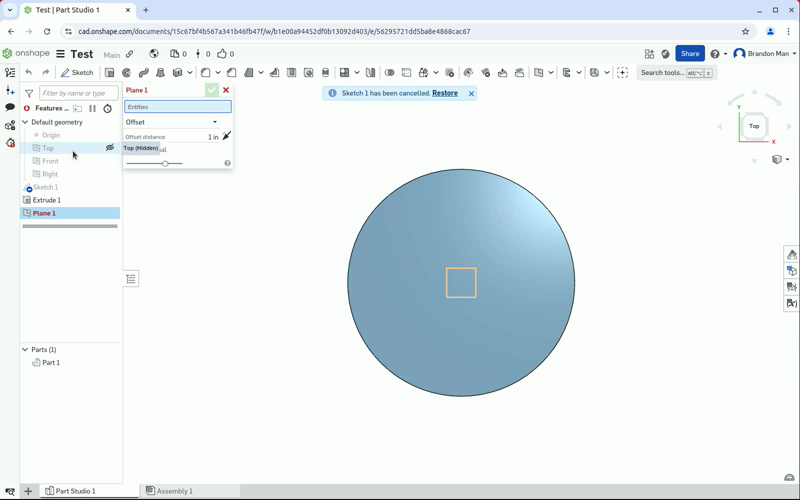
click(73, 150)
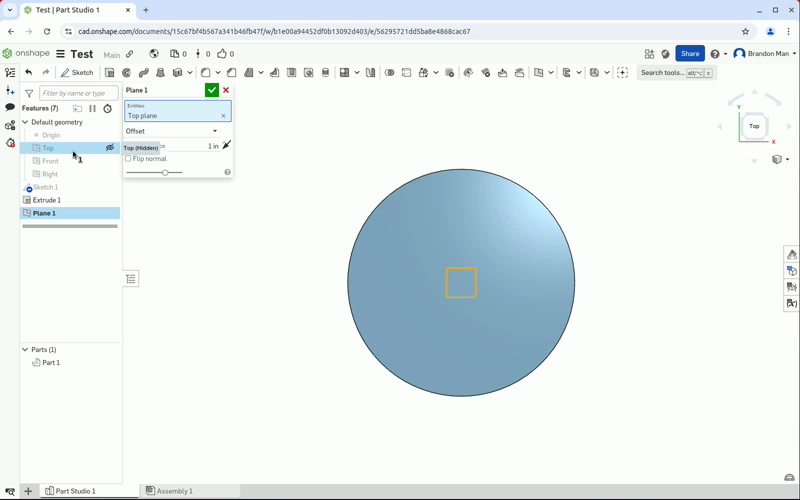
key(tab, 2)
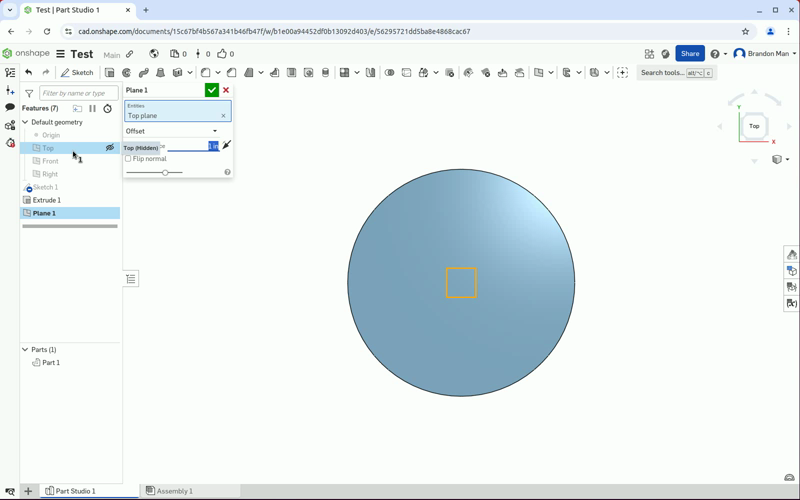
text(2.157)
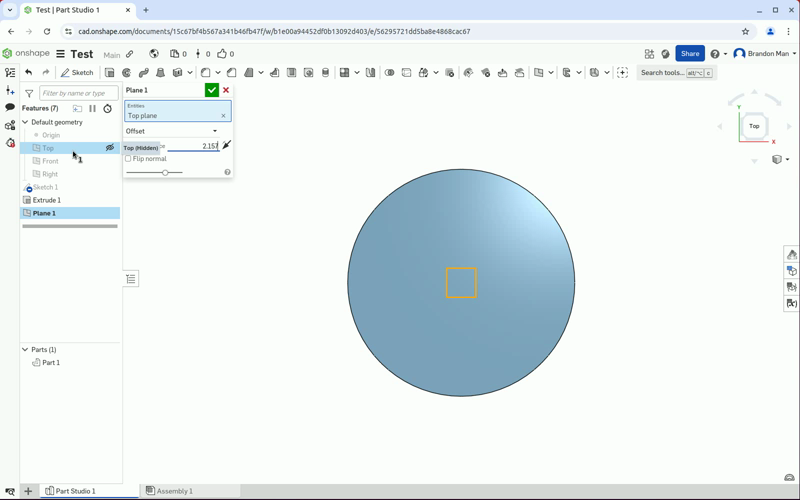
key(enter, 2)
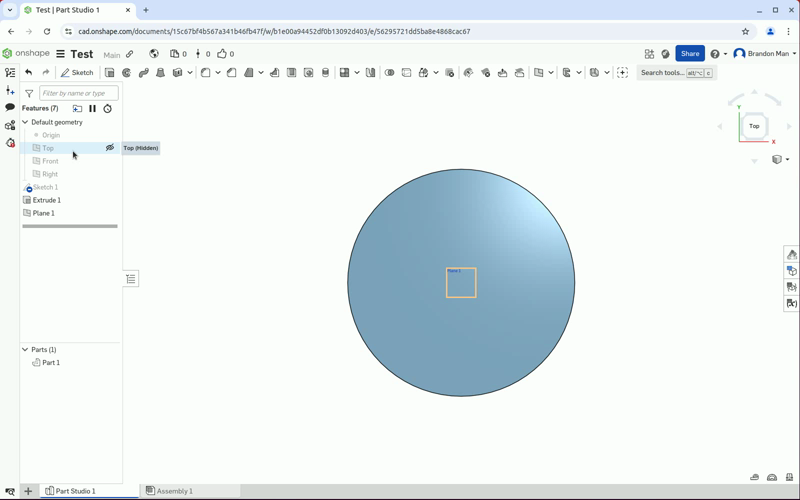
key(shift+s)
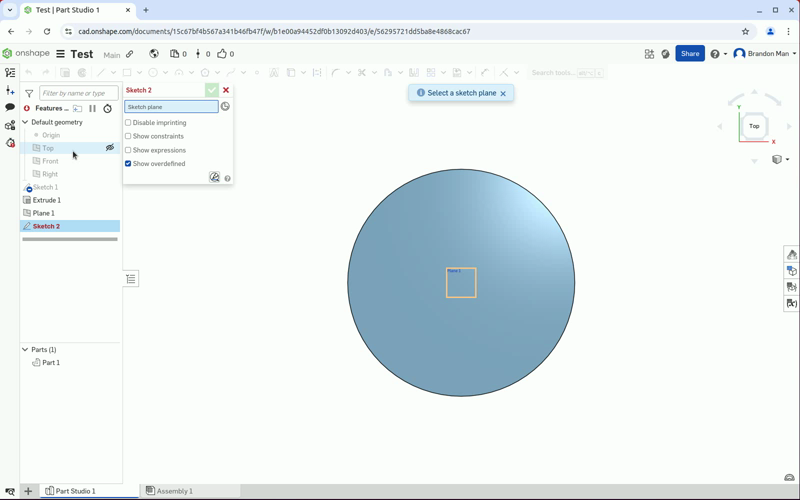
mouse_move(73, 215)
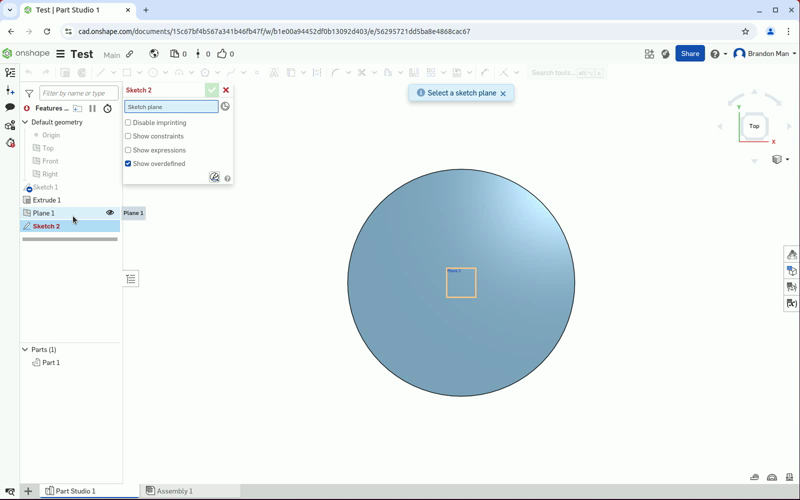
click(73, 215)
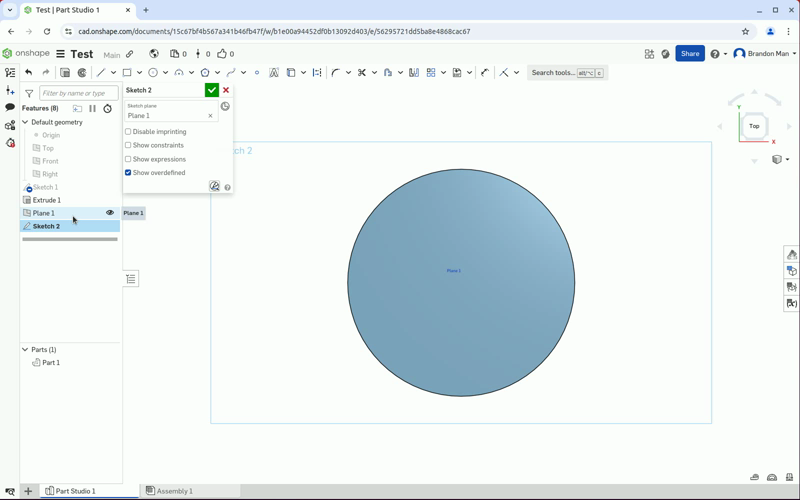
mouse_move(73, 352)
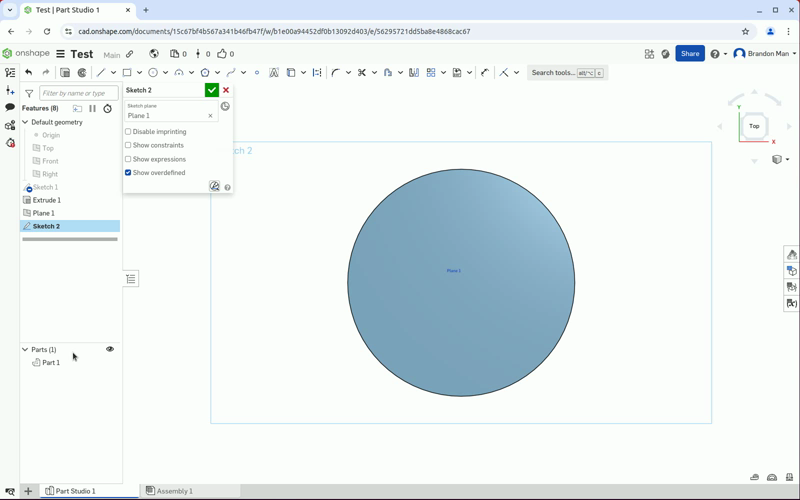
key(y)
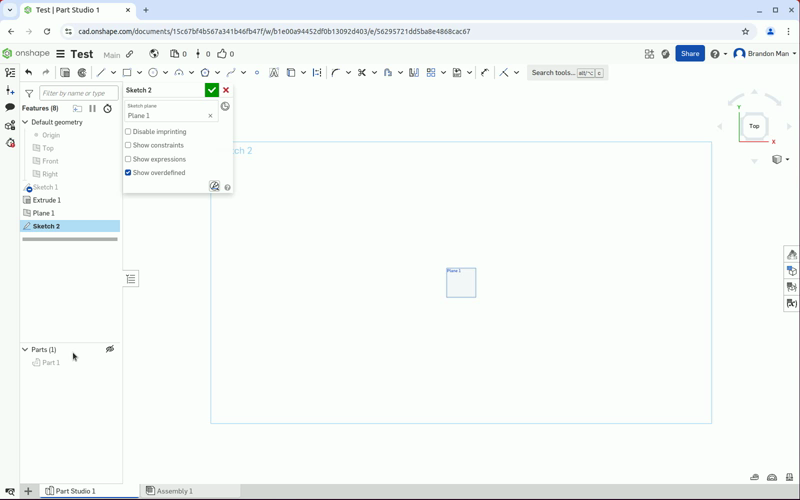
key(c)
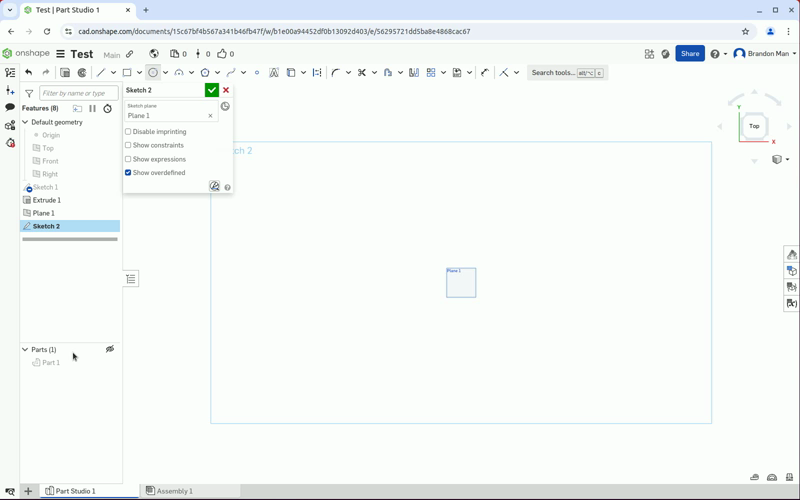
key_down(shift)
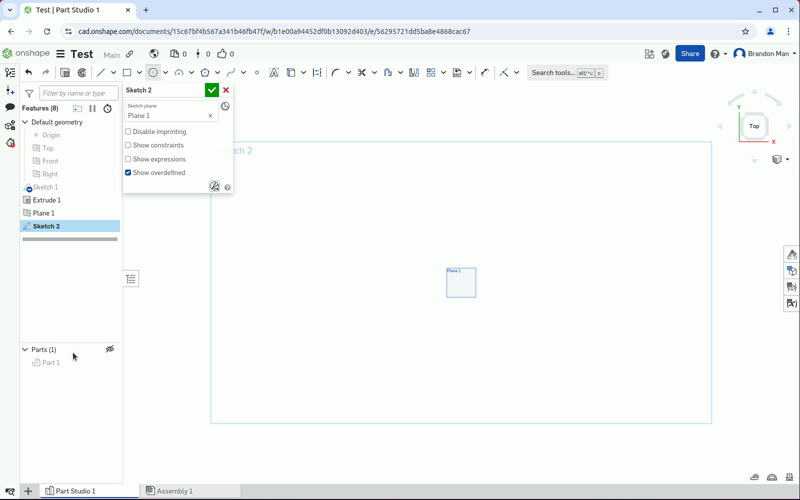
mouse_move(461, 282)
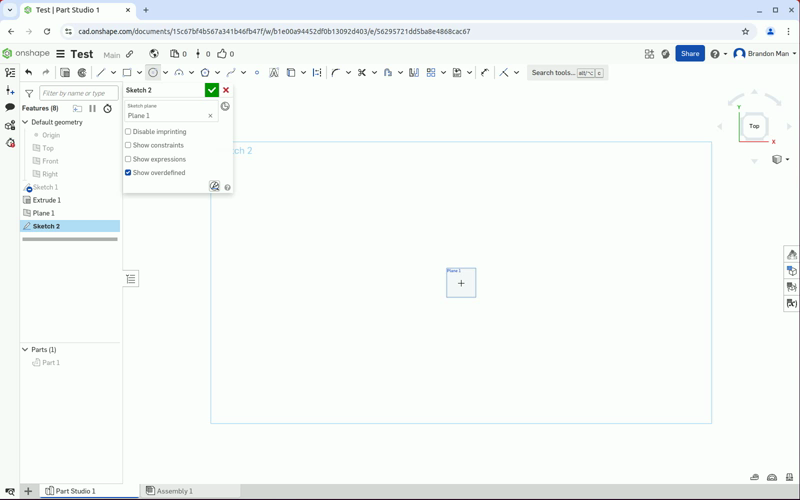
click(461, 282)
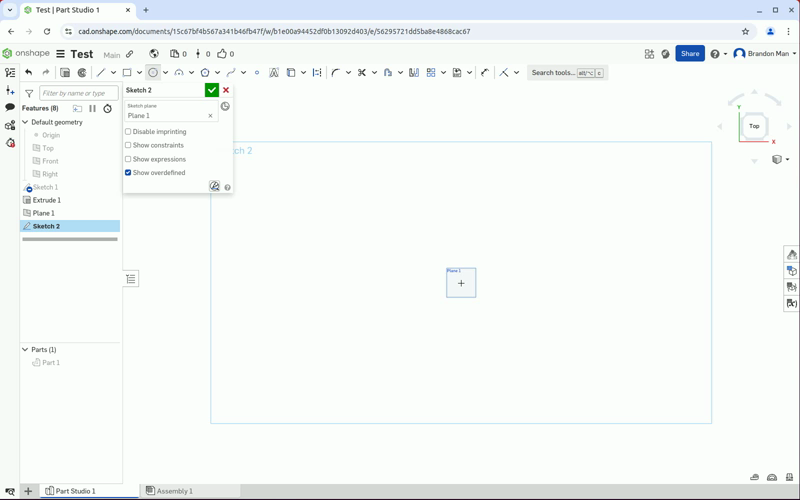
key_up(shift)
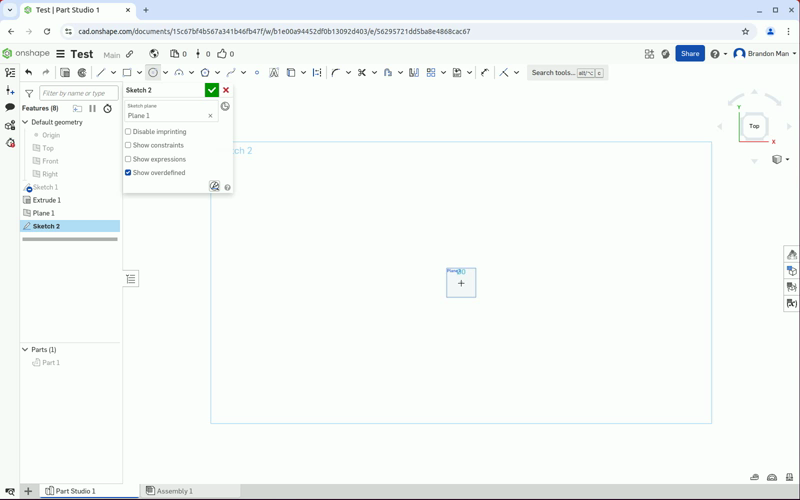
mouse_move(504, 282)
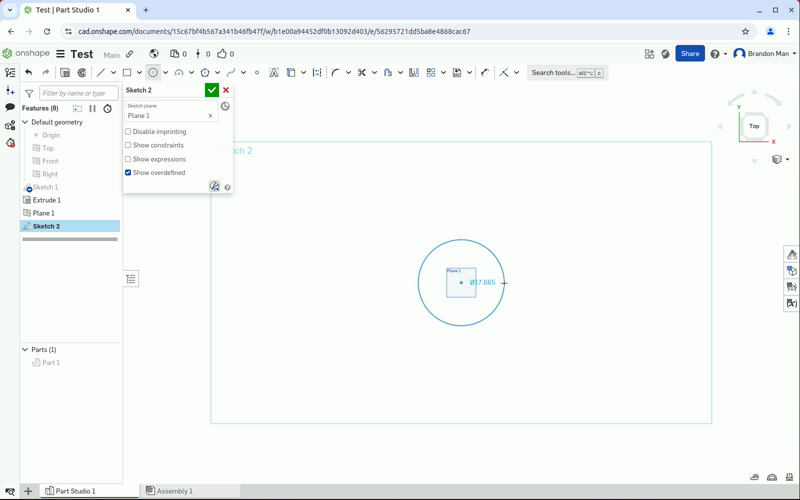
click(504, 282)
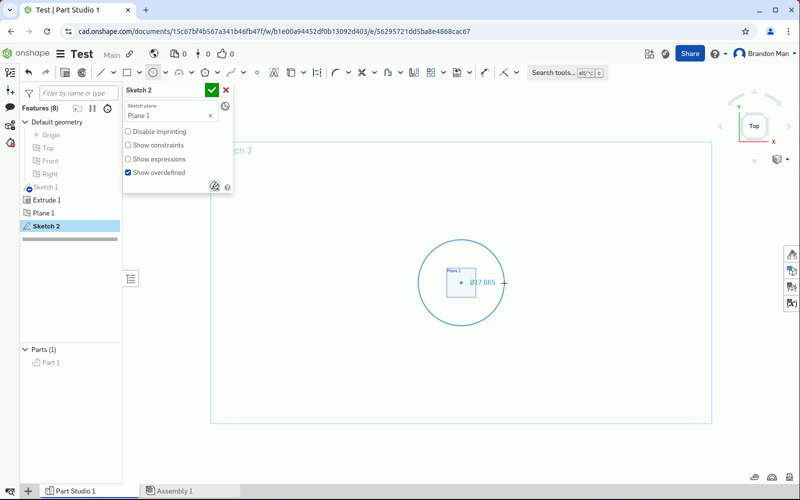
key(esc)
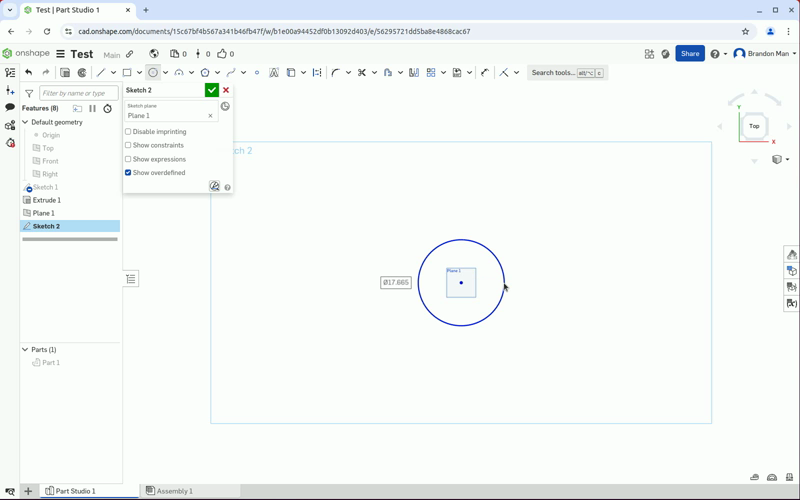
mouse_move(478, 280)
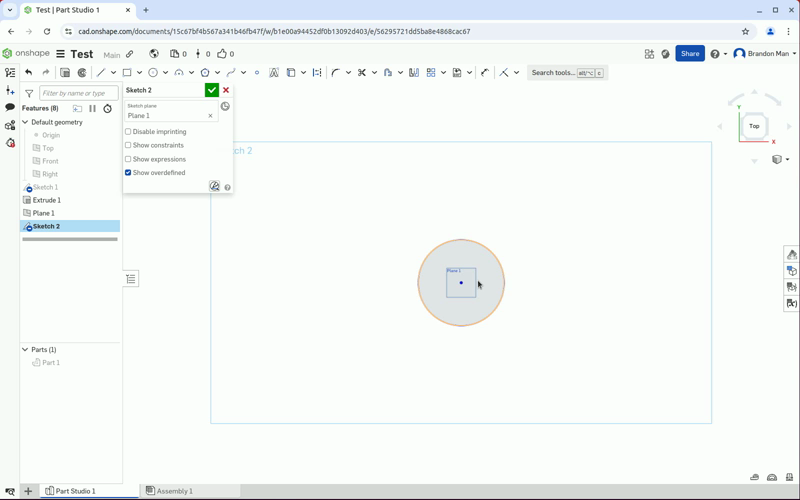
click(478, 280)
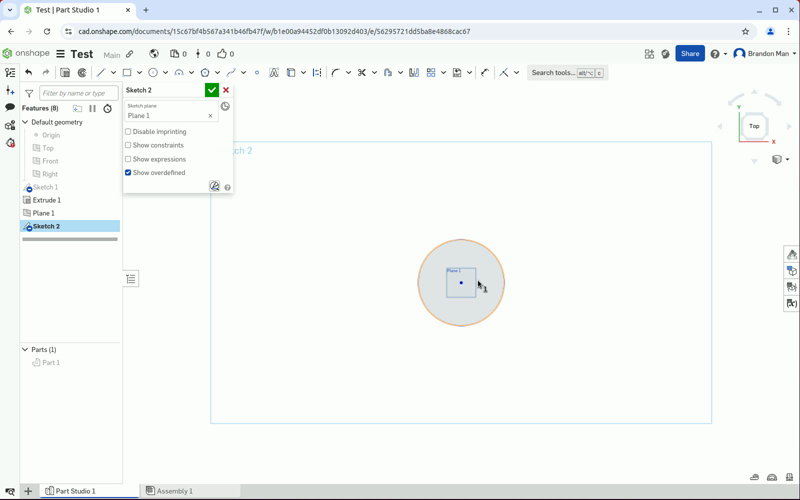
mouse_move(73, 352)
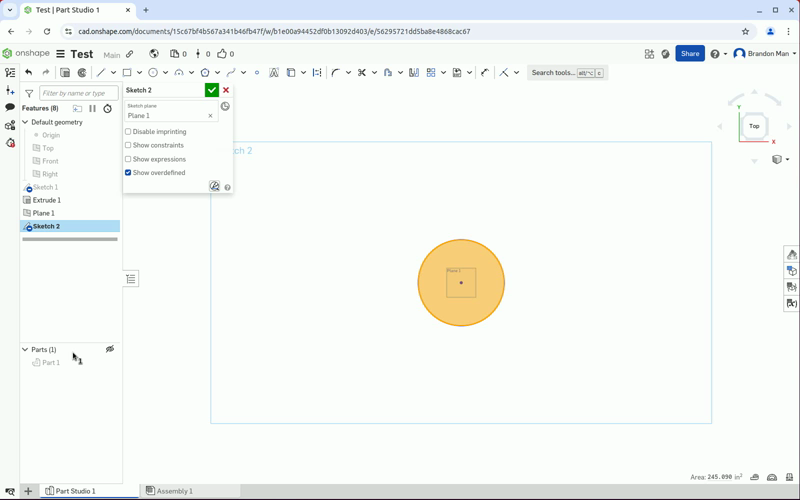
key(shift+y)
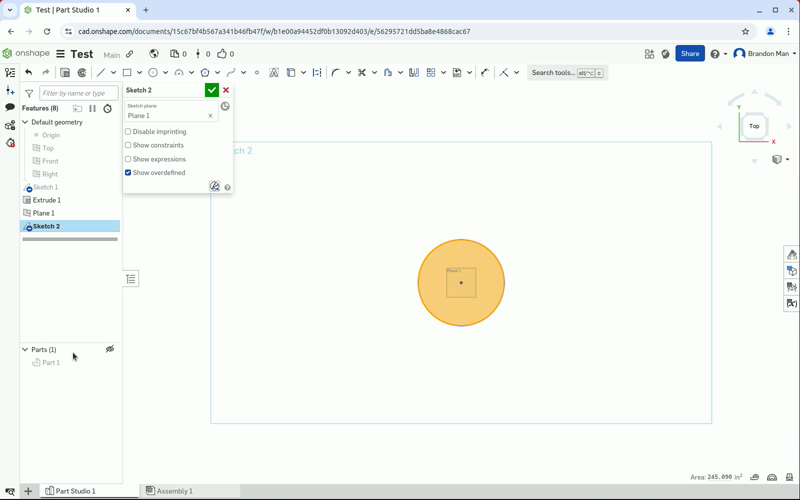
key(shift+e)
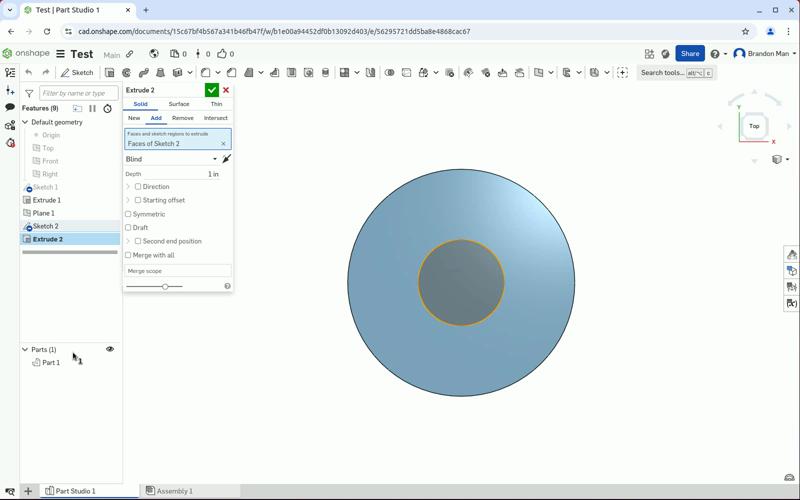
mouse_move(143, 106)
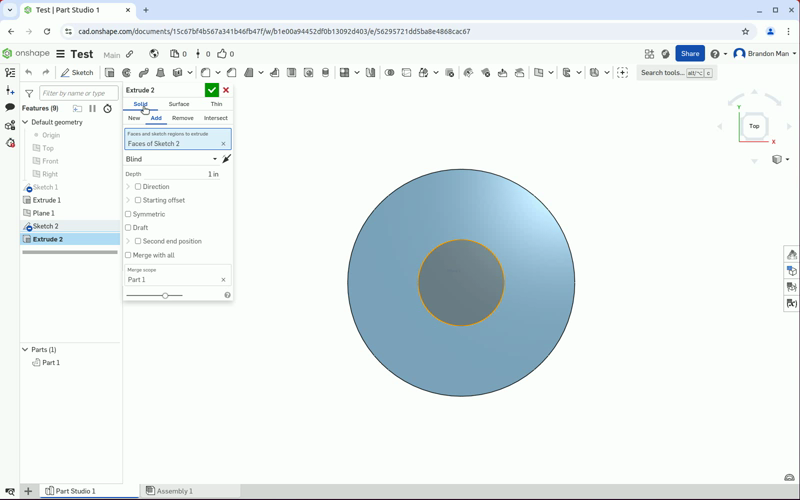
click(143, 106)
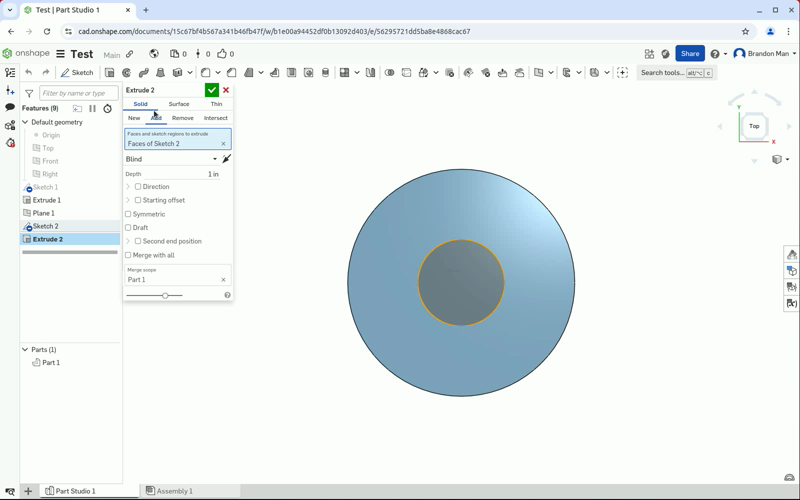
mouse_move(186, 120)
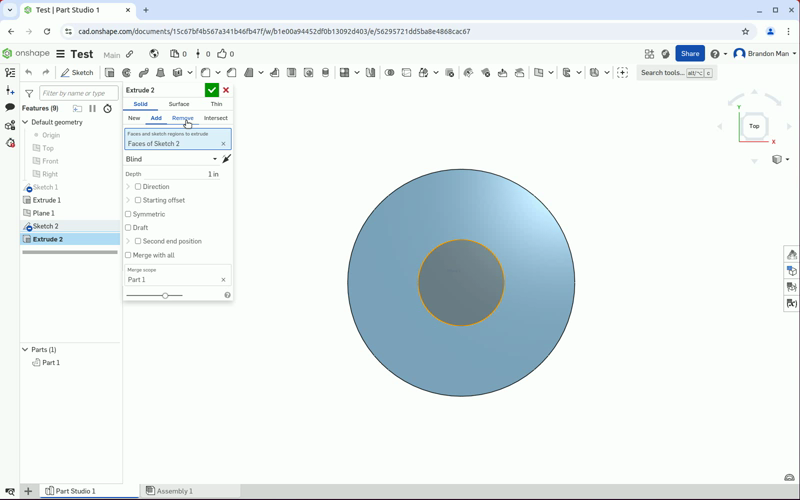
click(186, 120)
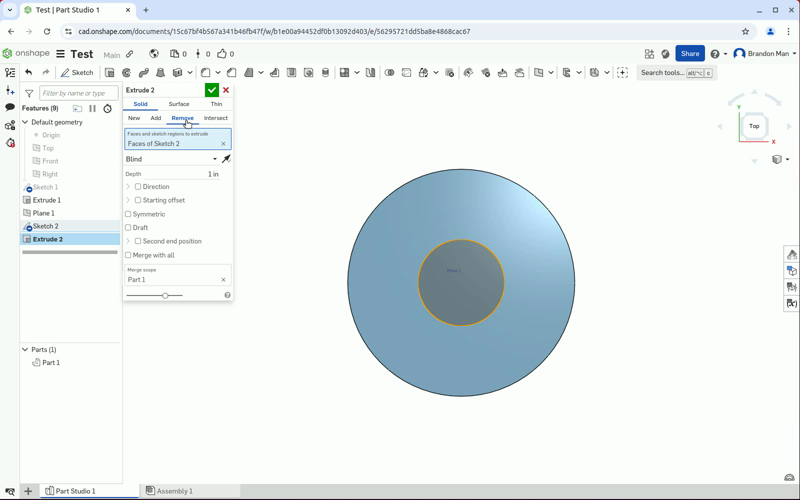
key(tab, 4)
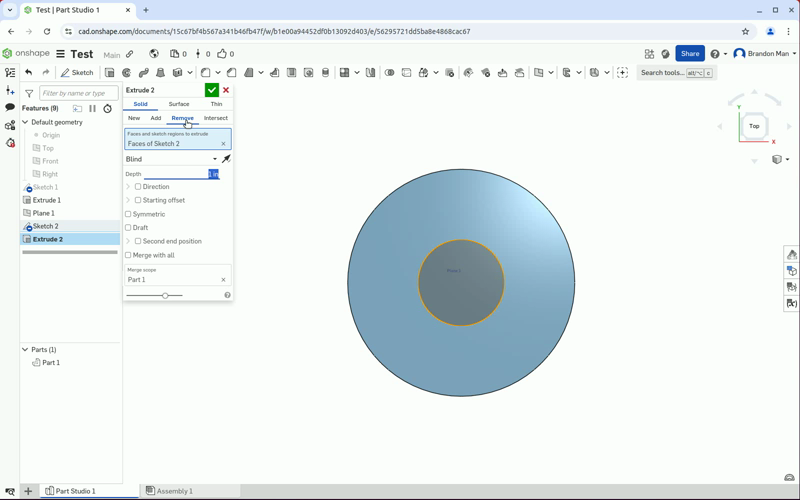
text(1.204)
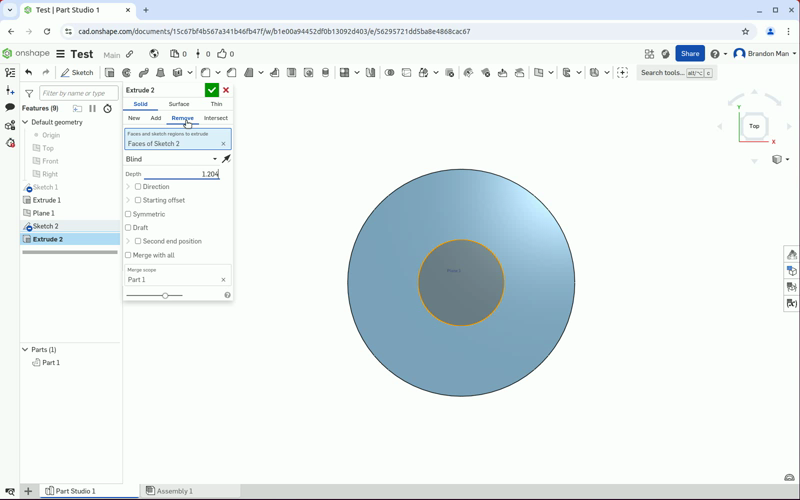
key(tab, 6)
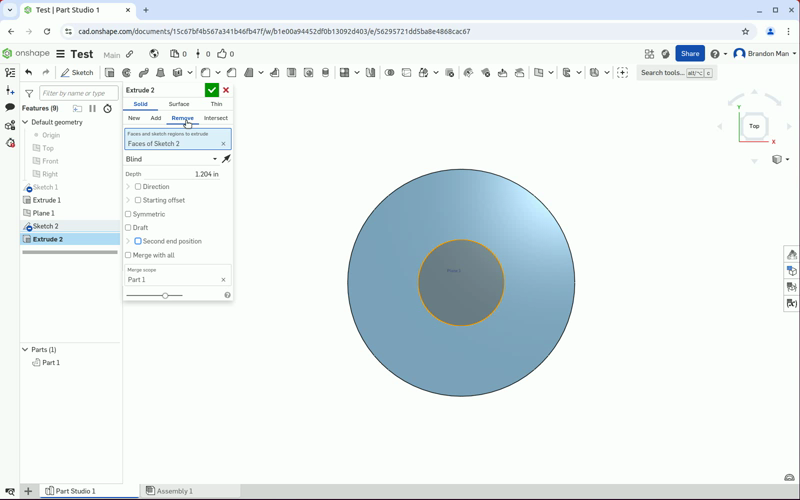
key(space)
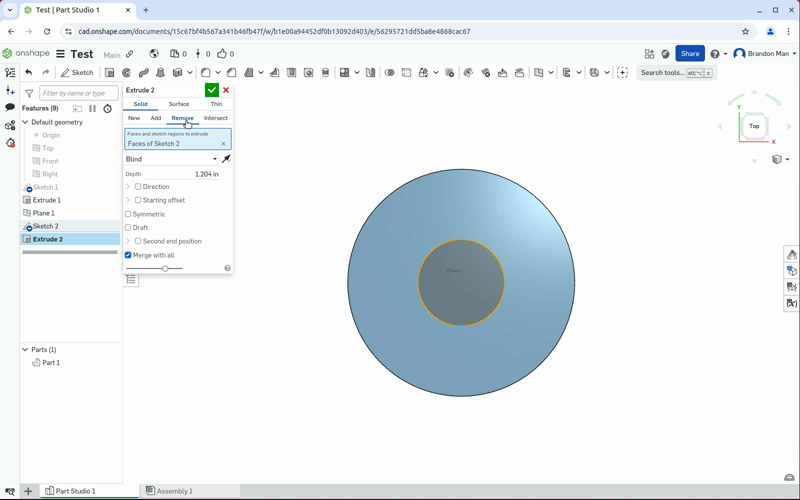
key(enter)
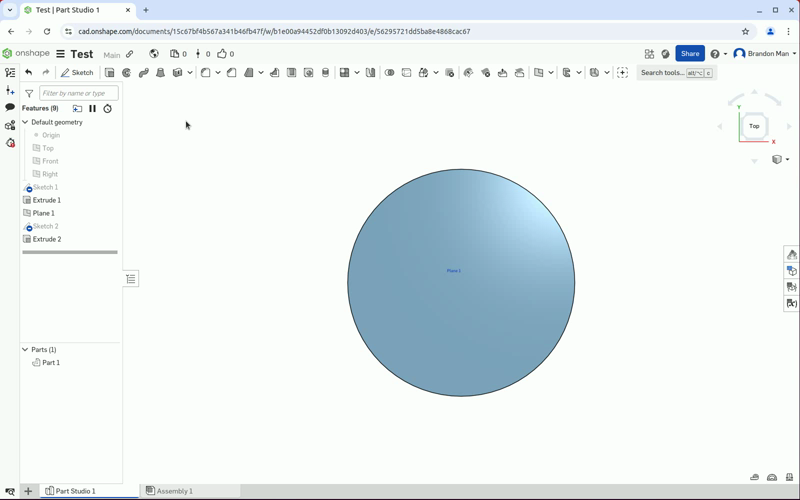
key(shift+h)
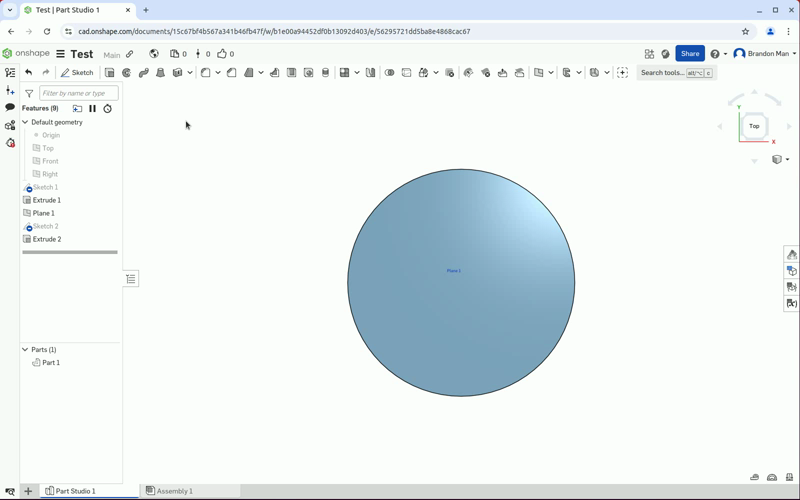
key(shift+h)
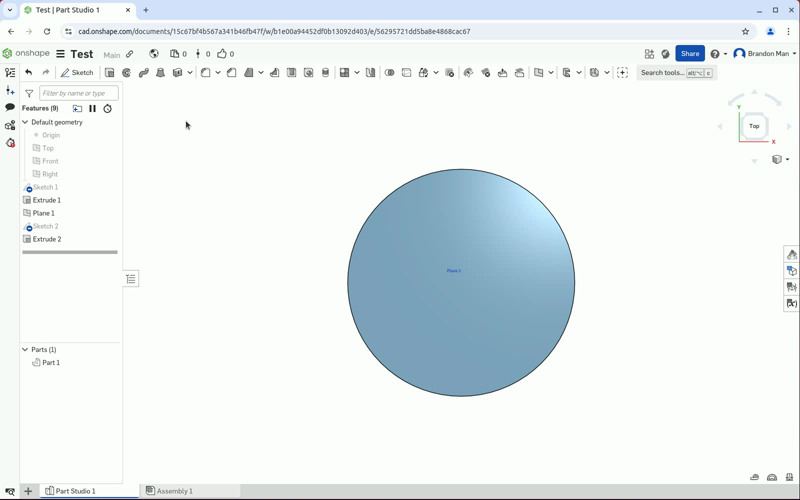
mouse_move(73, 189)
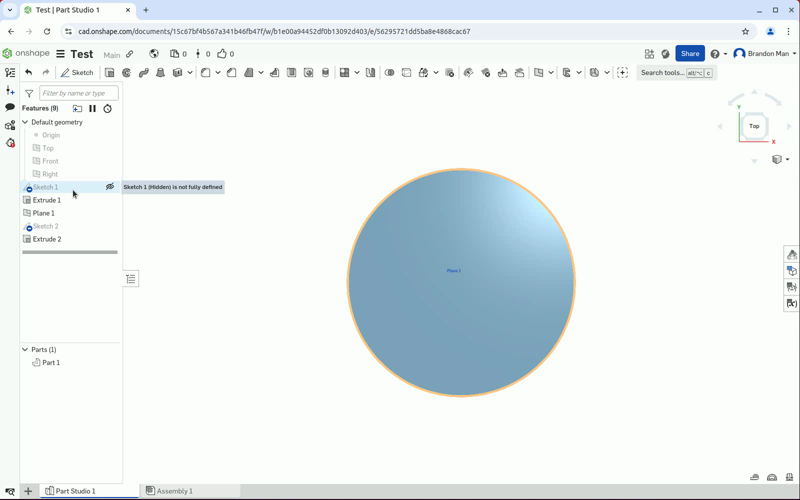
click(73, 189)
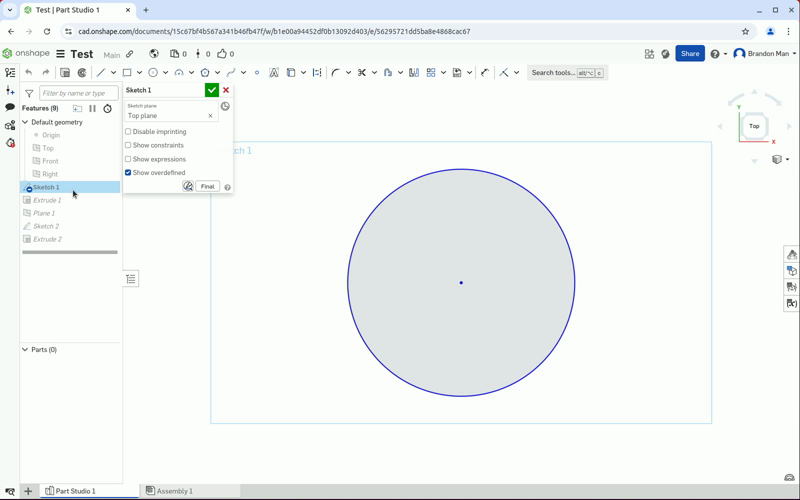
mouse_move(229, 92)
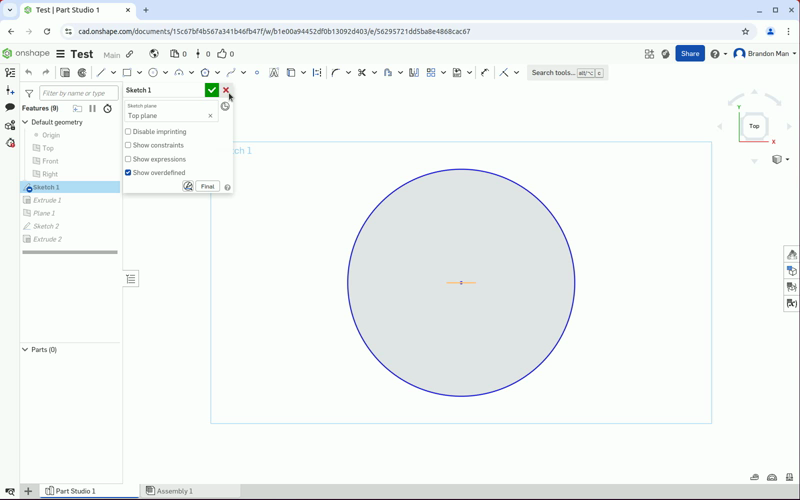
click(229, 92)
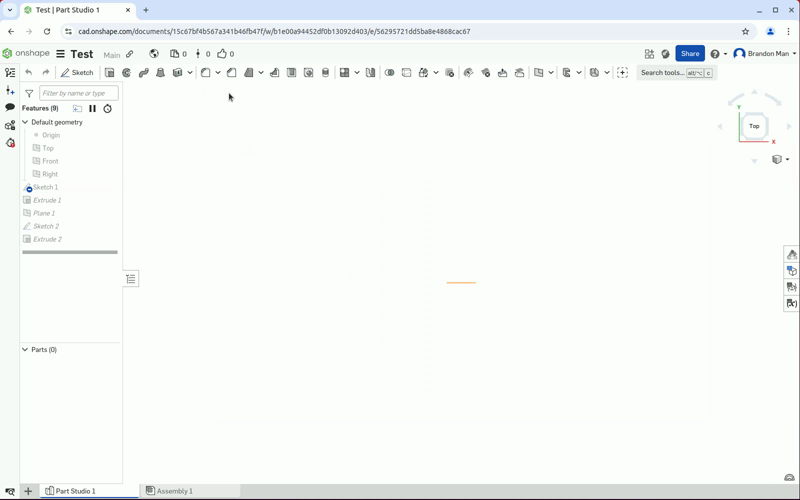
key(shift+s)
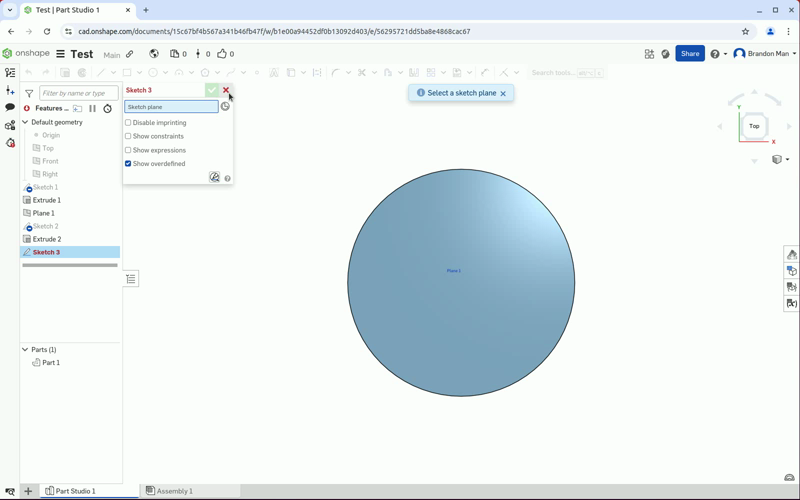
mouse_move(73, 215)
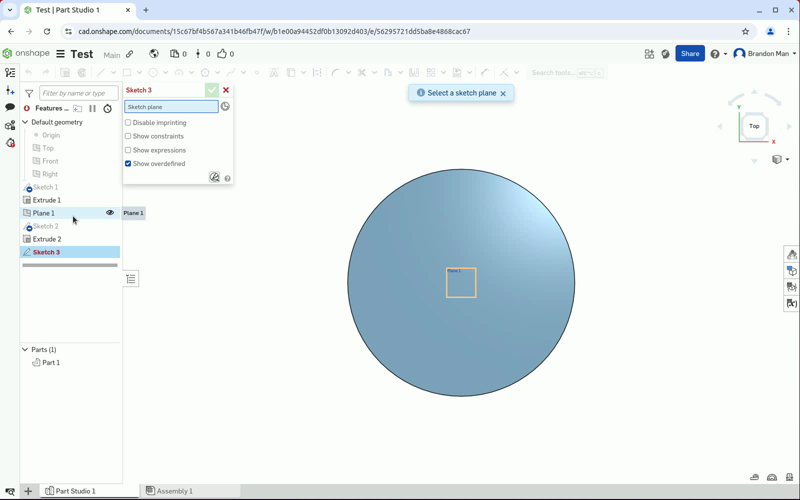
click(73, 215)
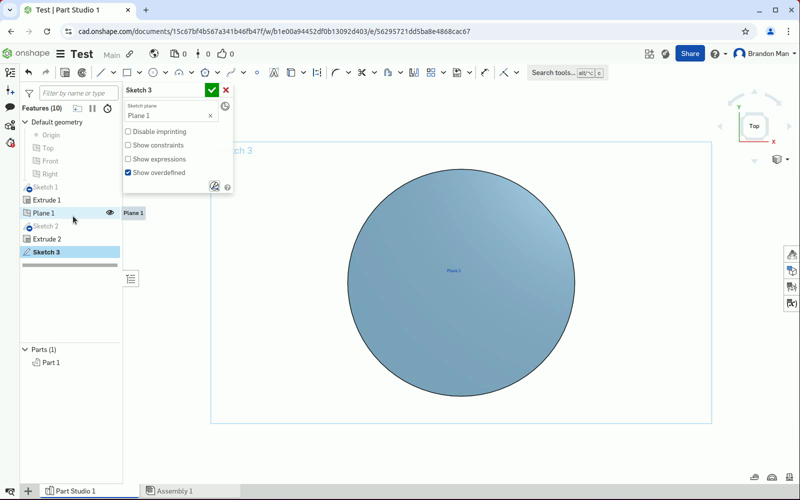
mouse_move(73, 352)
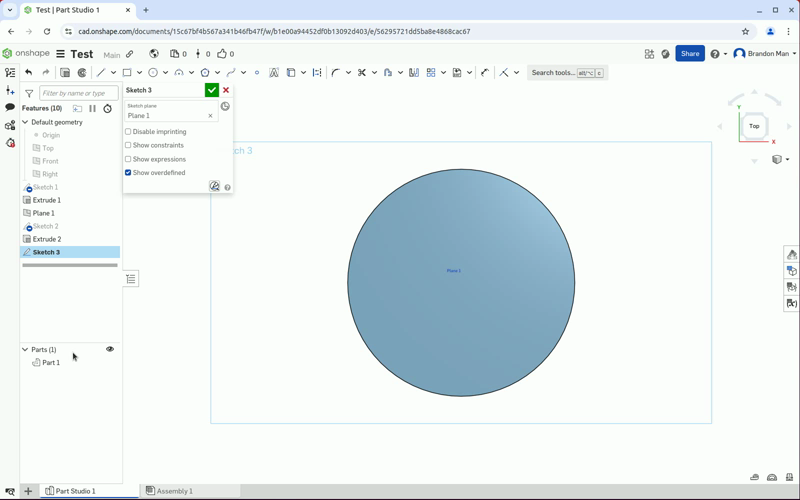
key(y)
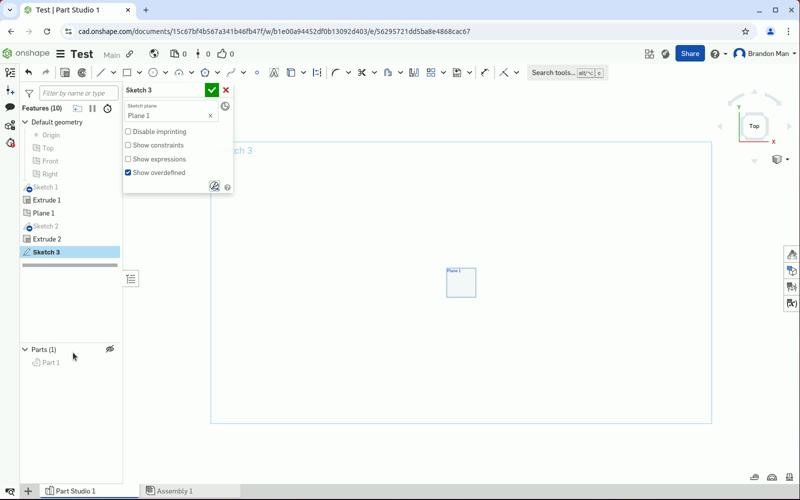
key(c)
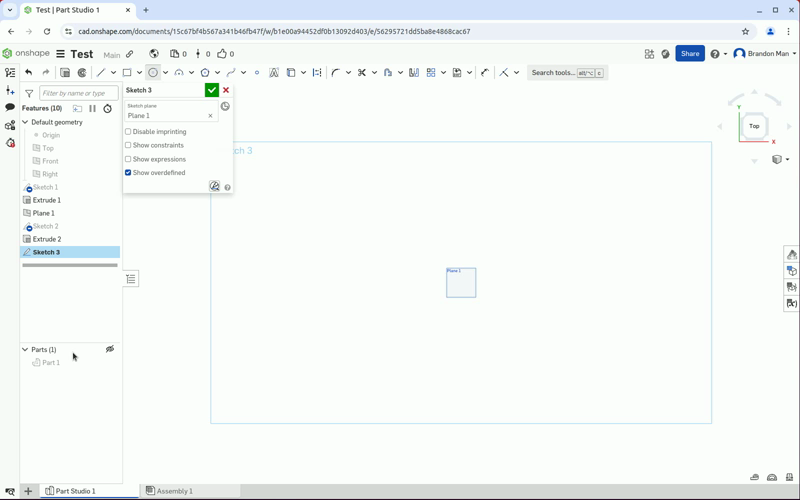
key_down(shift)
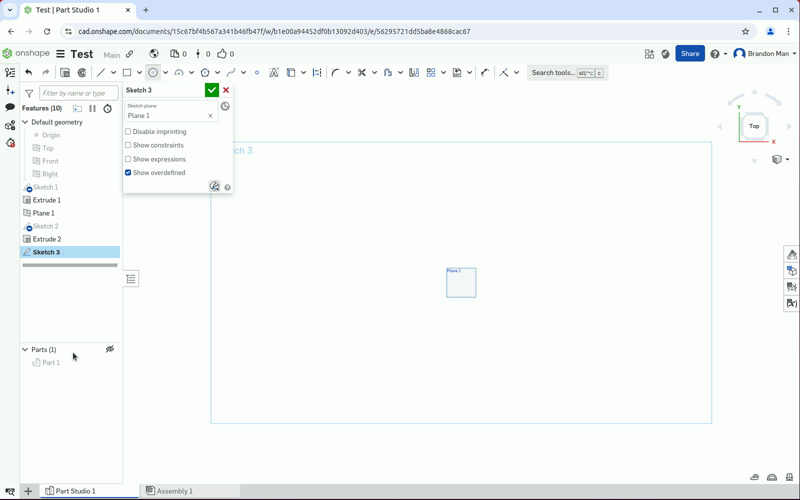
mouse_move(391, 324)
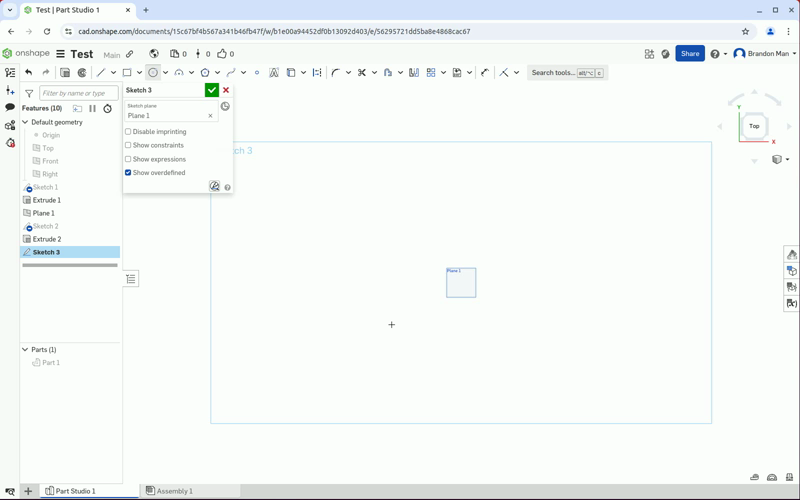
click(391, 324)
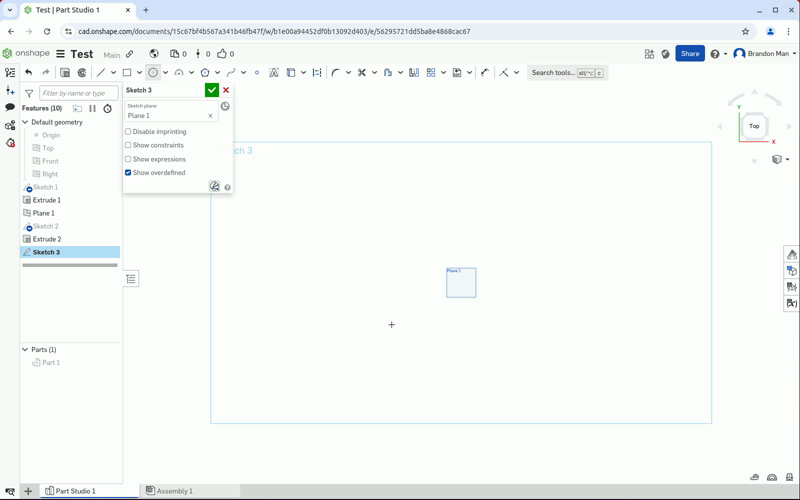
key_up(shift)
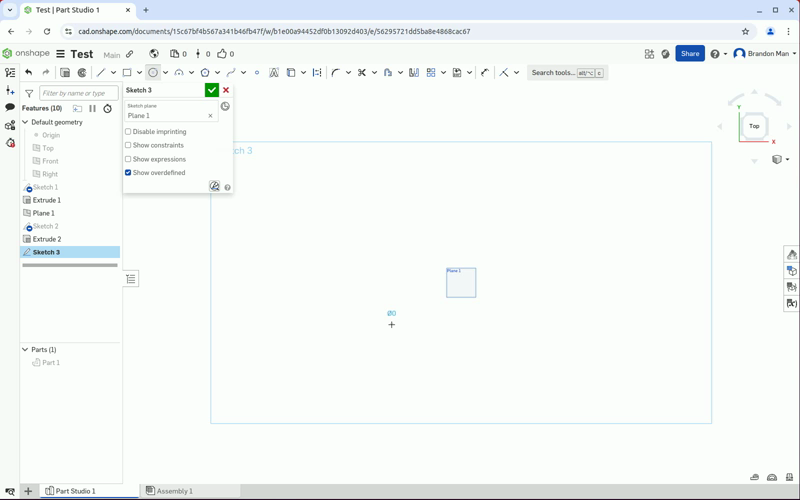
mouse_move(420, 324)
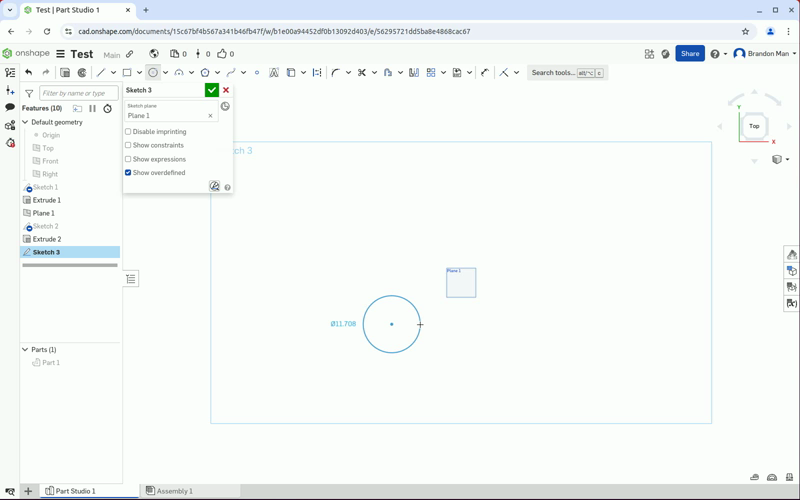
click(420, 324)
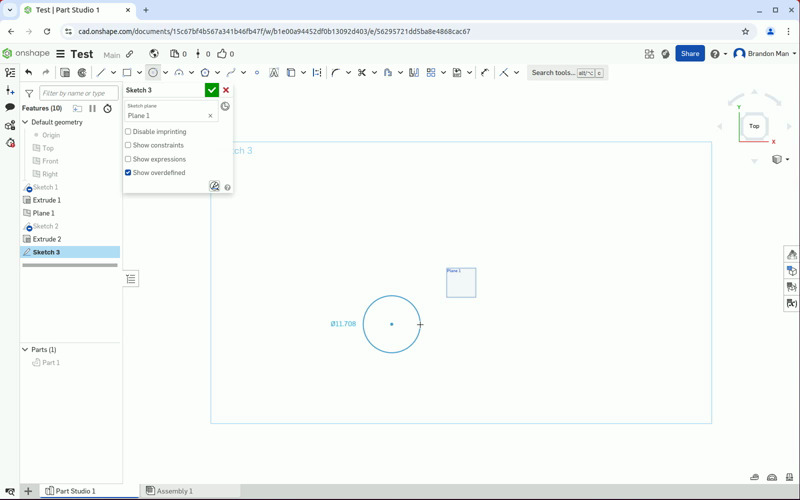
key(esc)
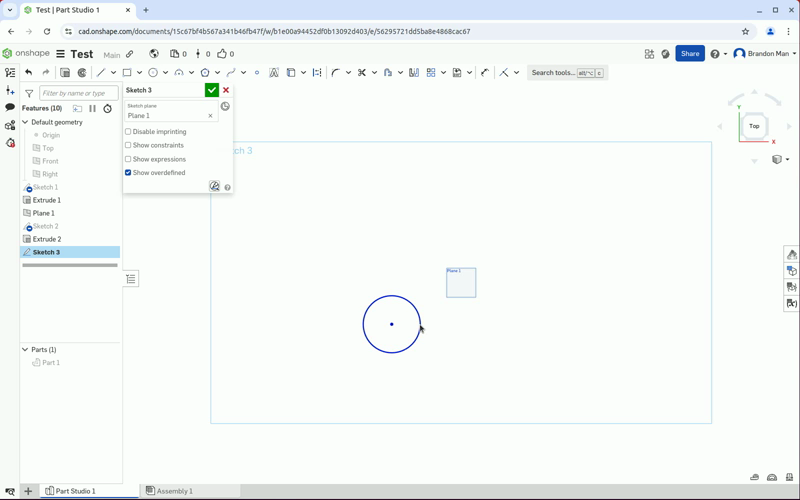
mouse_move(389, 317)
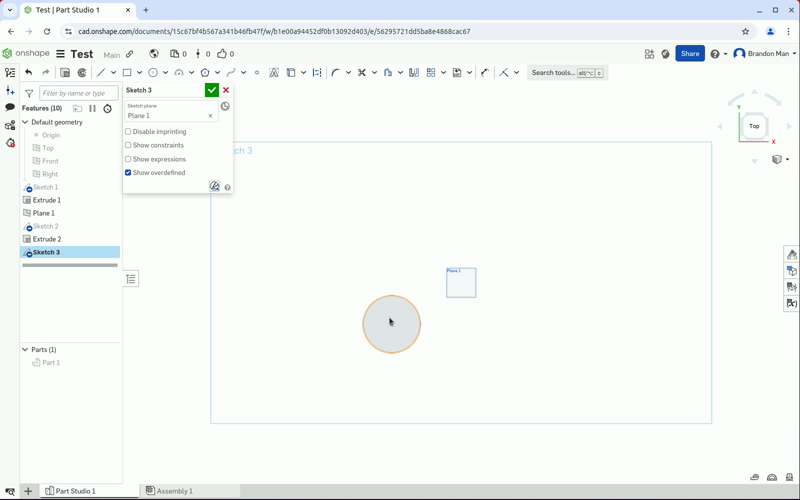
click(389, 317)
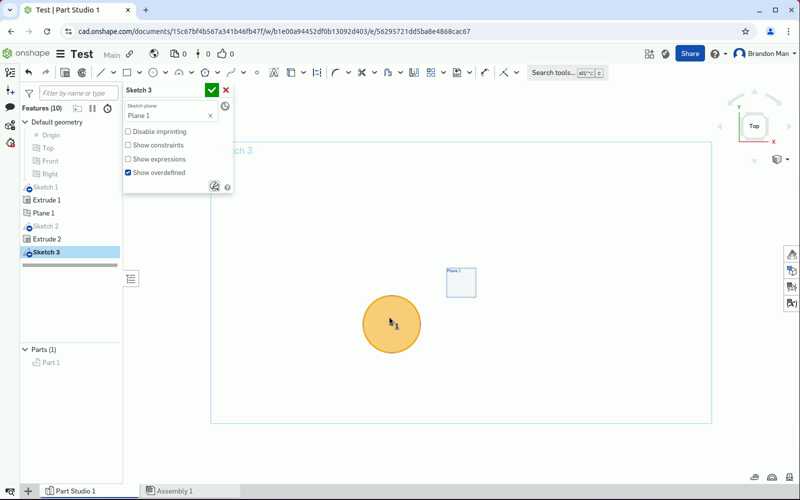
mouse_move(73, 352)
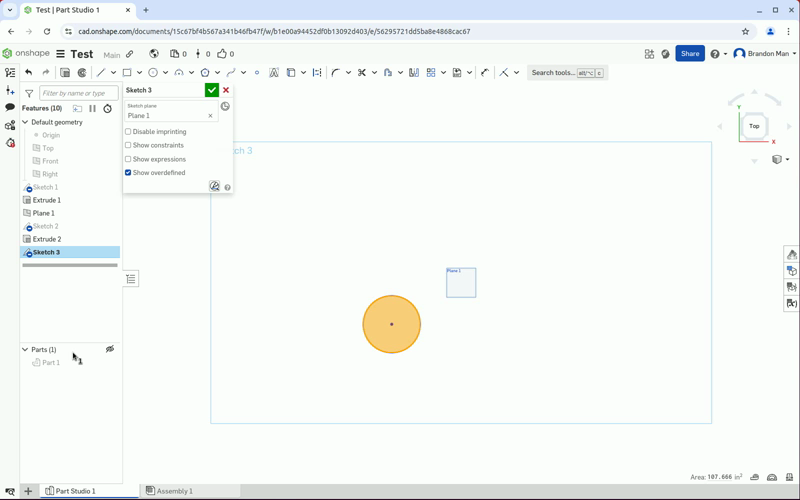
key(shift+y)
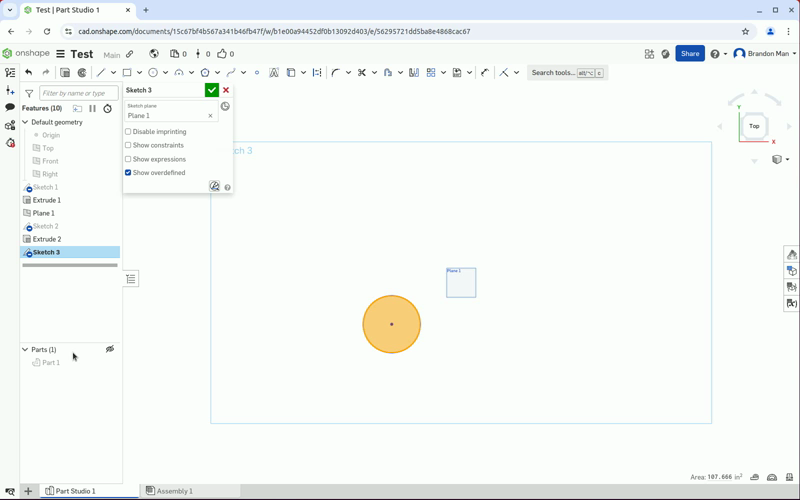
key(shift+e)
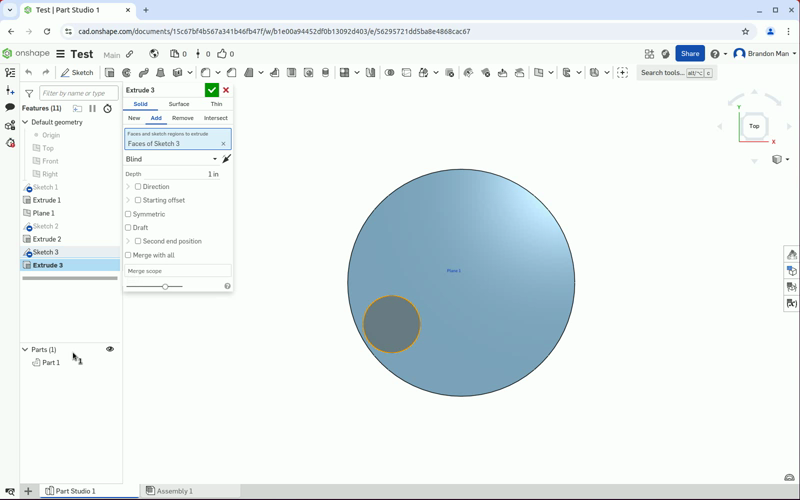
mouse_move(143, 106)
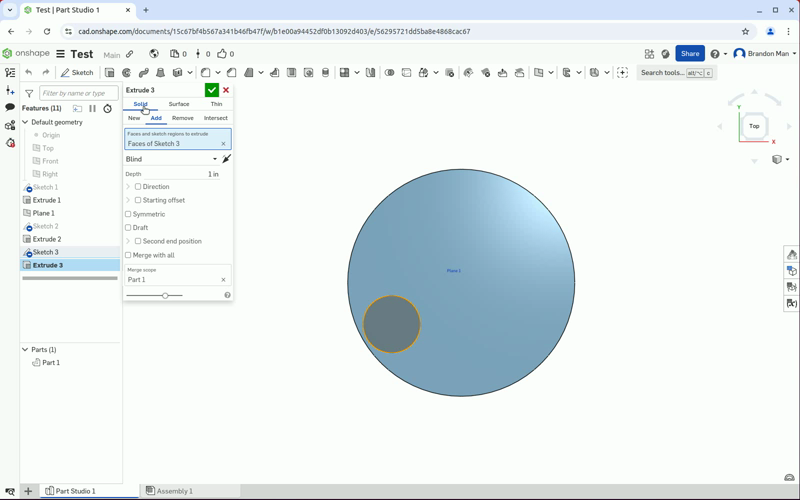
click(143, 106)
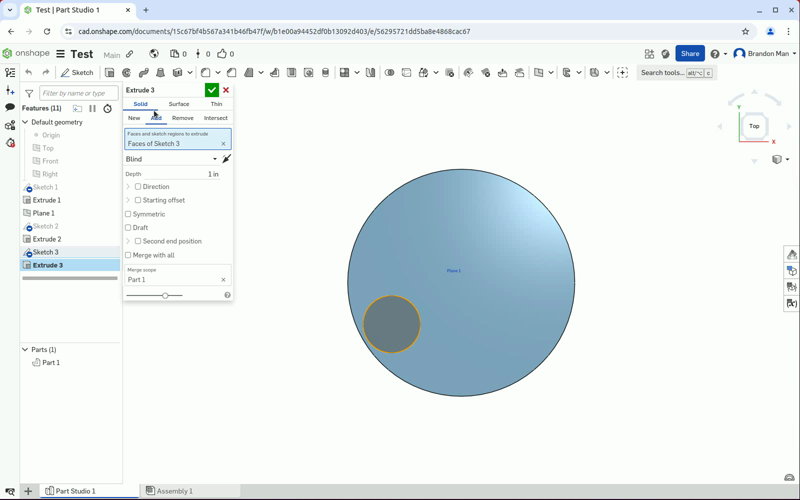
mouse_move(186, 120)
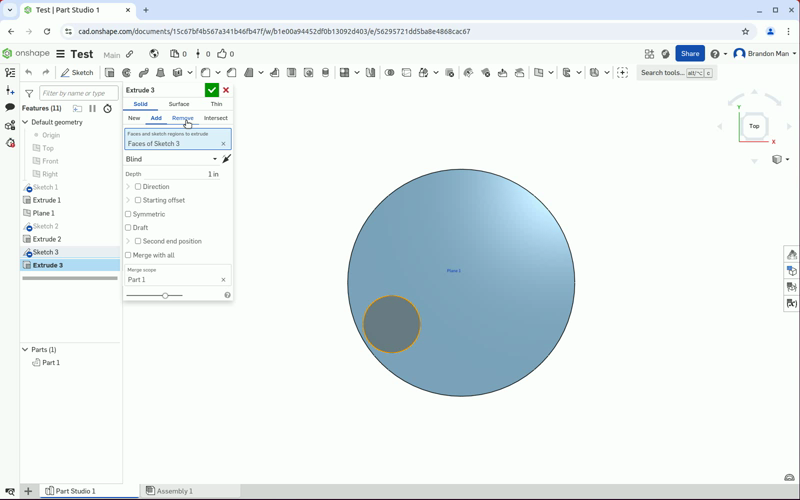
click(186, 120)
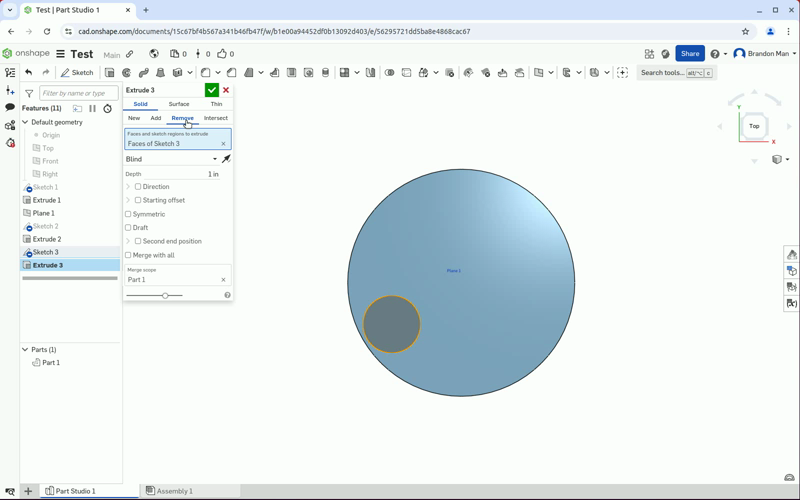
key(tab, 4)
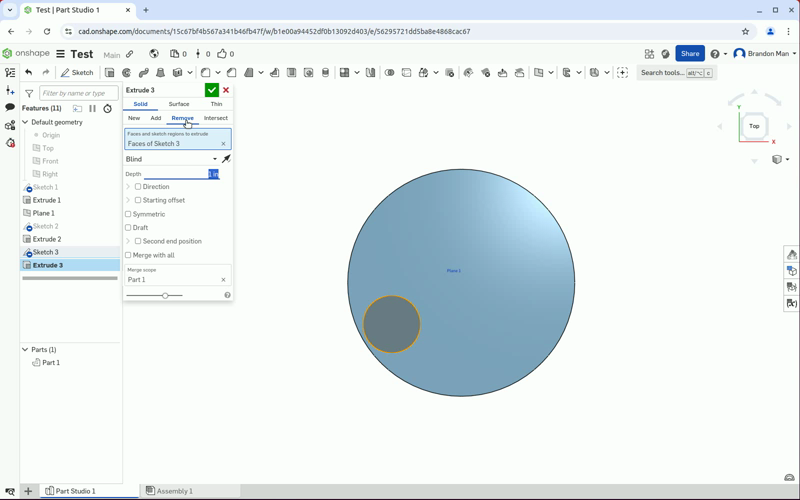
text(1.204)
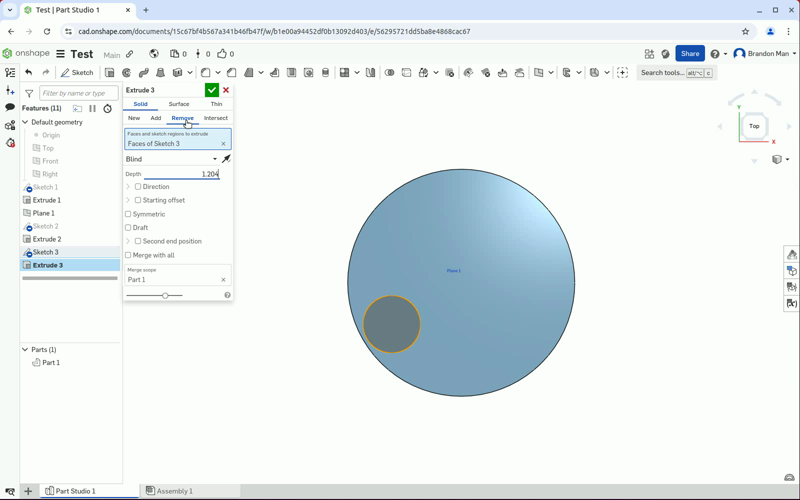
key(tab, 6)
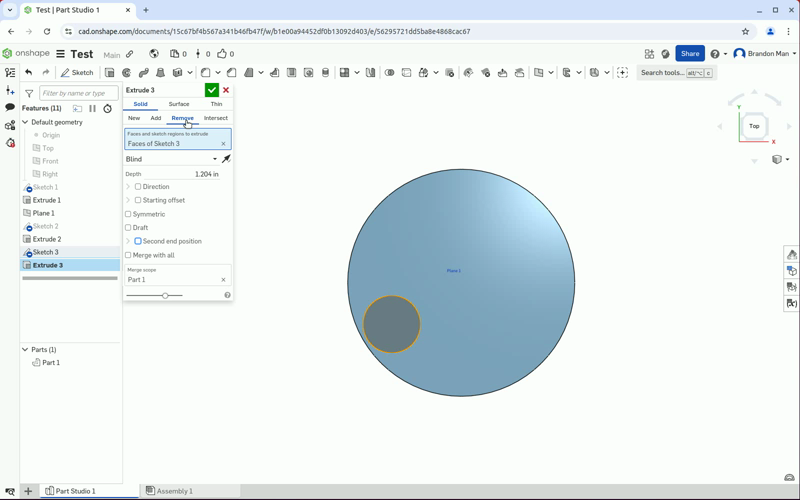
key(space)
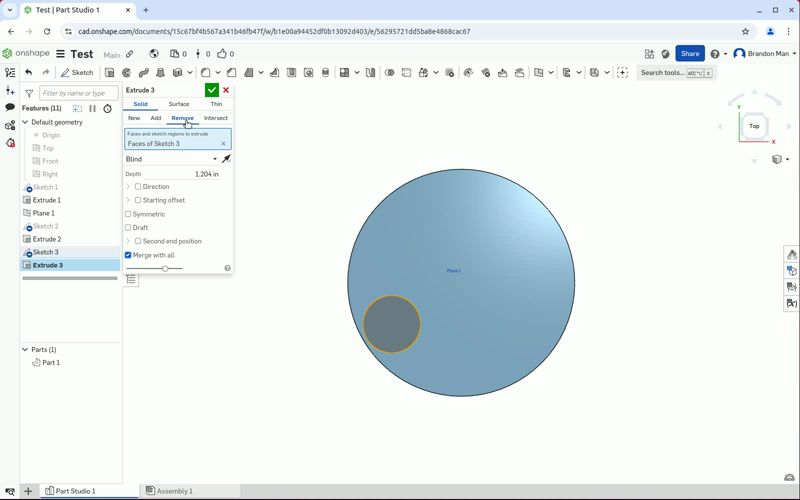
key(enter)
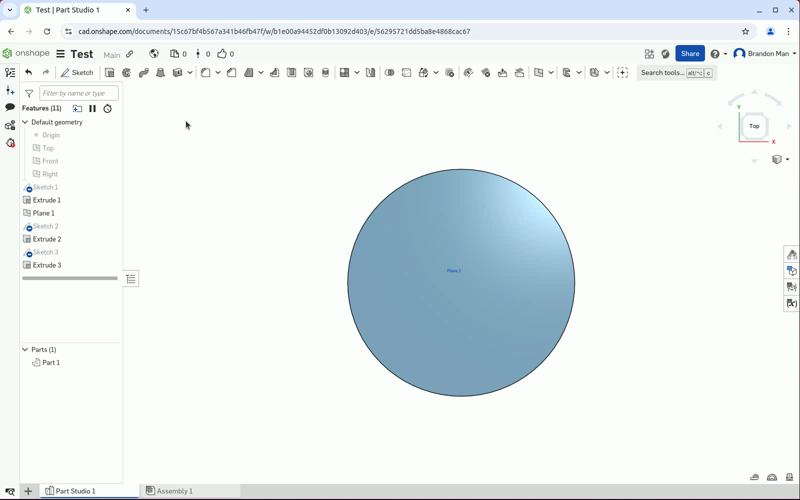
key(shift+h)
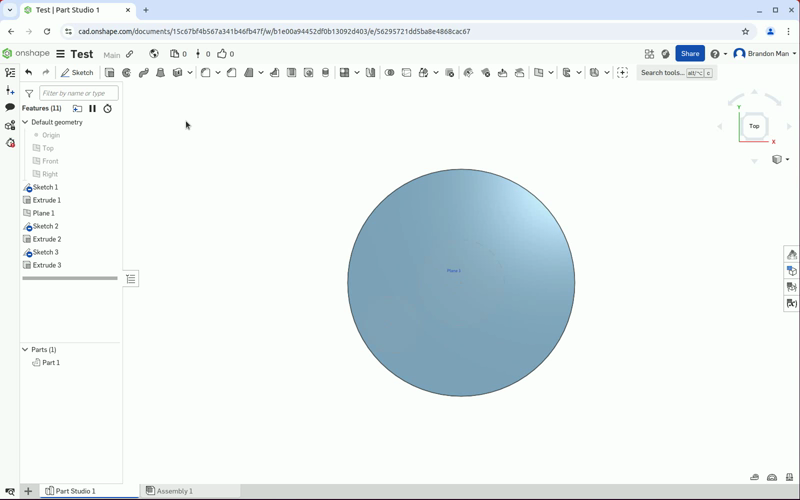
key(shift+h)
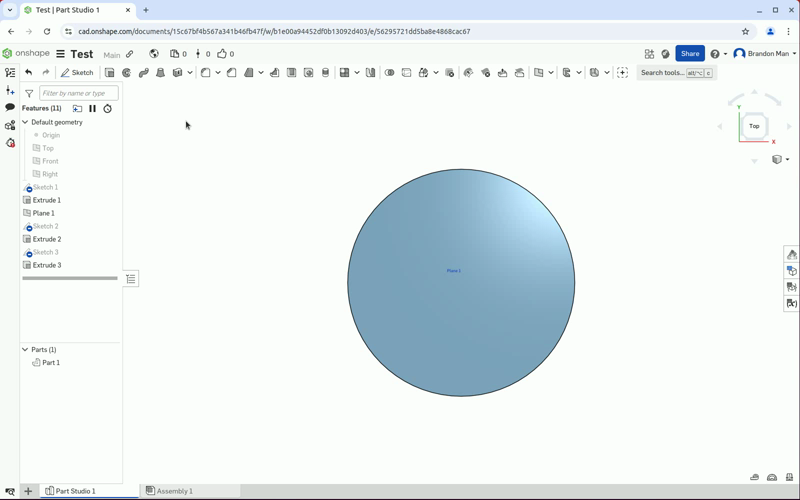
mouse_move(73, 189)
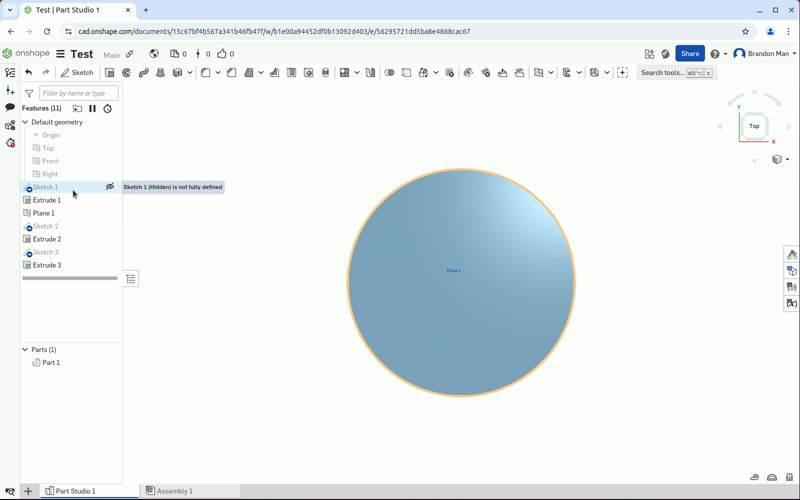
click(73, 189)
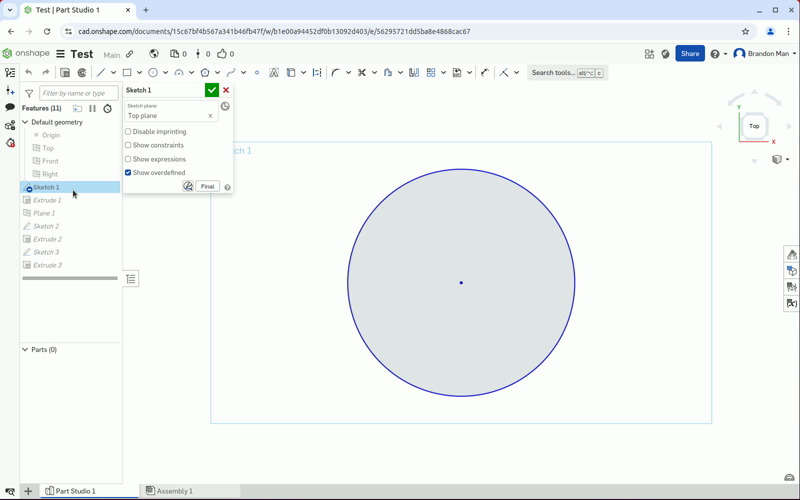
mouse_move(229, 92)
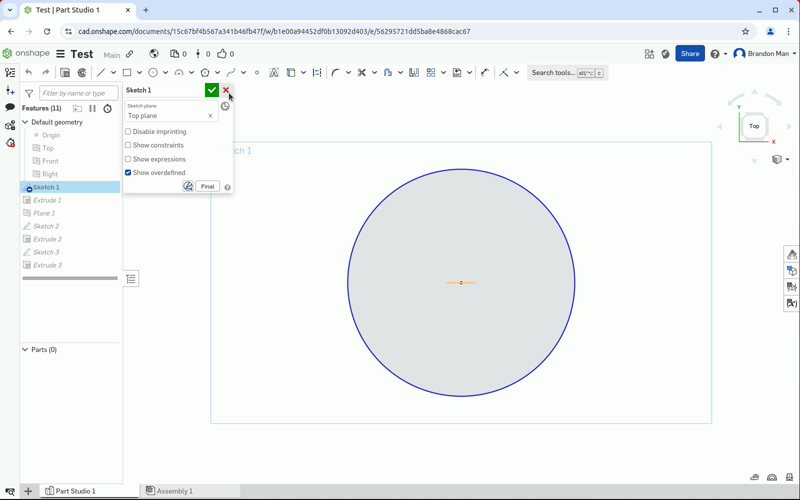
click(229, 92)
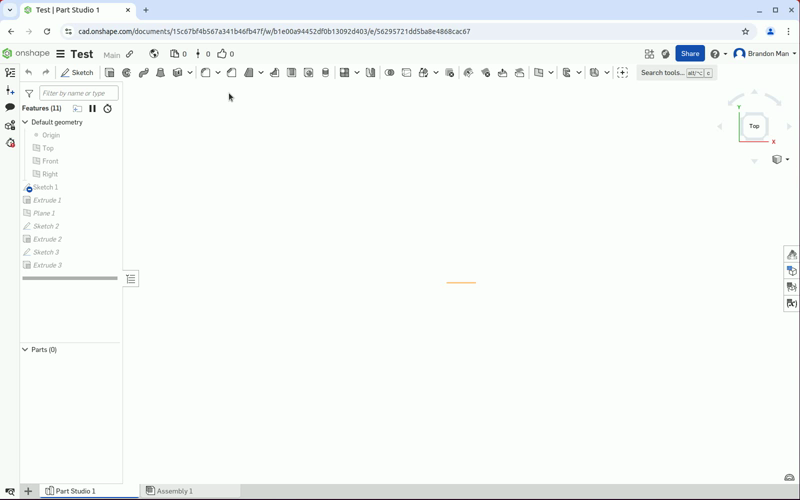
key(shift+s)
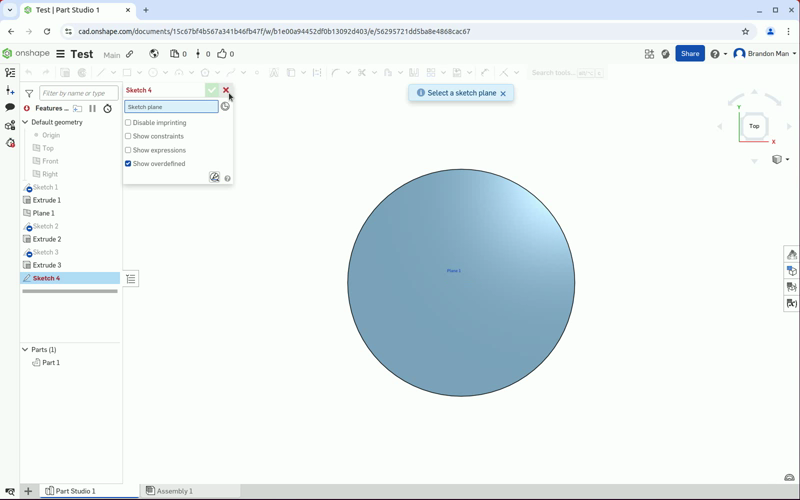
mouse_move(73, 215)
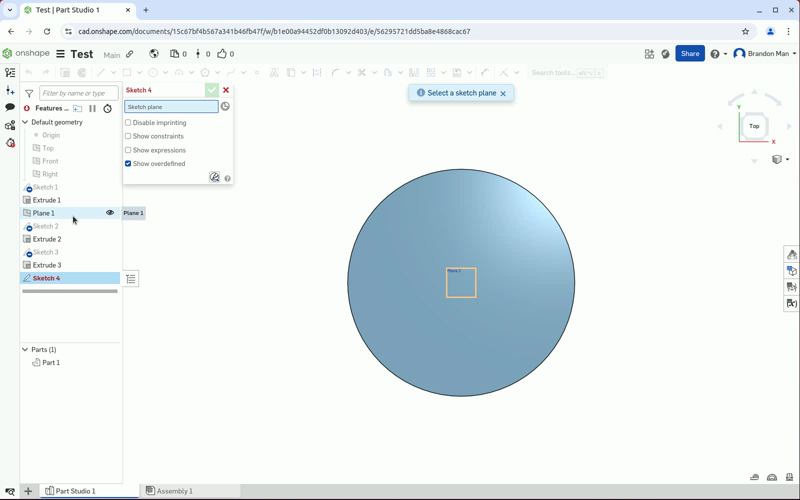
click(73, 215)
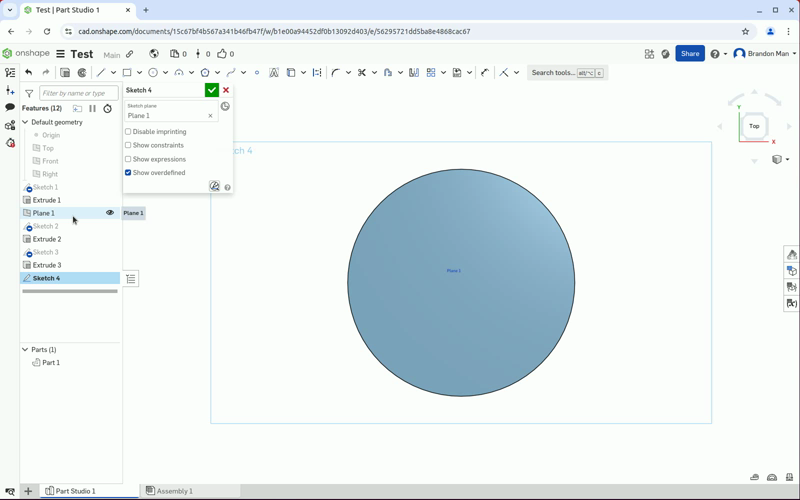
mouse_move(73, 352)
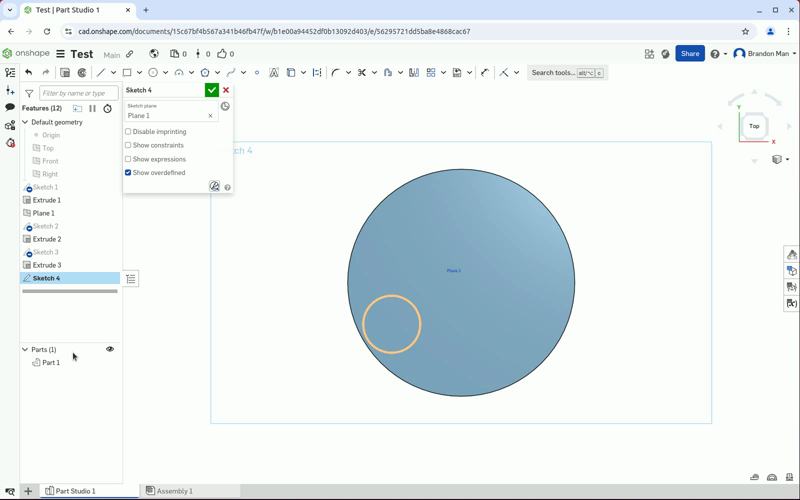
key(y)
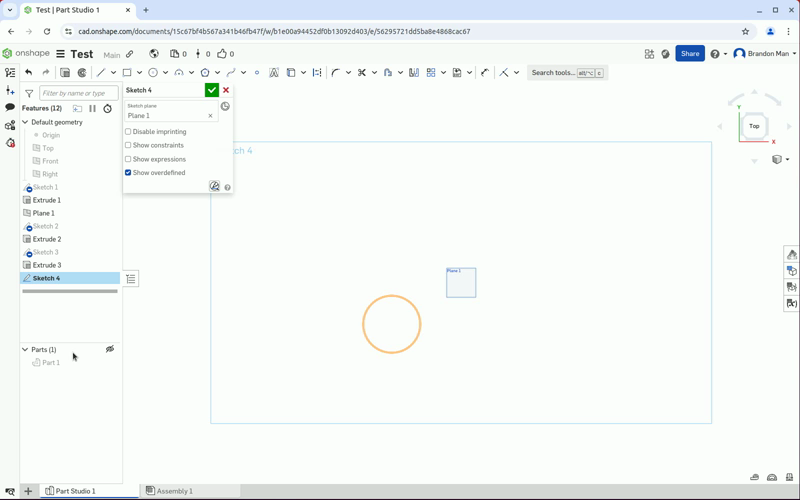
key(c)
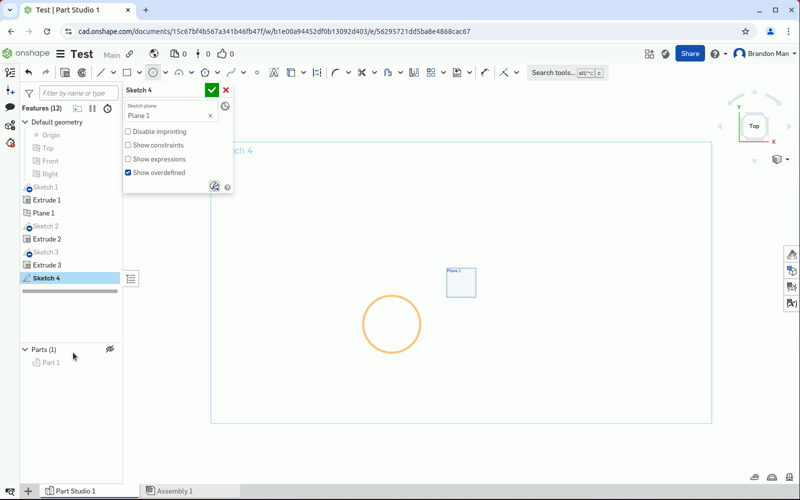
key_down(shift)
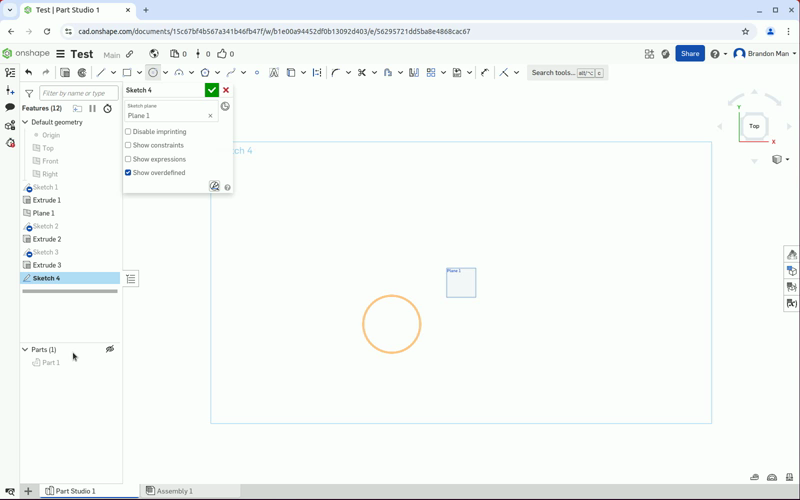
mouse_move(401, 228)
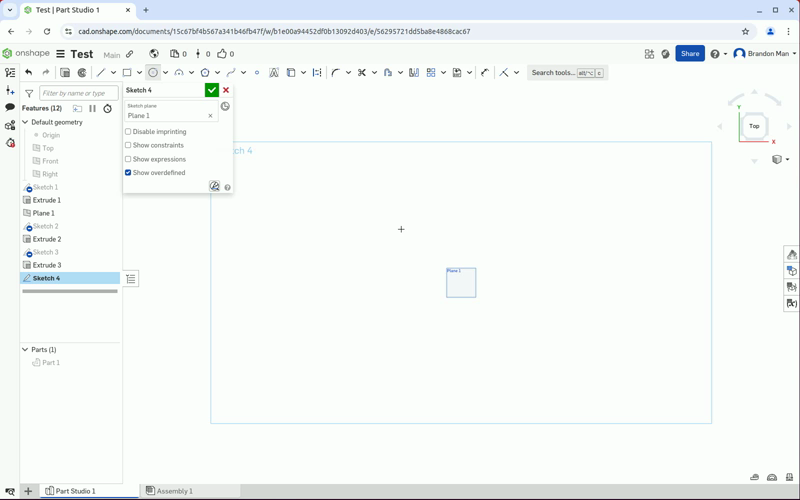
click(401, 228)
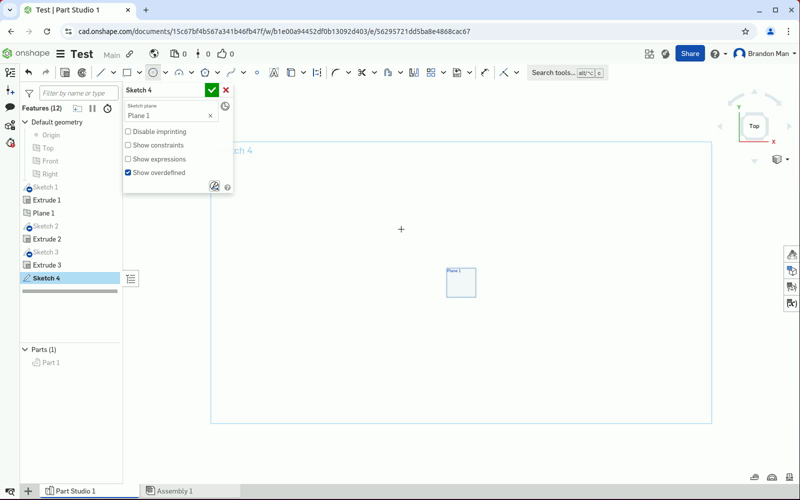
key_up(shift)
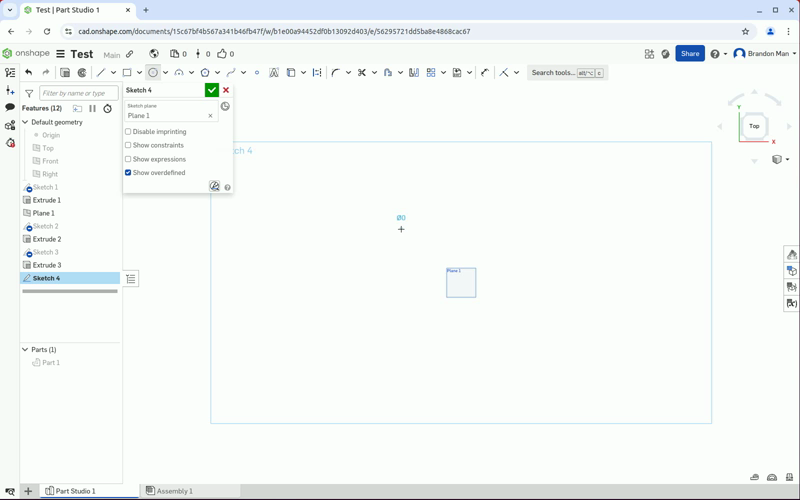
mouse_move(429, 228)
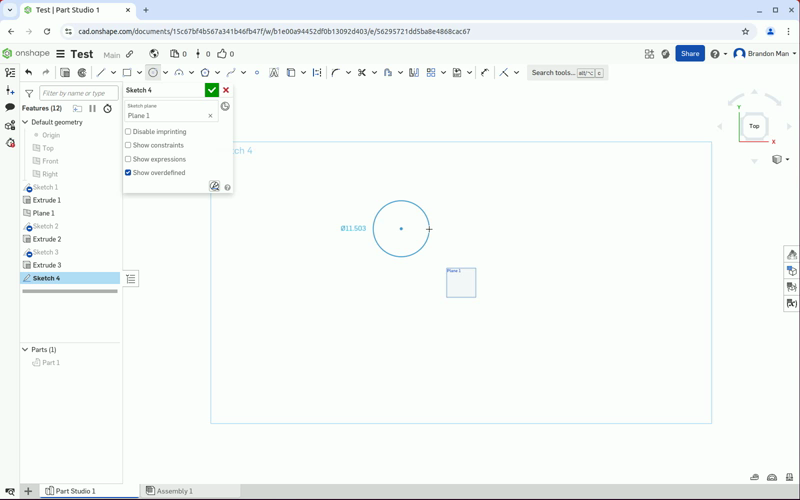
click(429, 228)
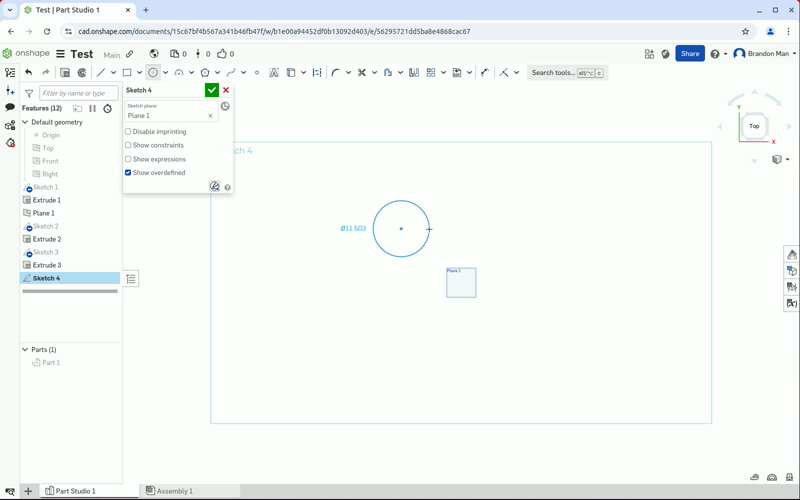
key(esc)
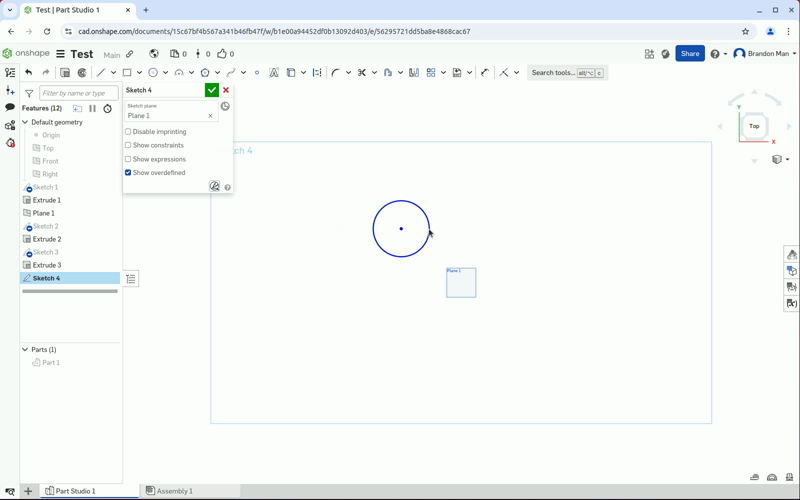
mouse_move(378, 229)
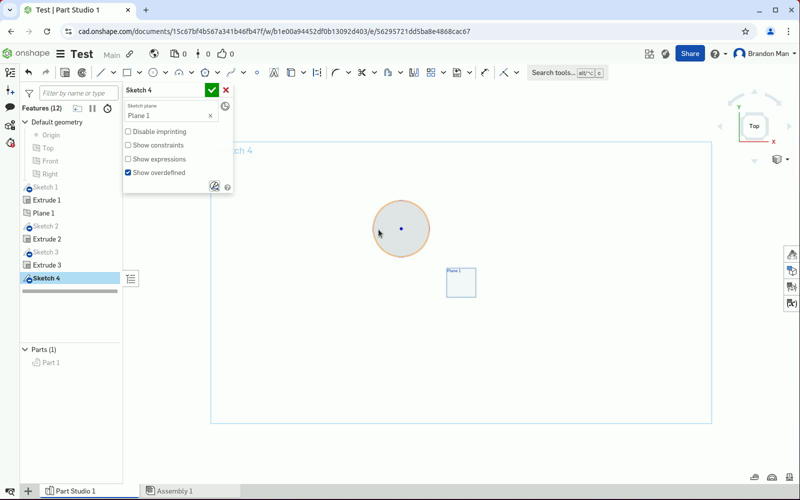
click(378, 229)
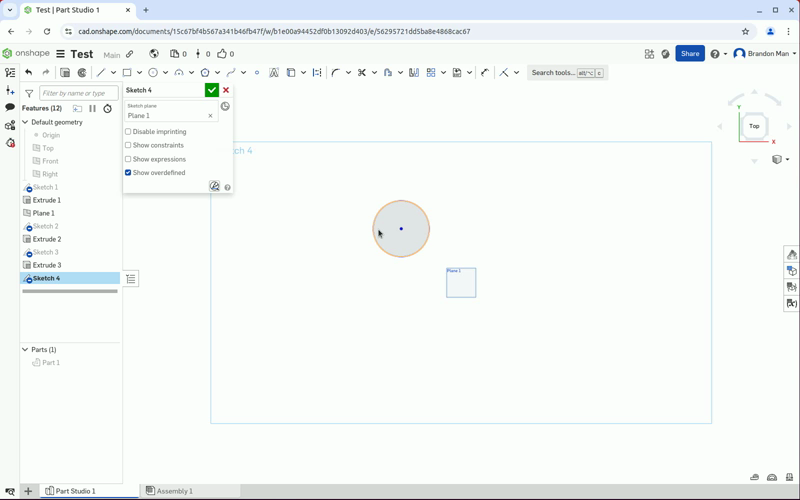
mouse_move(73, 352)
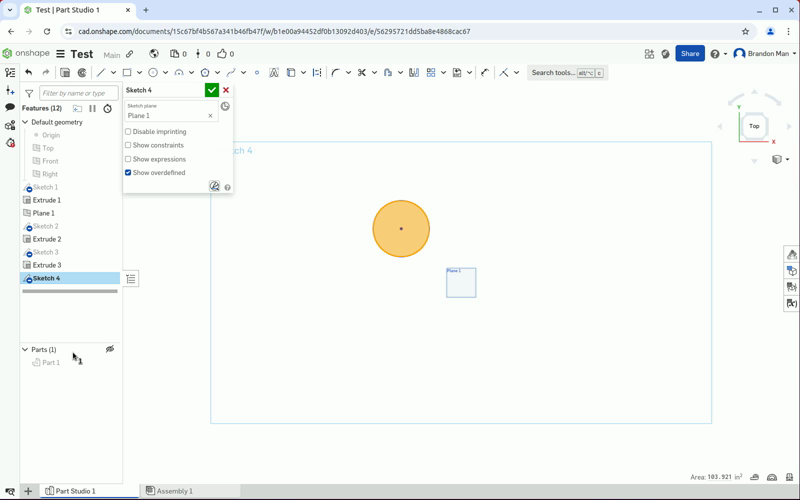
key(shift+y)
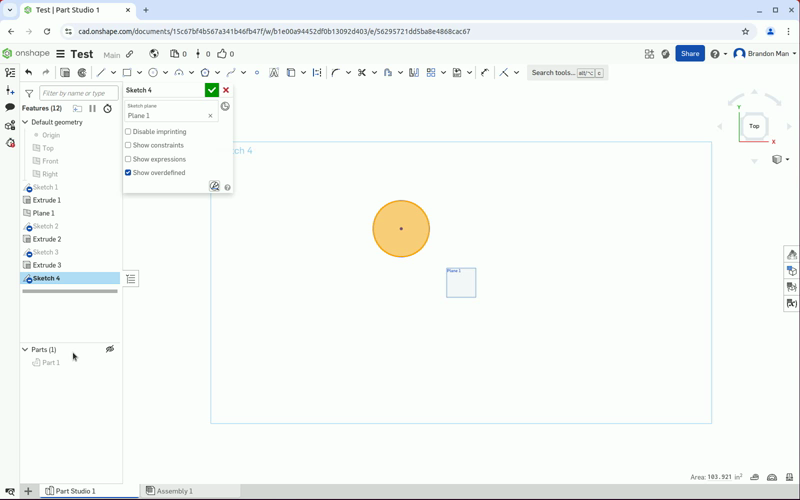
key(shift+e)
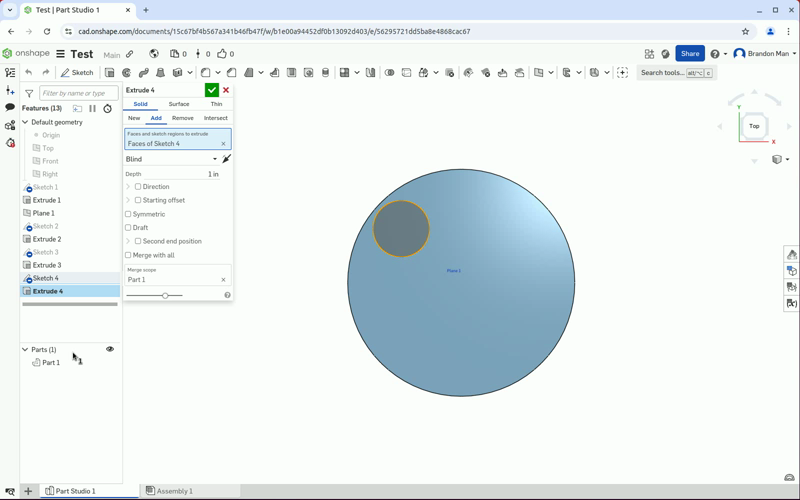
mouse_move(143, 106)
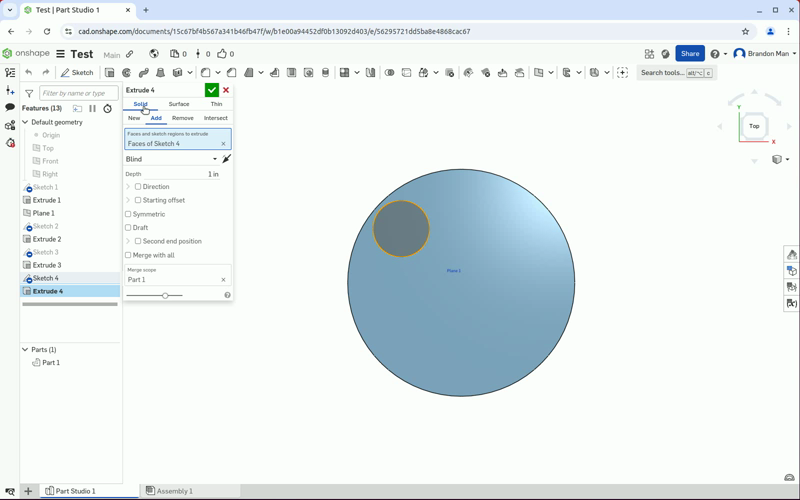
click(143, 106)
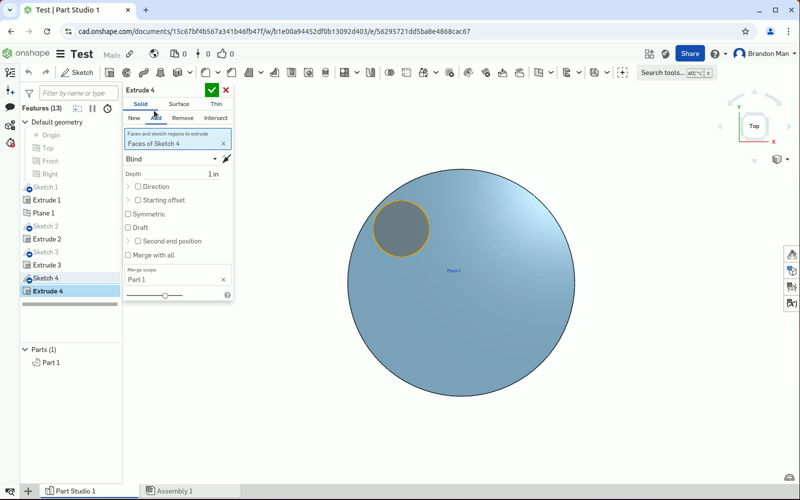
mouse_move(186, 120)
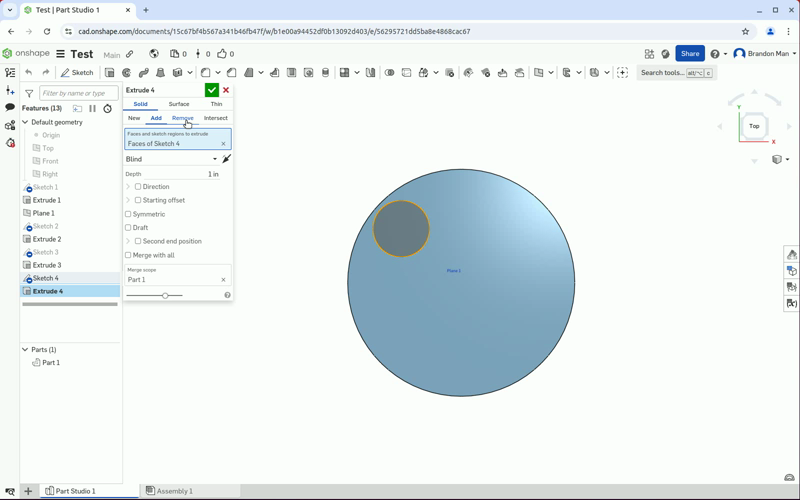
click(186, 120)
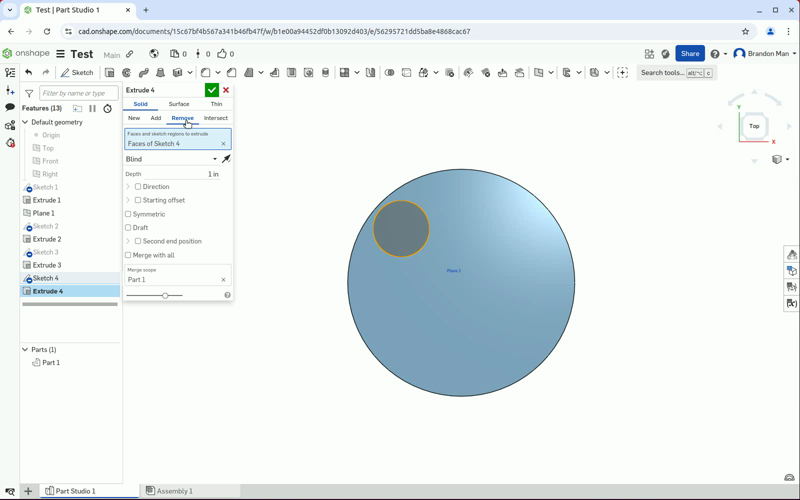
key(tab, 4)
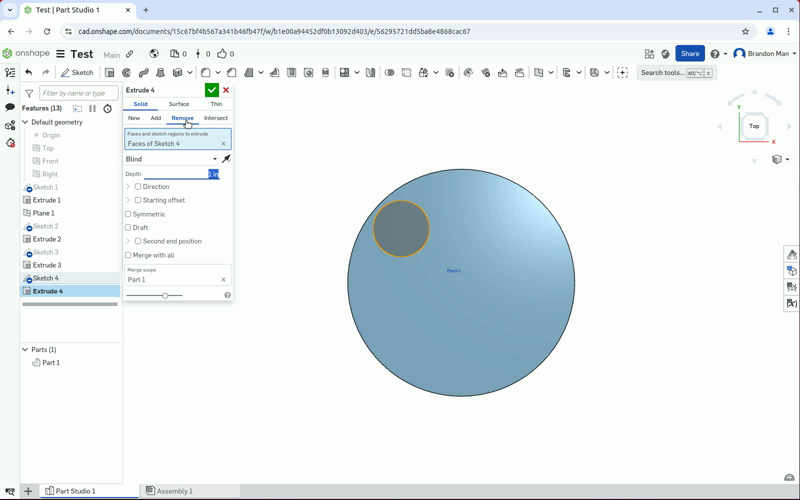
text(1.204)
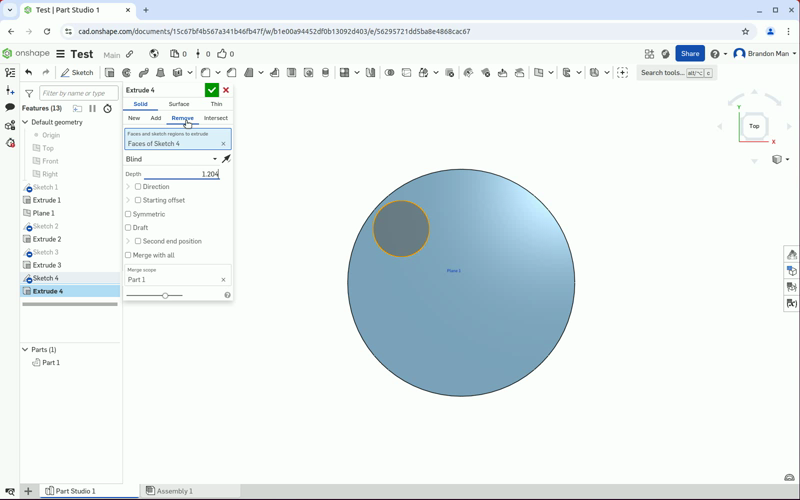
key(tab, 6)
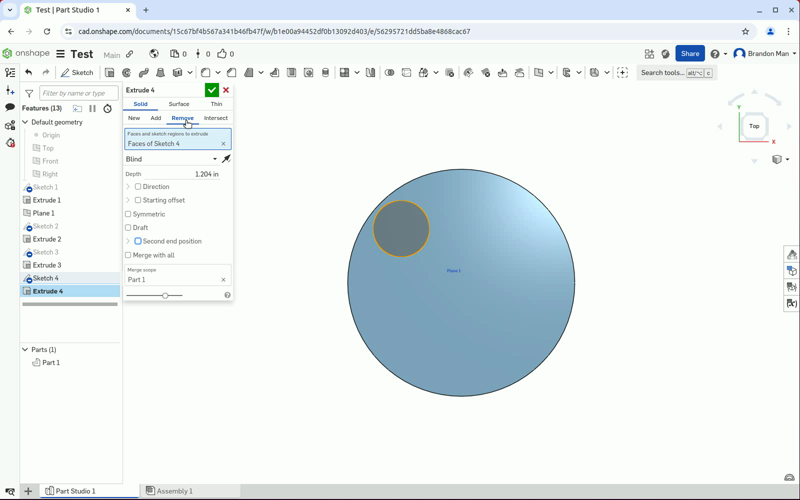
key(space)
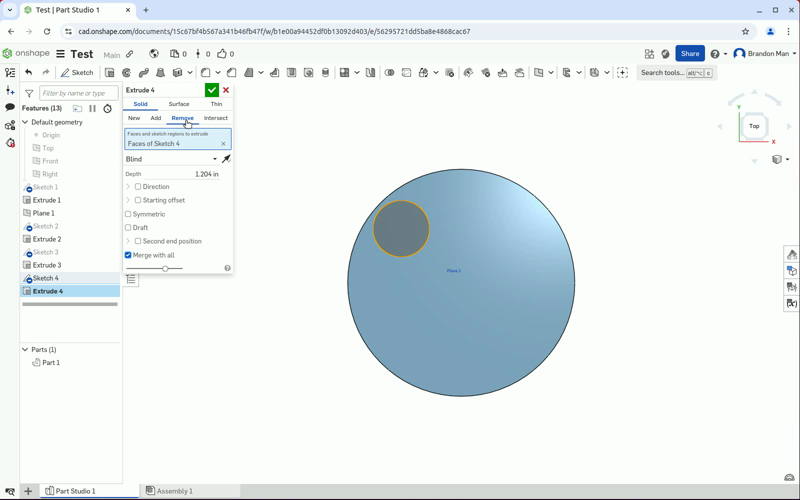
key(enter)
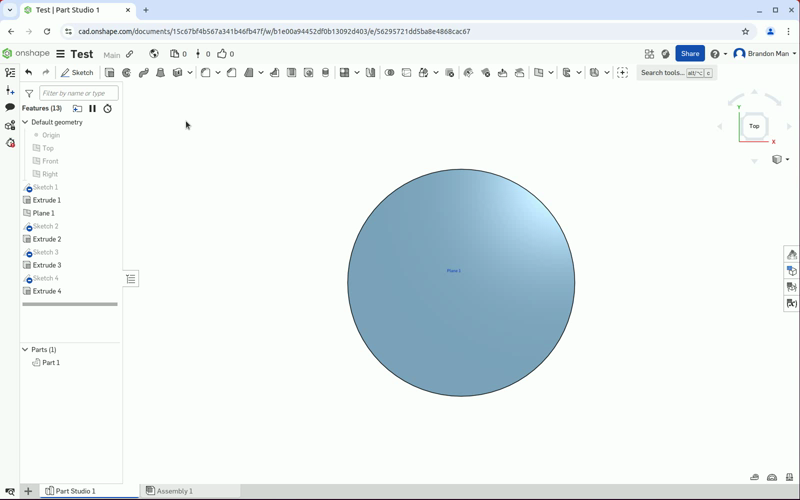
key(shift+h)
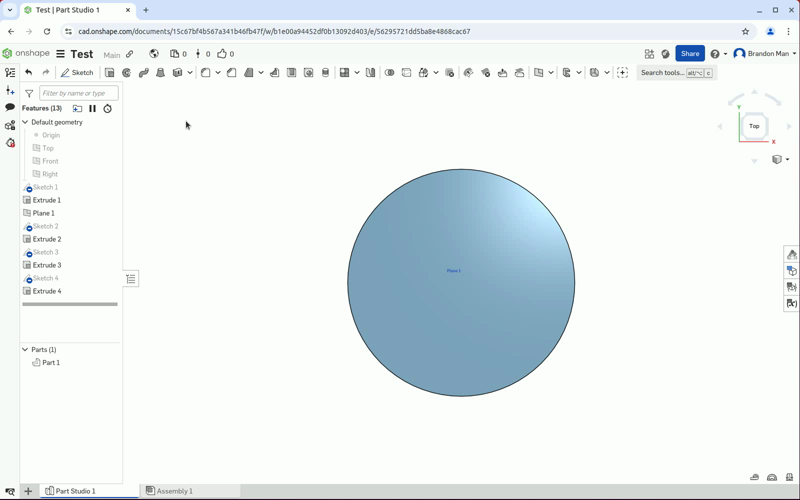
key(shift+h)
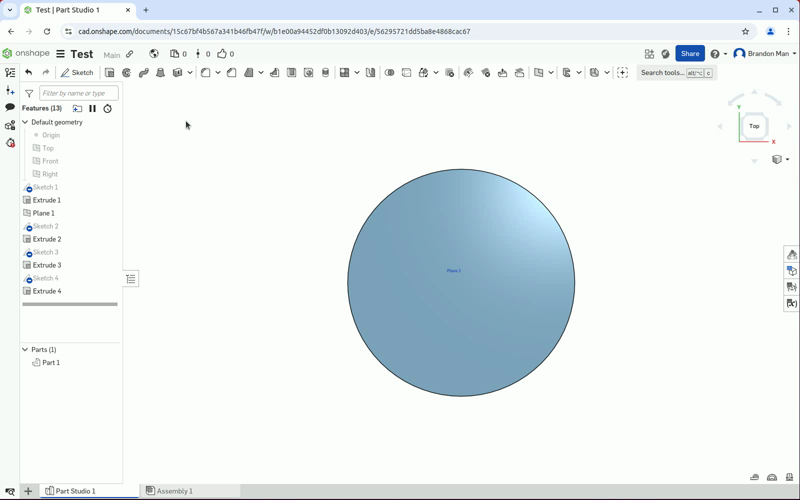
mouse_move(73, 189)
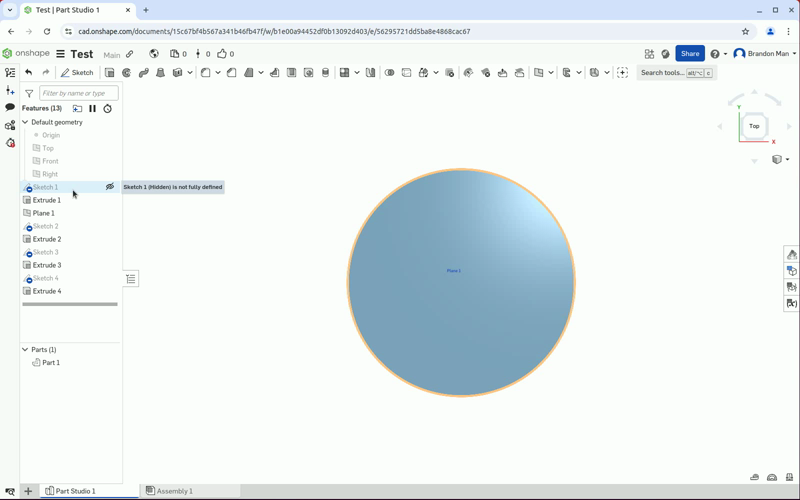
click(73, 189)
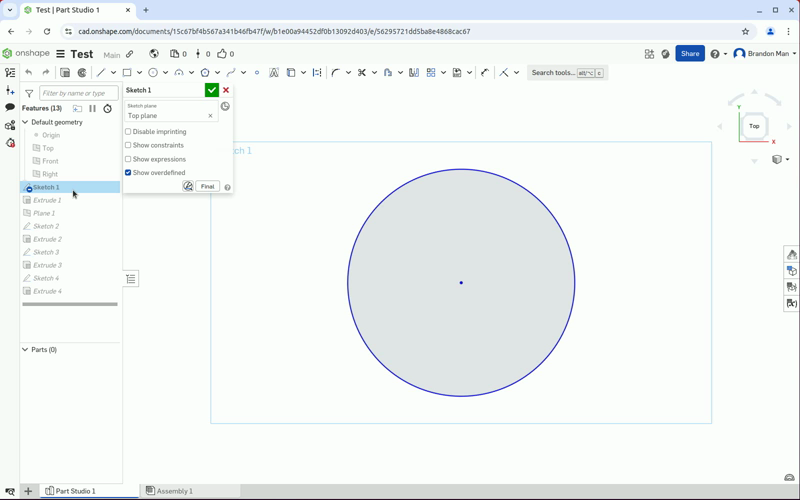
mouse_move(229, 92)
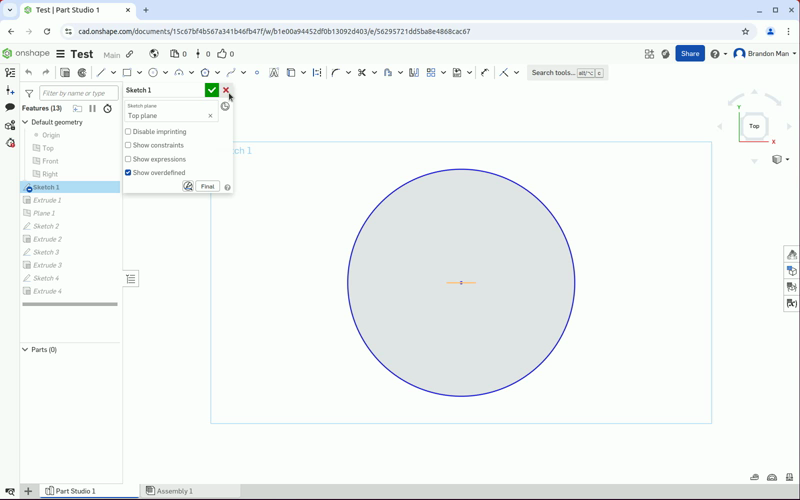
click(229, 92)
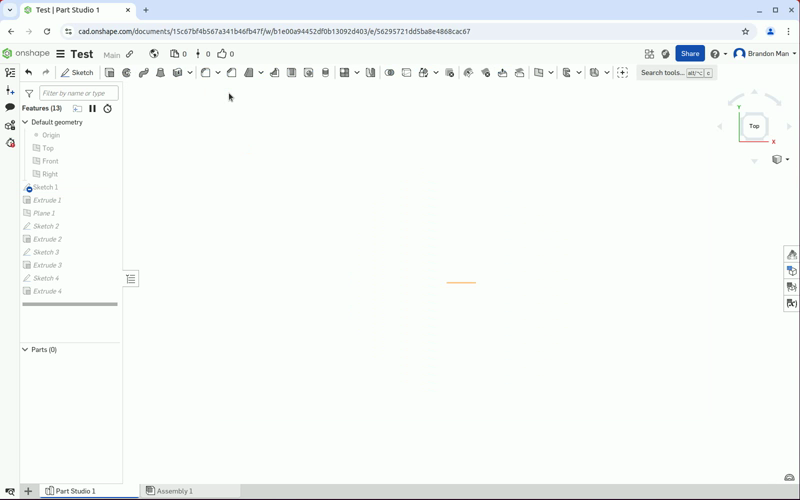
key(shift+s)
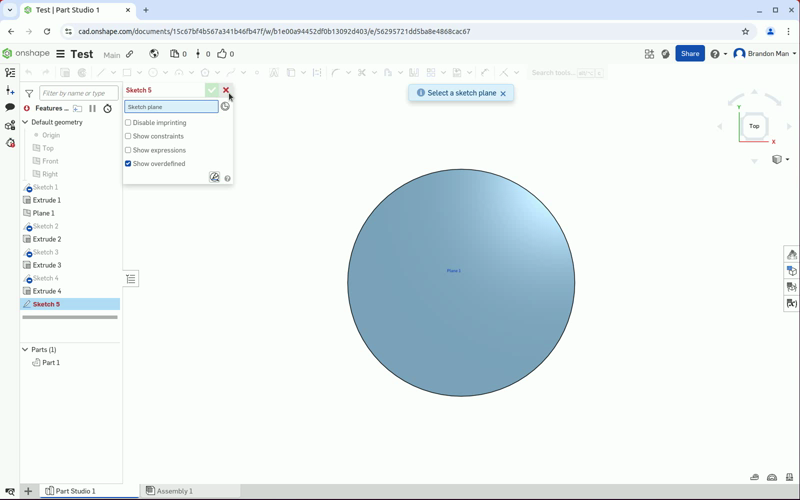
mouse_move(73, 215)
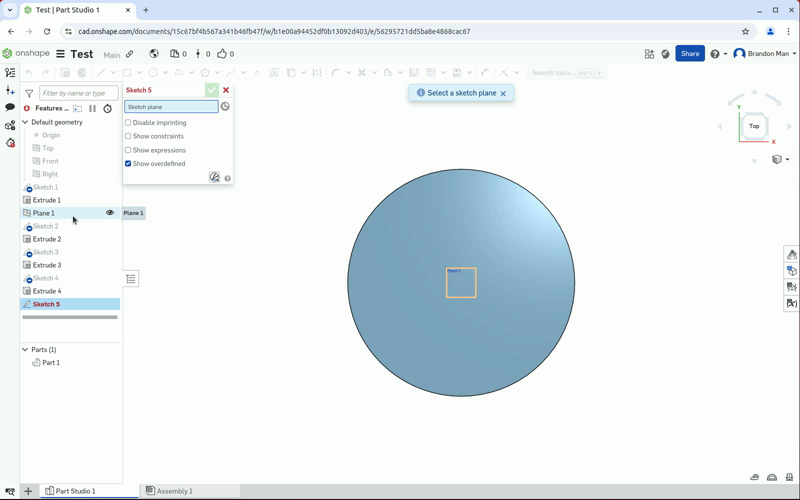
click(73, 215)
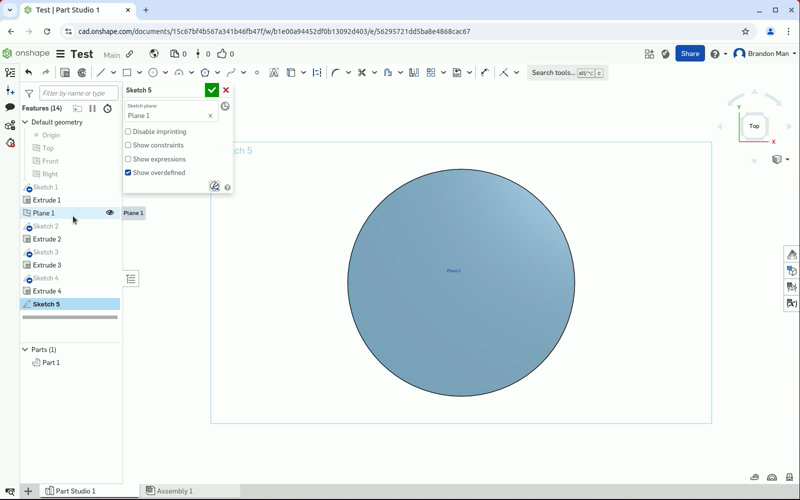
mouse_move(73, 352)
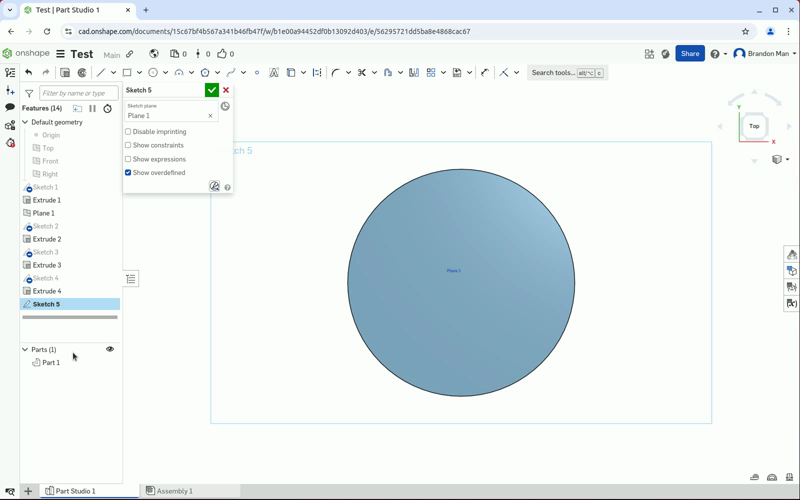
key(y)
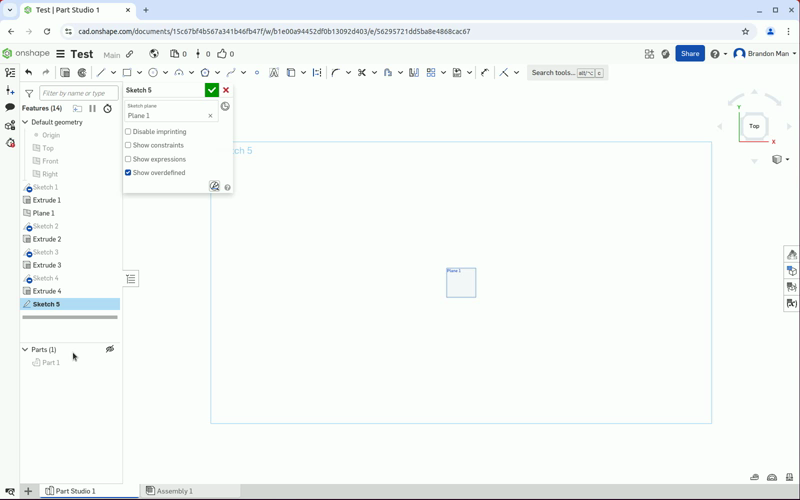
key(c)
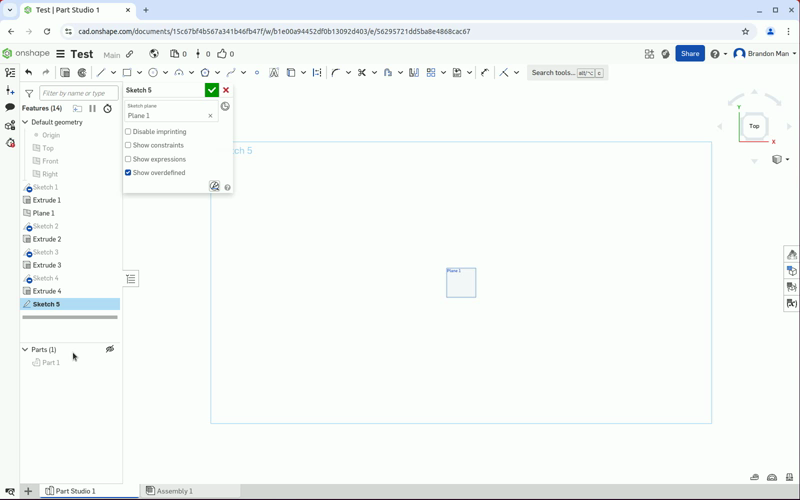
key_down(shift)
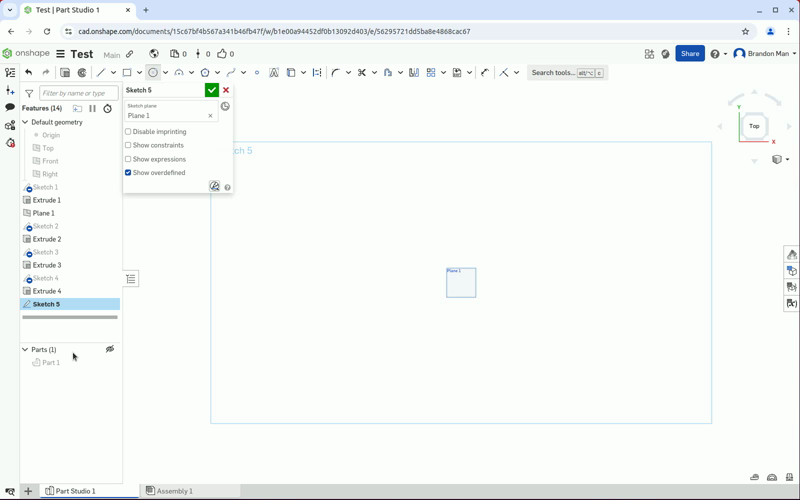
mouse_move(493, 209)
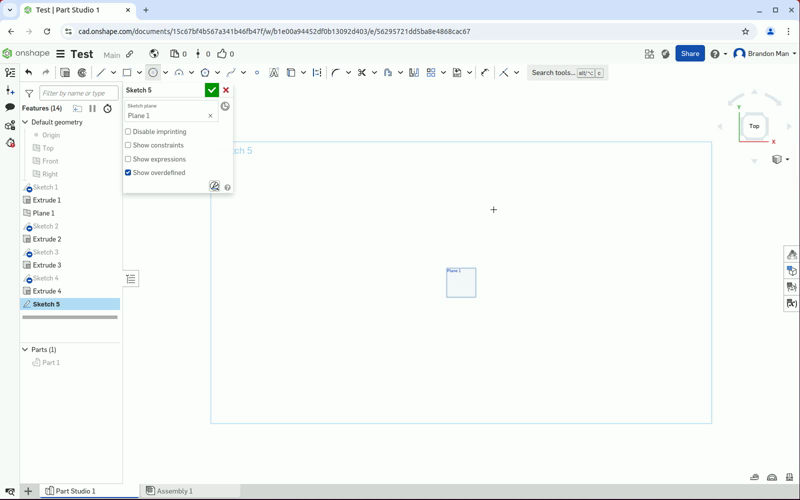
click(493, 209)
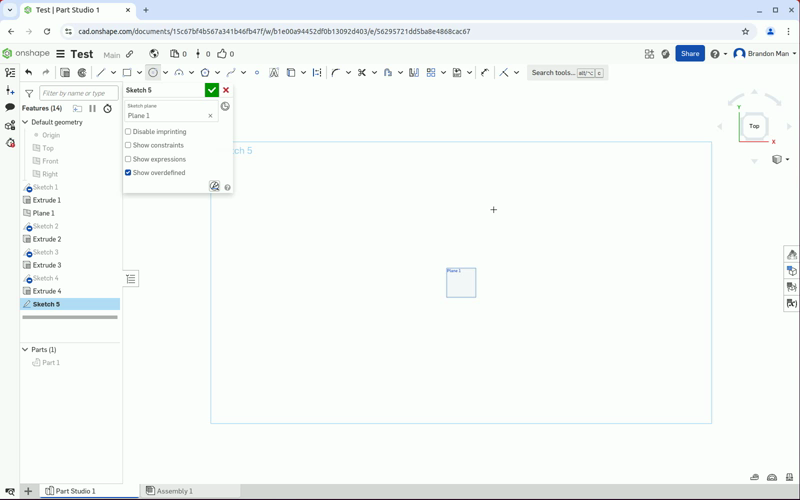
key_up(shift)
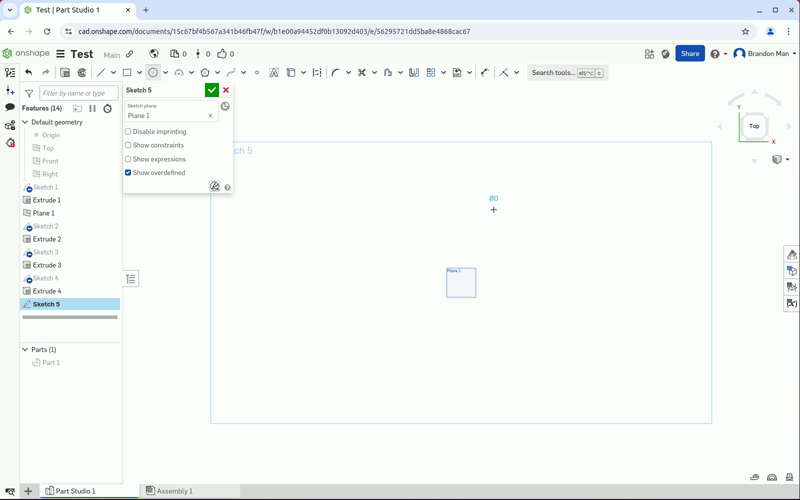
mouse_move(521, 209)
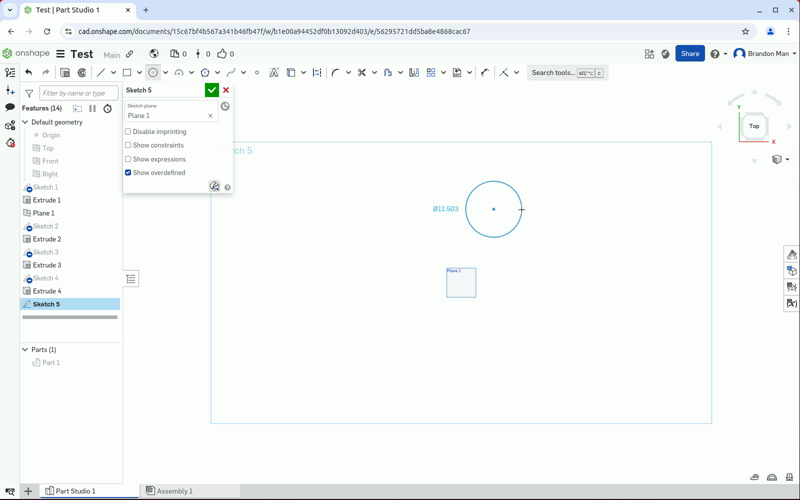
click(521, 209)
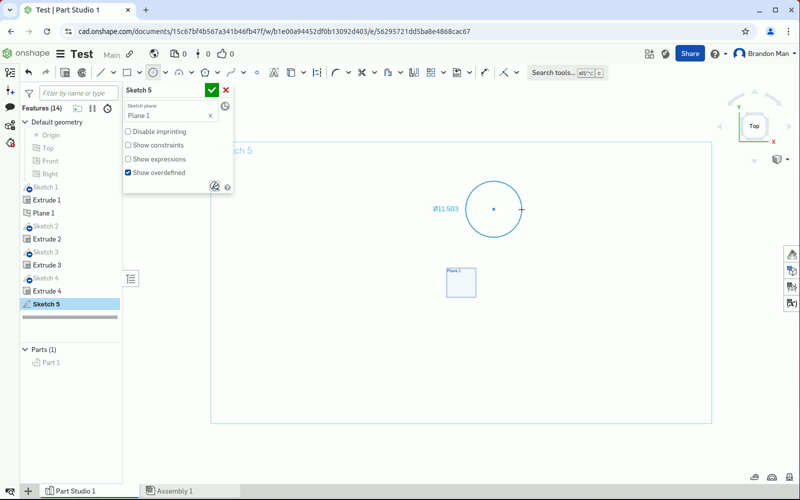
key(esc)
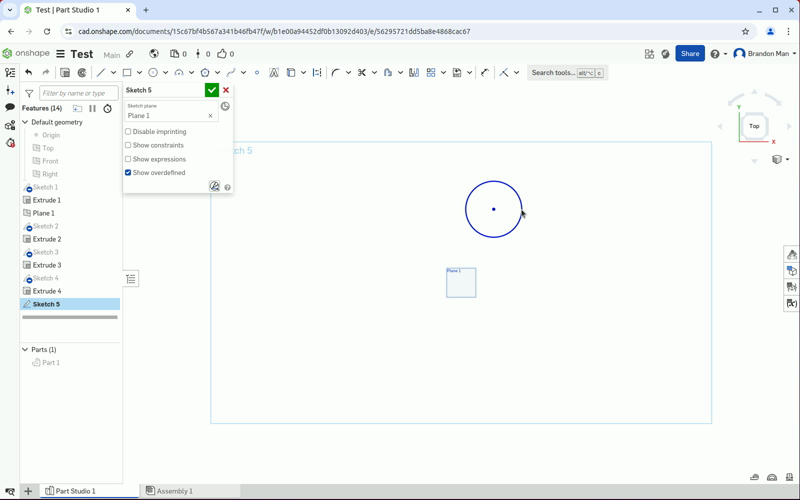
mouse_move(495, 228)
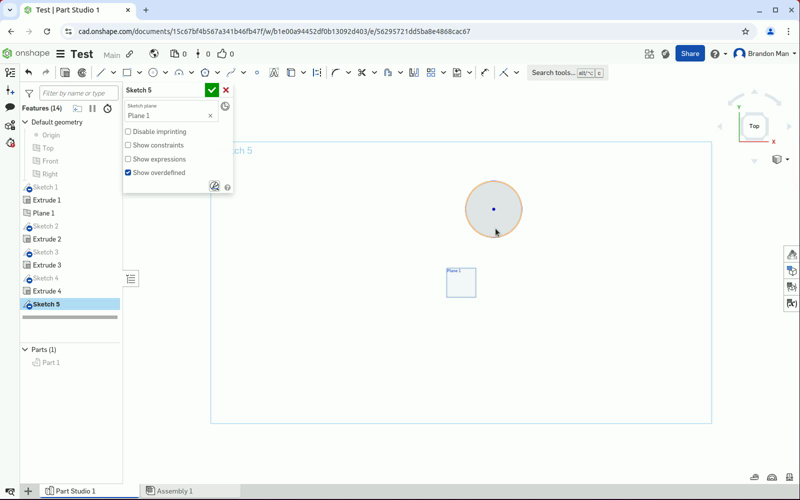
click(495, 228)
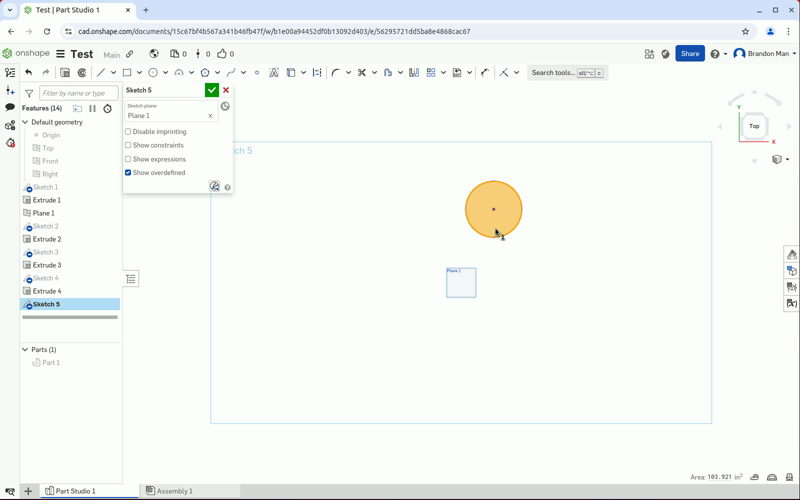
mouse_move(73, 352)
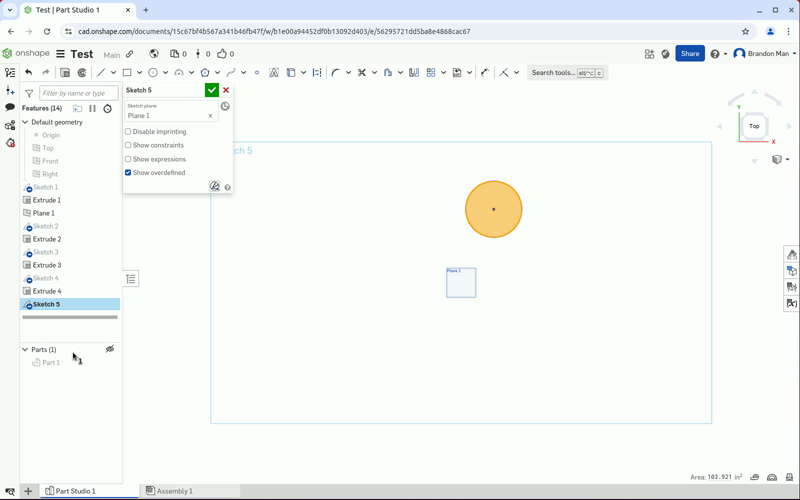
key(shift+y)
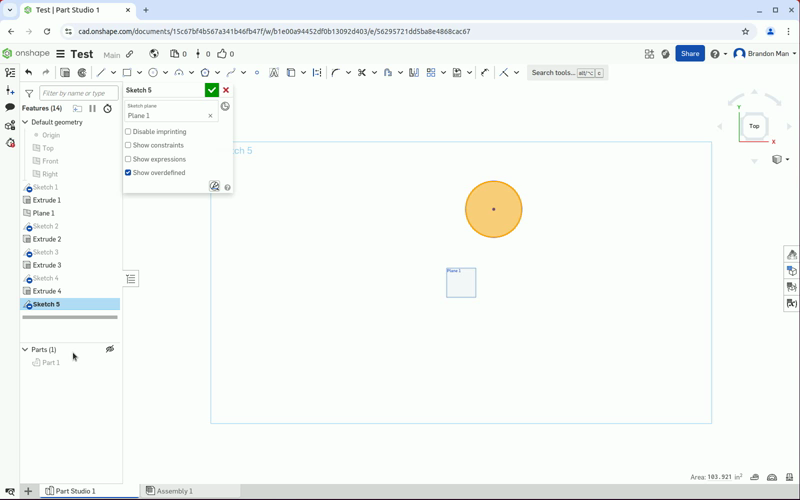
key(shift+e)
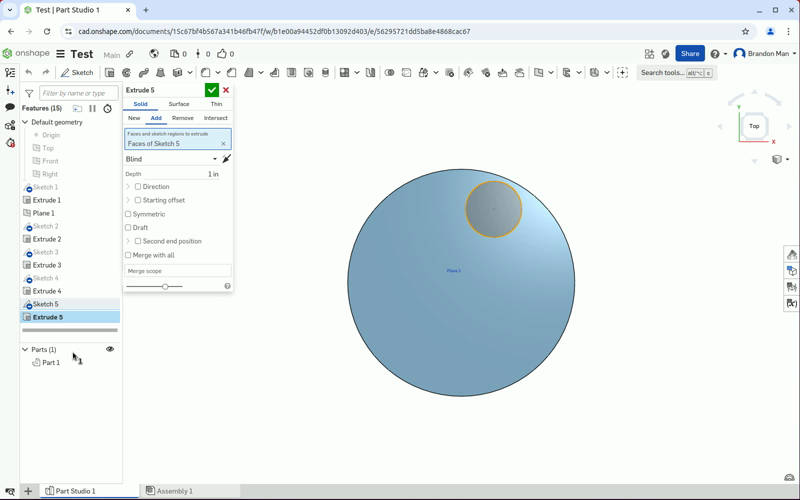
mouse_move(143, 106)
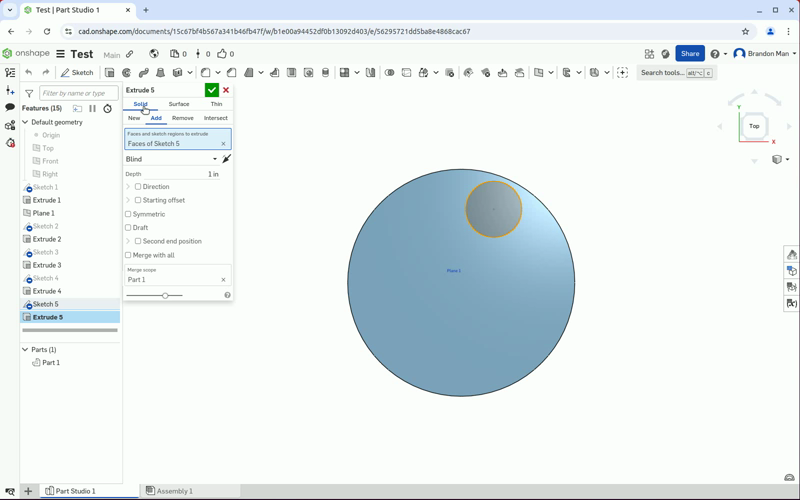
click(143, 106)
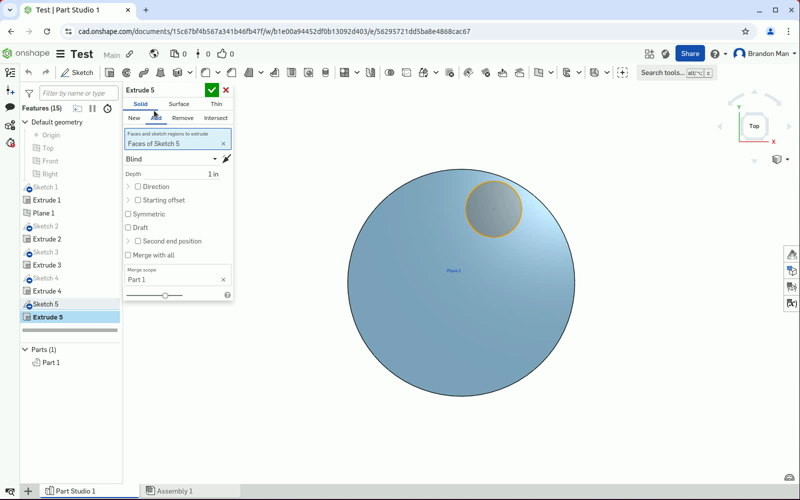
mouse_move(186, 120)
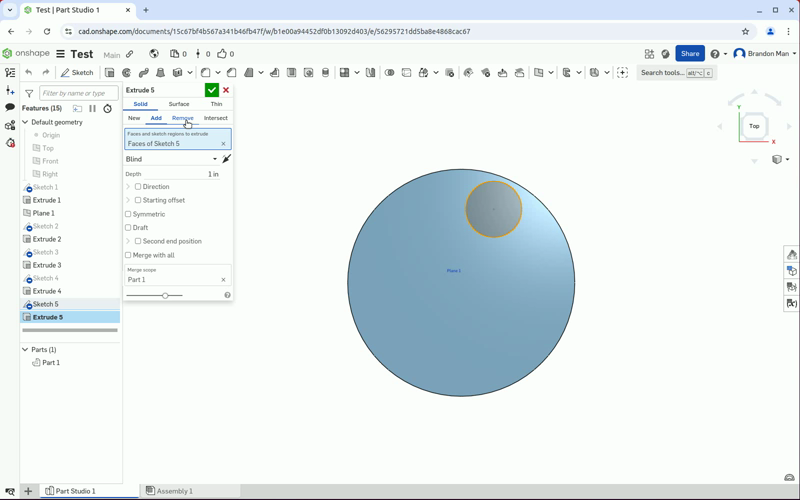
click(186, 120)
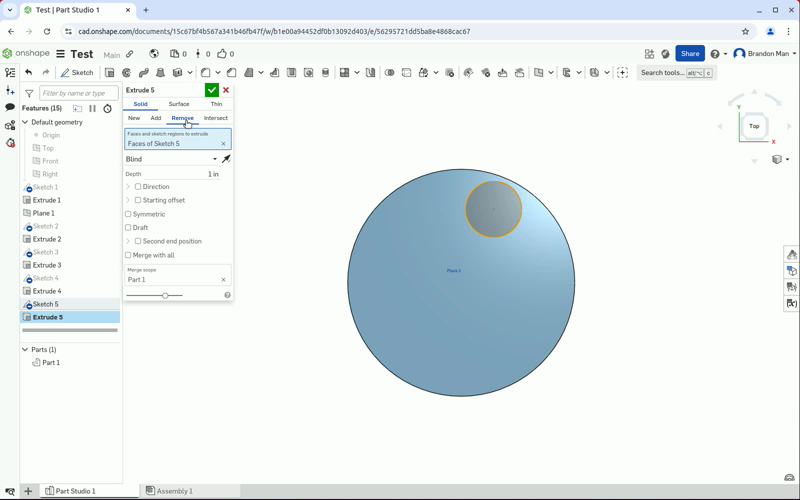
key(tab, 4)
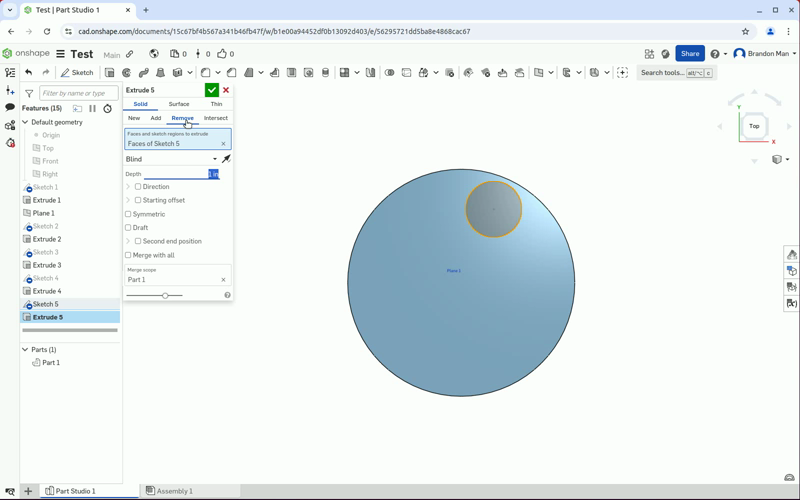
text(1.204)
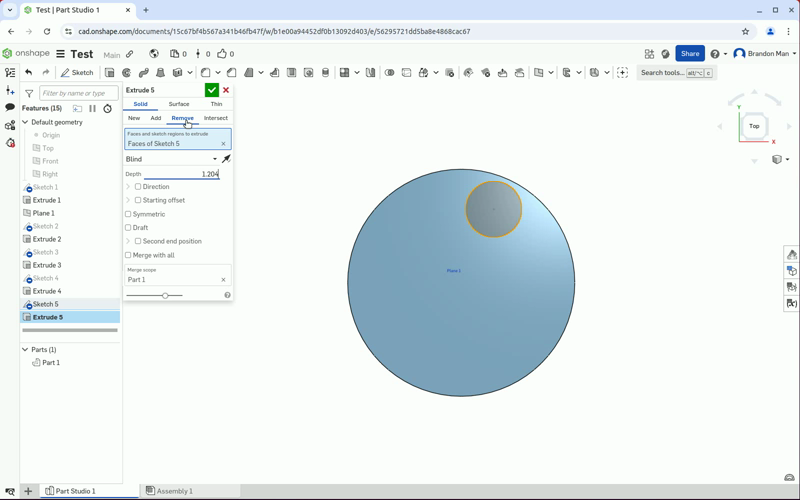
key(tab, 6)
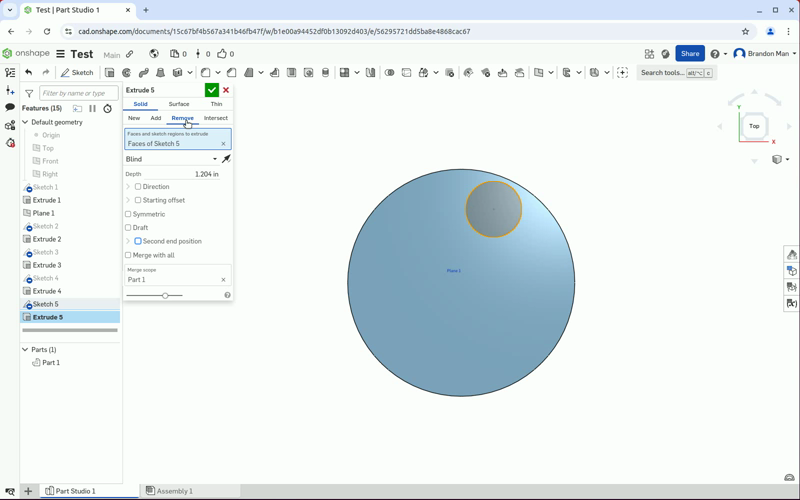
key(space)
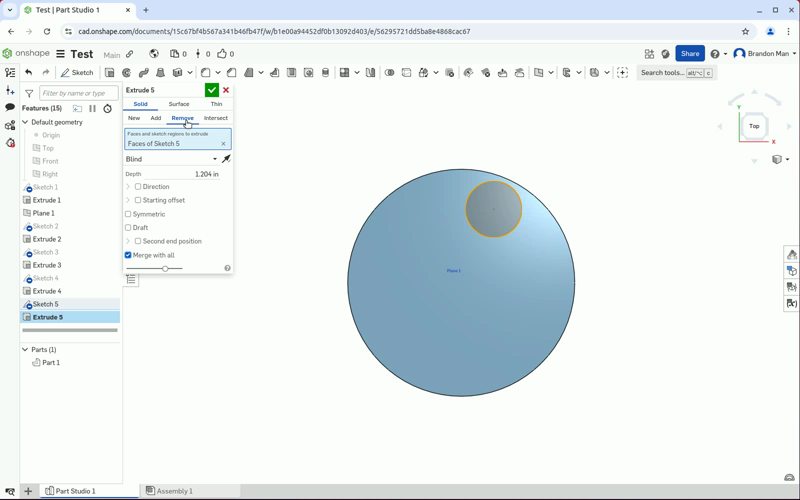
key(enter)
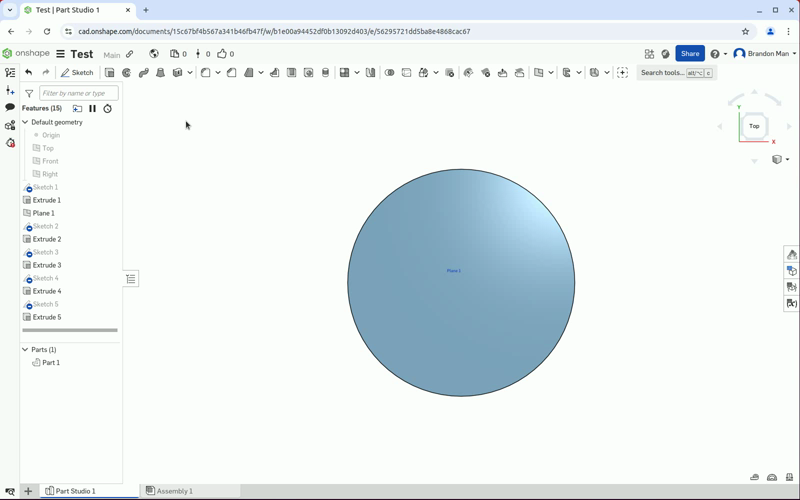
key(shift+h)
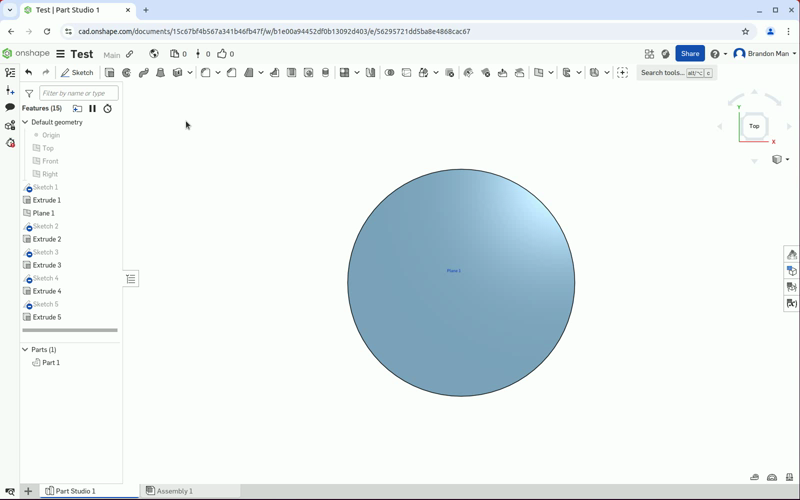
key(shift+h)
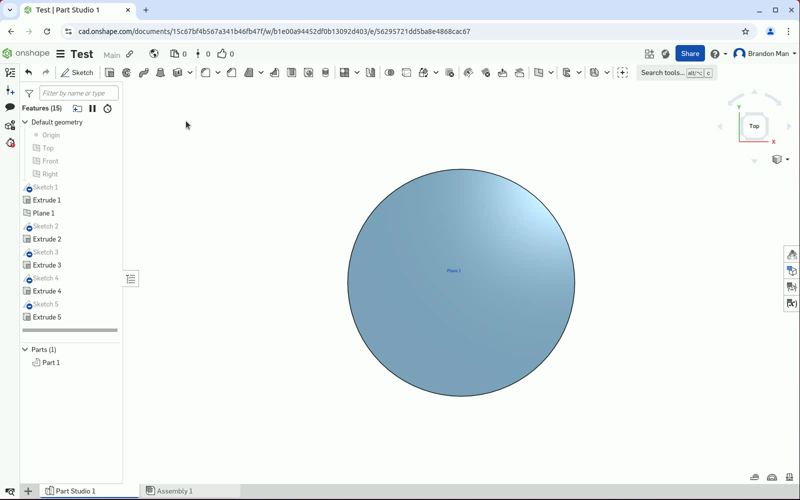
mouse_move(73, 189)
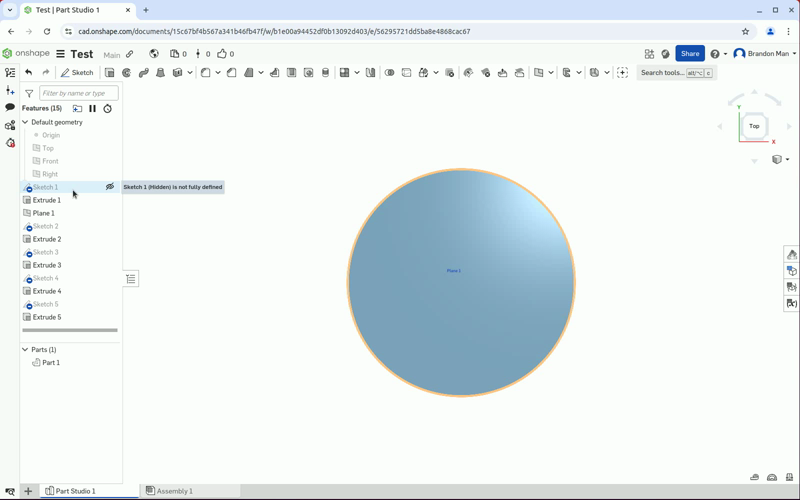
click(73, 189)
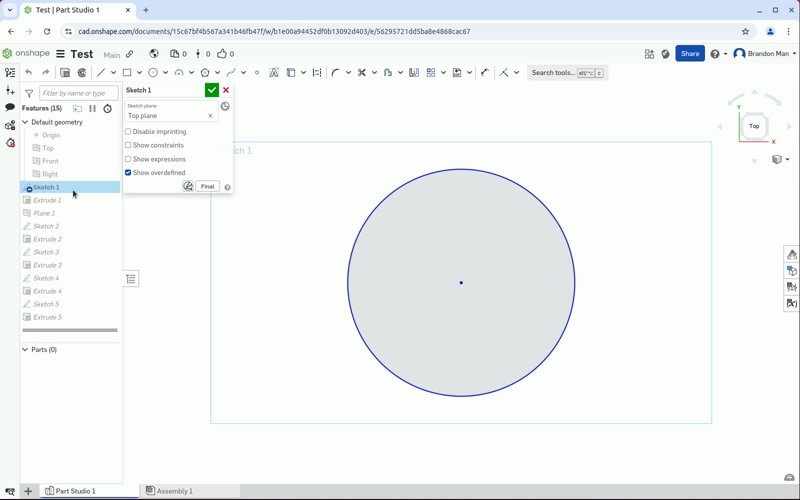
mouse_move(229, 92)
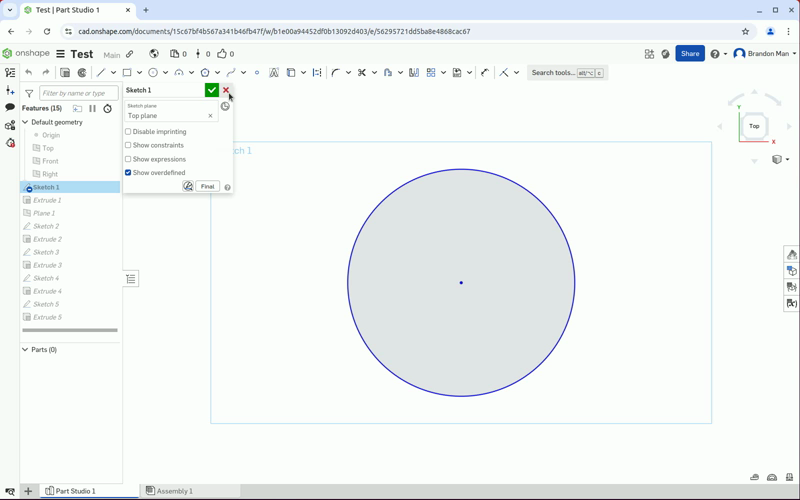
click(229, 92)
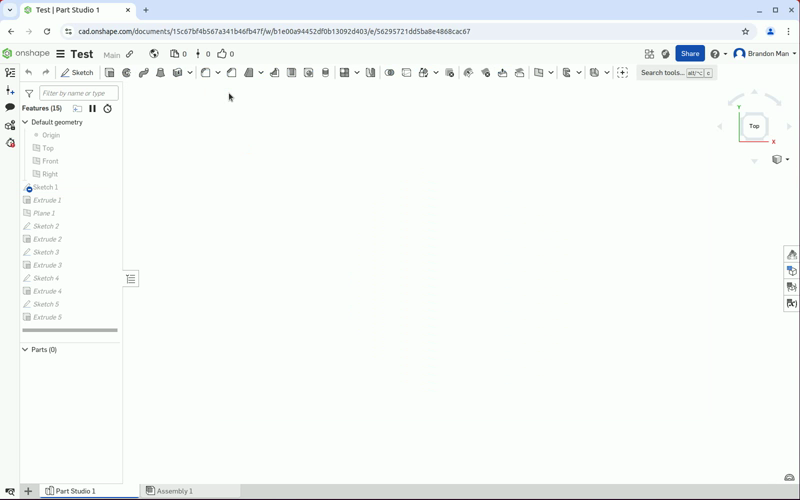
key(shift+s)
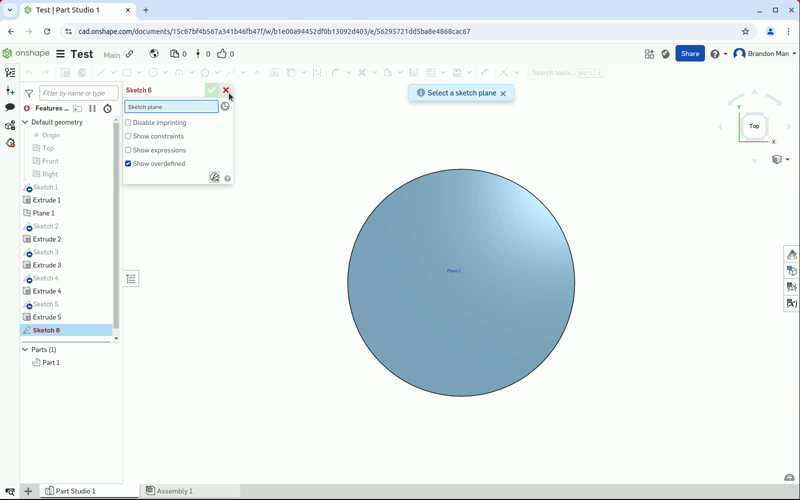
mouse_move(69, 215)
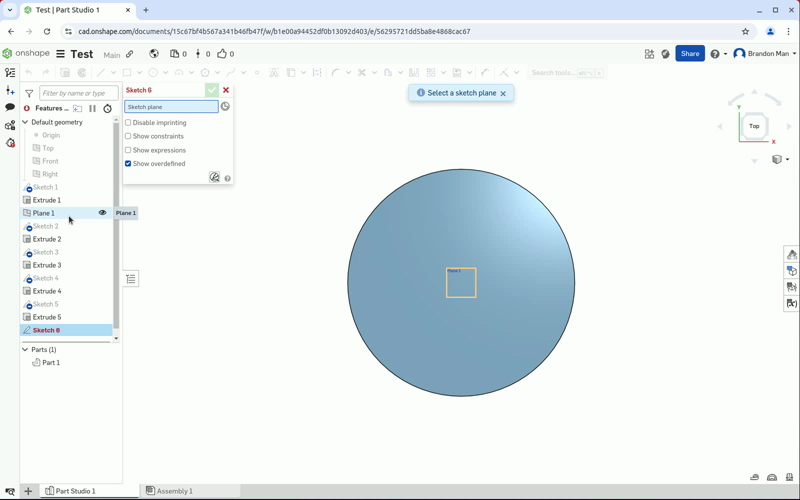
click(69, 215)
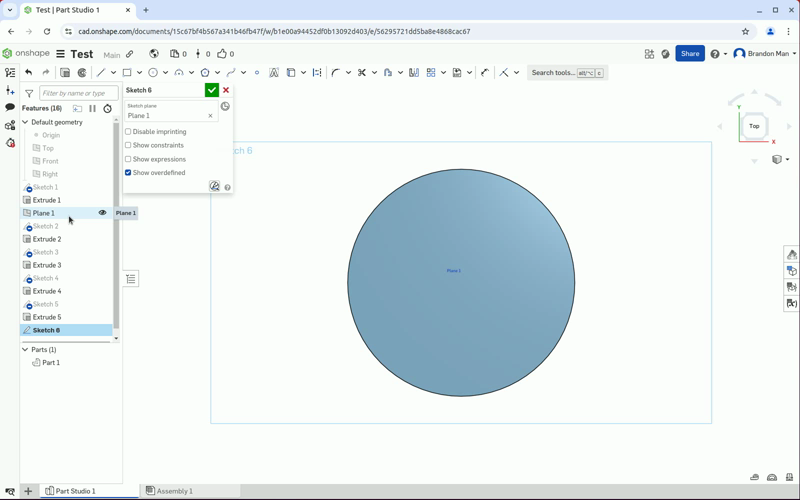
mouse_move(73, 352)
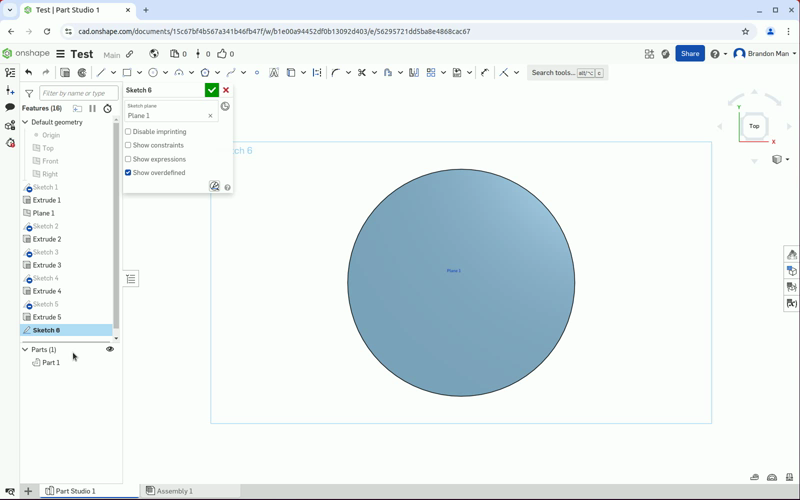
key(y)
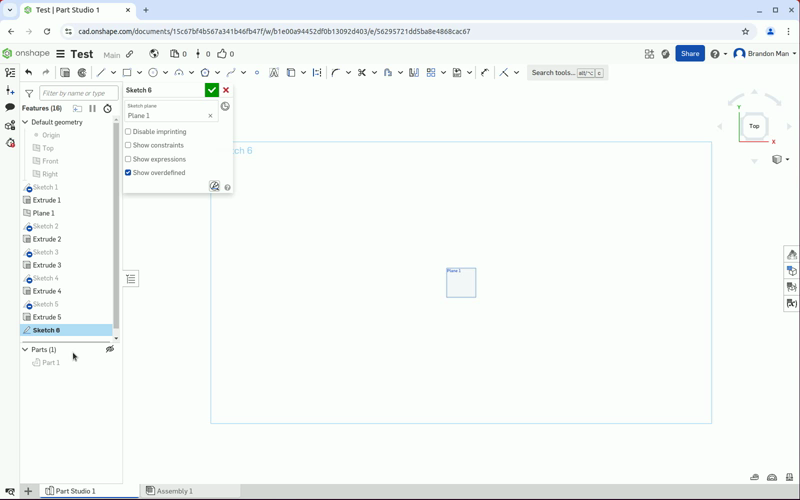
key(c)
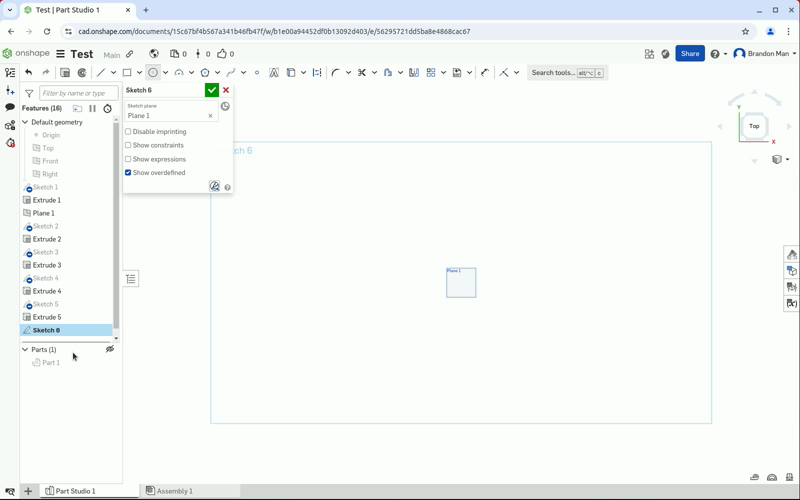
key_down(shift)
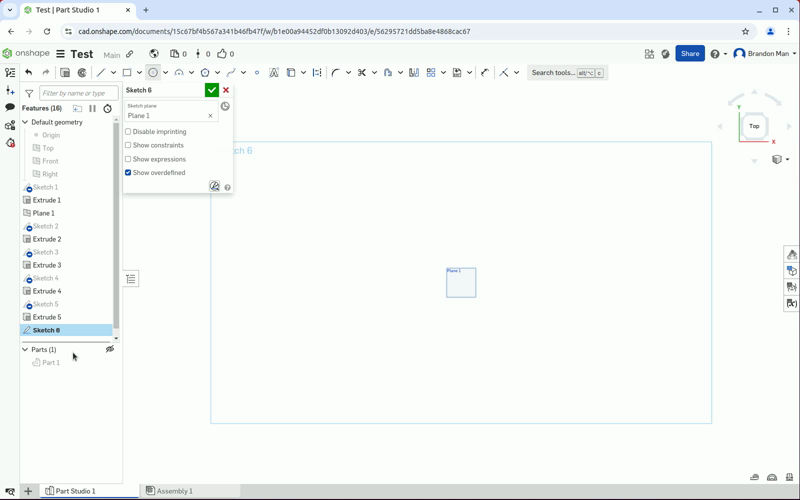
mouse_move(541, 290)
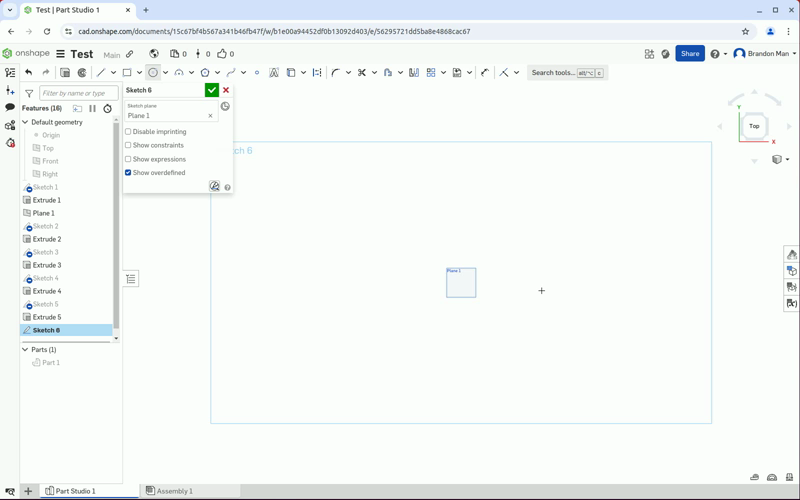
click(541, 290)
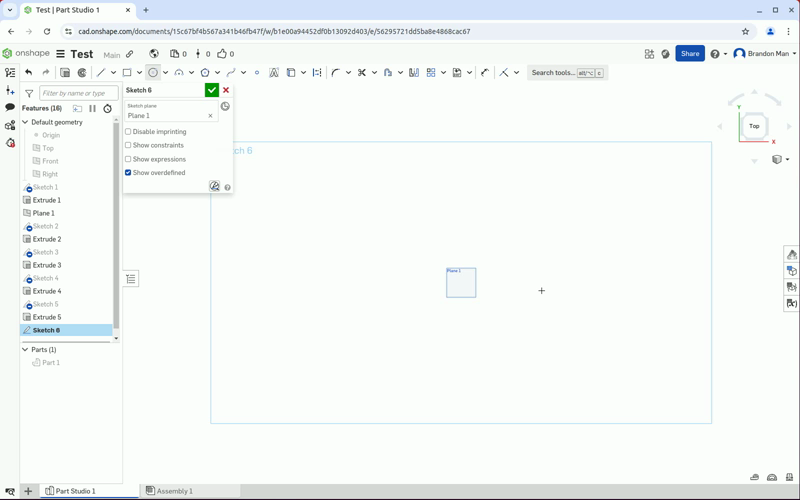
key_up(shift)
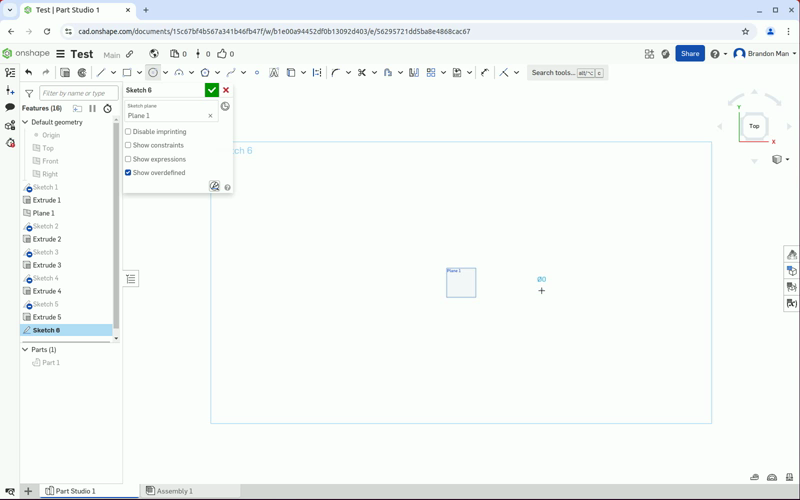
mouse_move(570, 290)
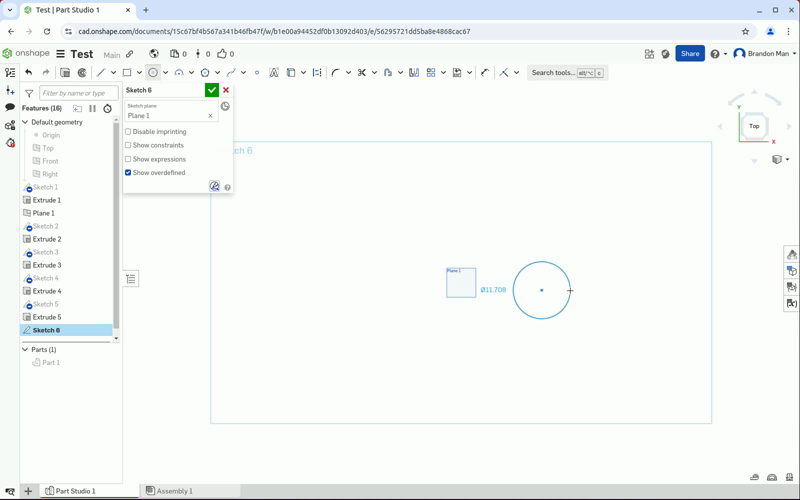
click(570, 290)
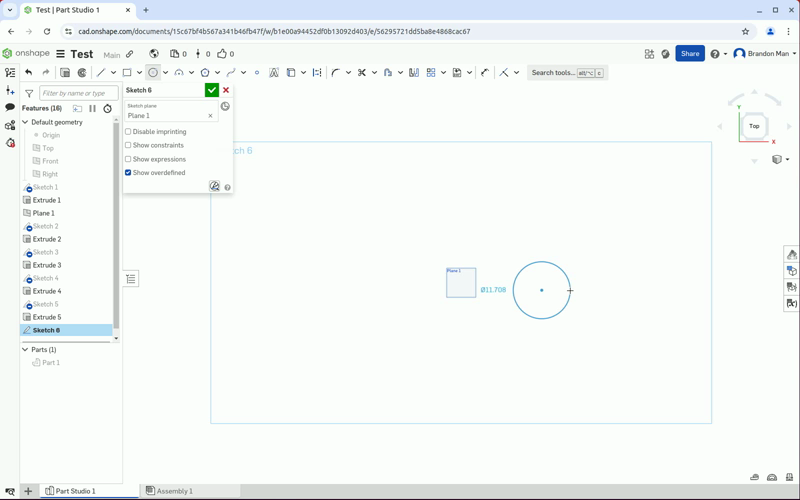
key(esc)
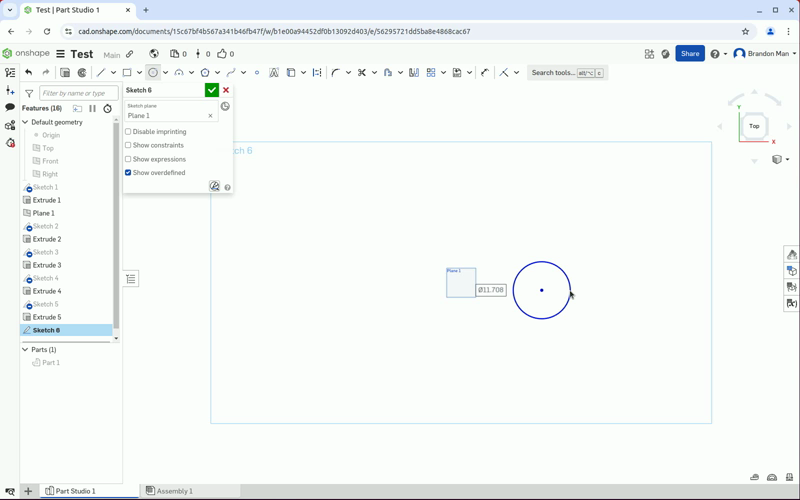
mouse_move(553, 308)
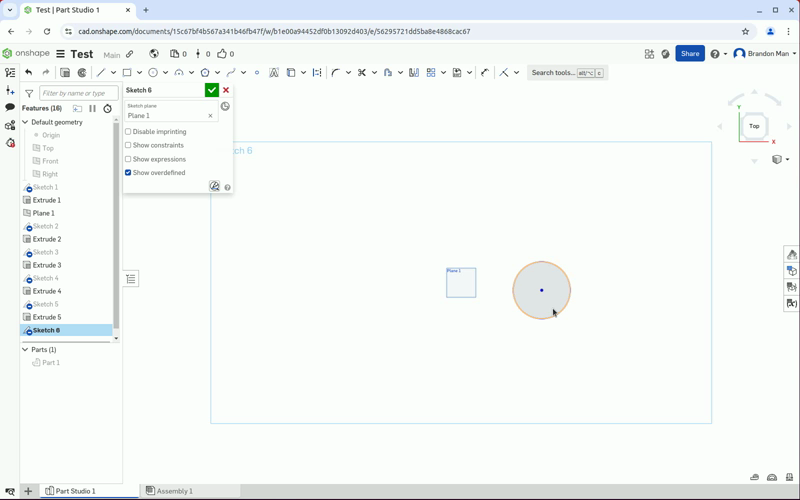
click(553, 308)
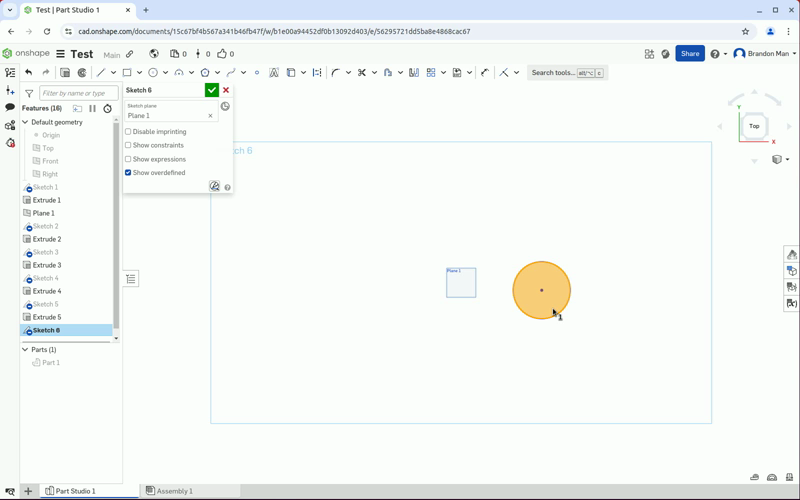
mouse_move(73, 352)
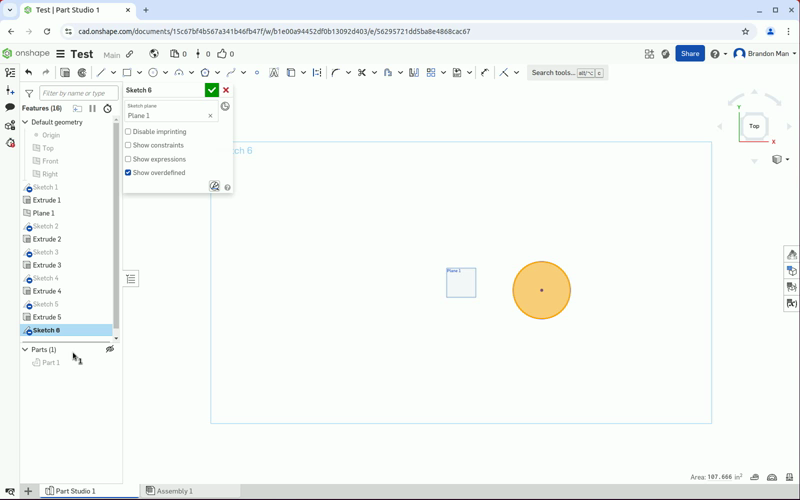
key(shift+y)
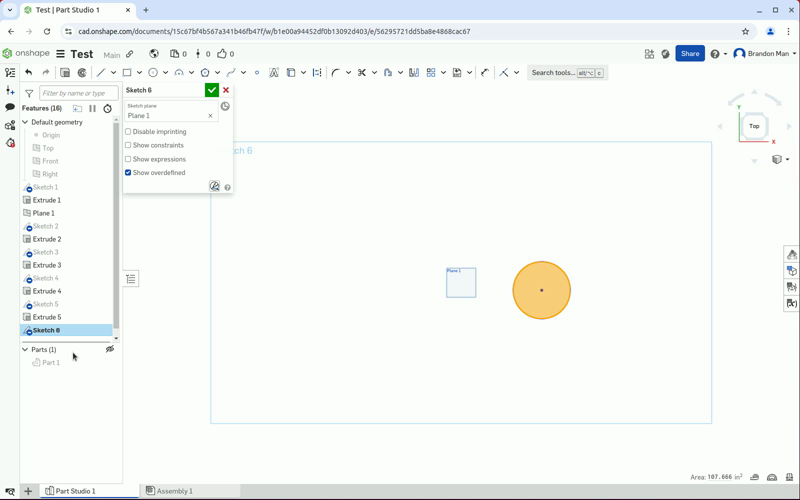
key(shift+e)
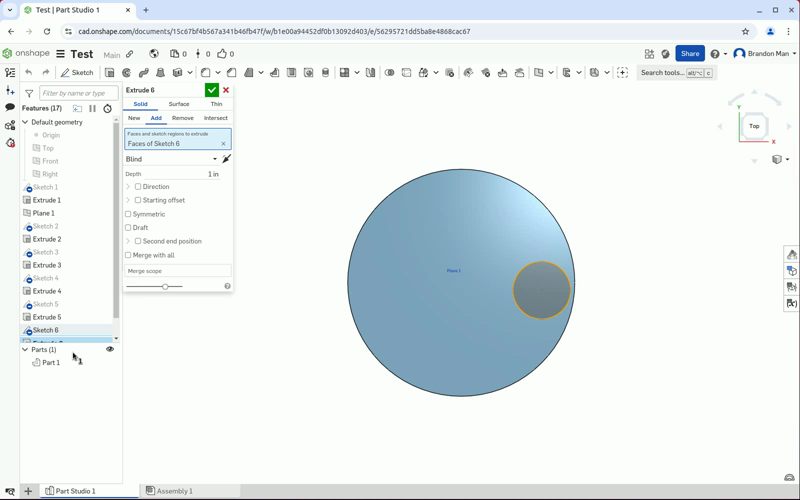
mouse_move(143, 106)
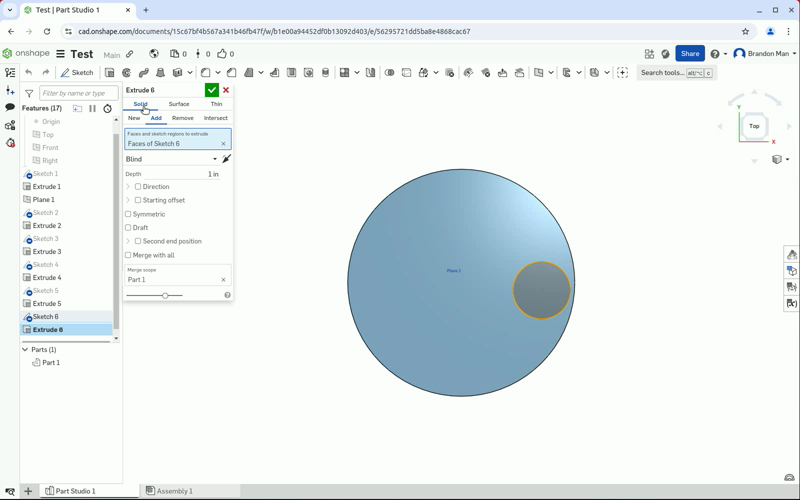
click(143, 106)
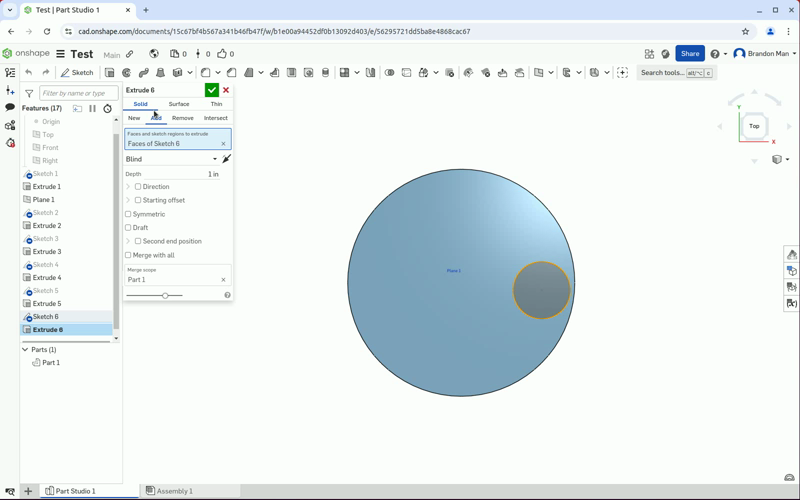
mouse_move(186, 120)
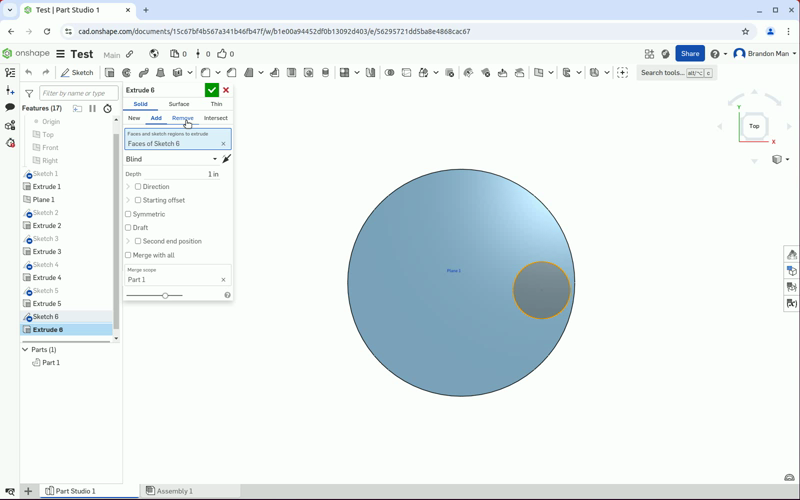
click(186, 120)
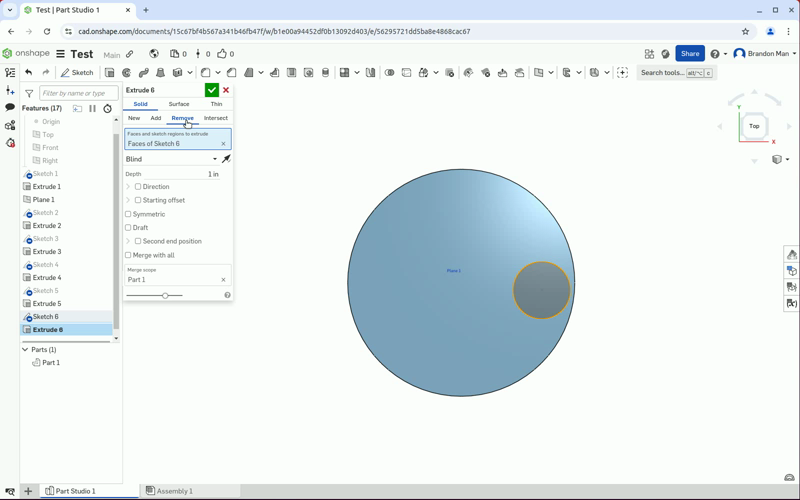
key(tab, 4)
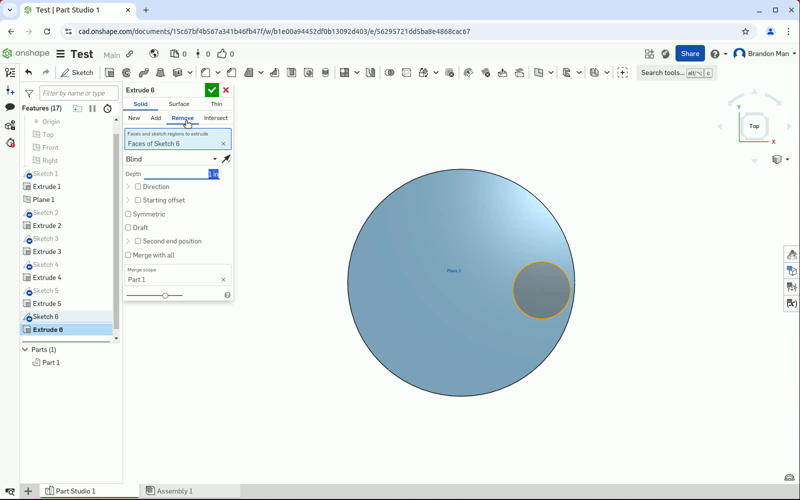
text(1.204)
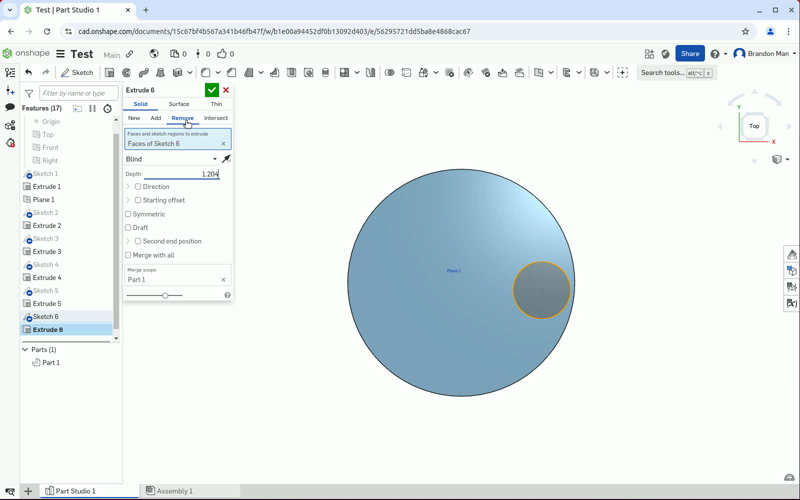
key(tab, 6)
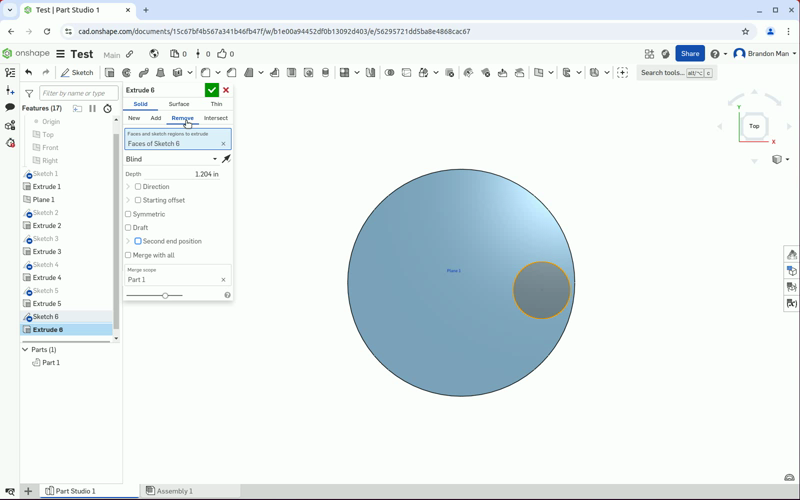
key(space)
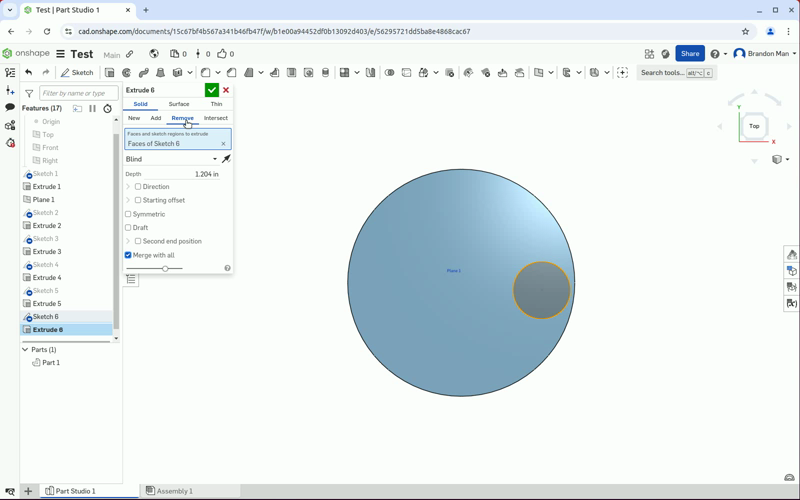
key(enter)
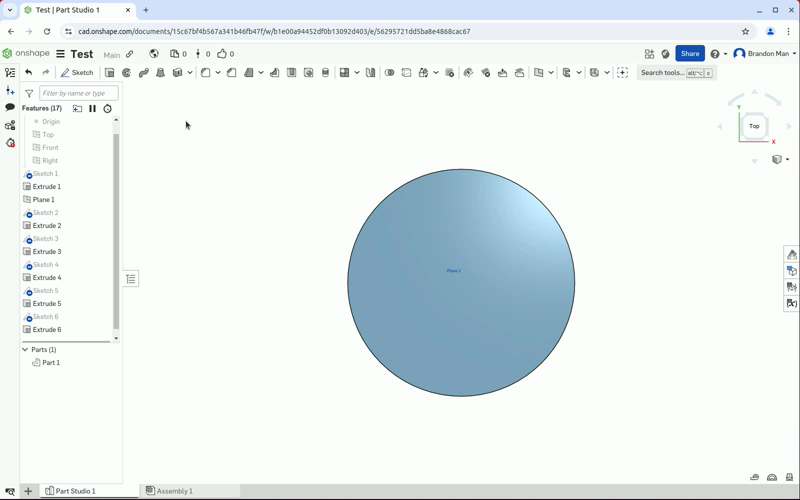
key(shift+h)
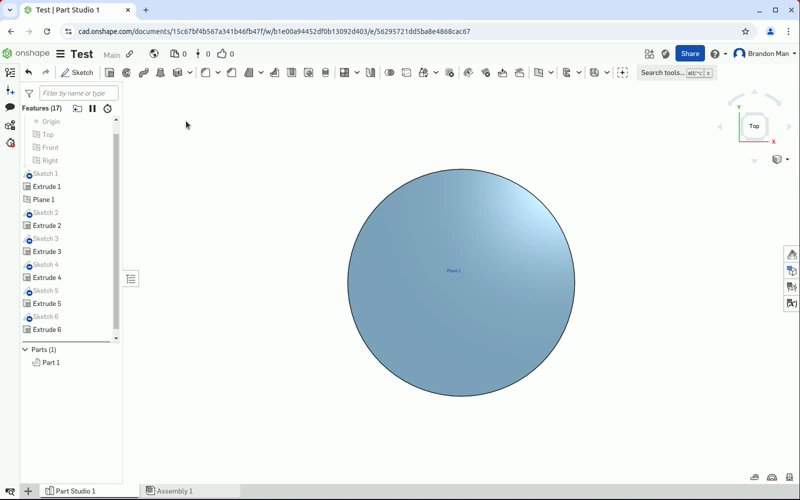
key(shift+h)
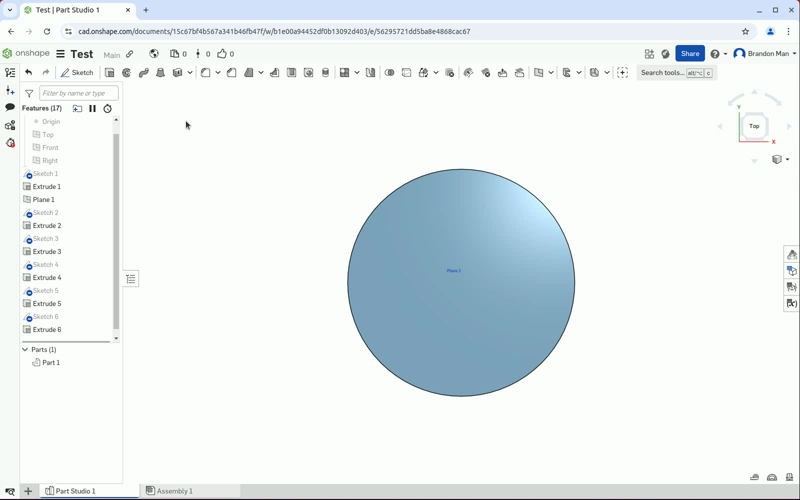
mouse_move(69, 176)
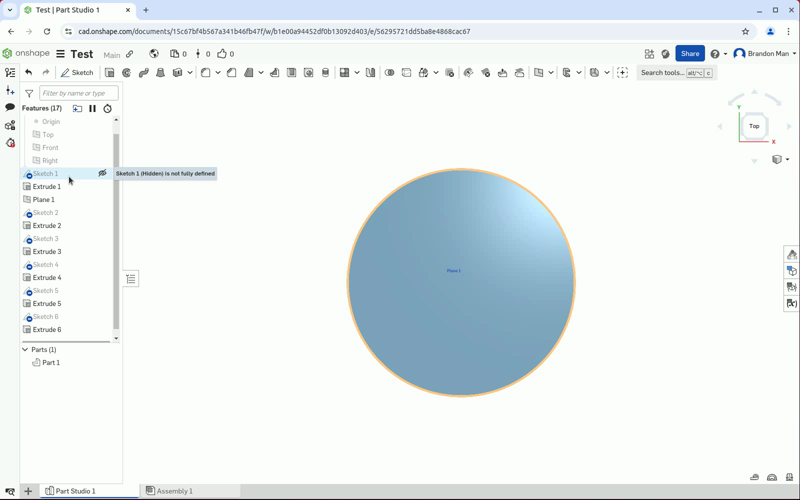
click(69, 176)
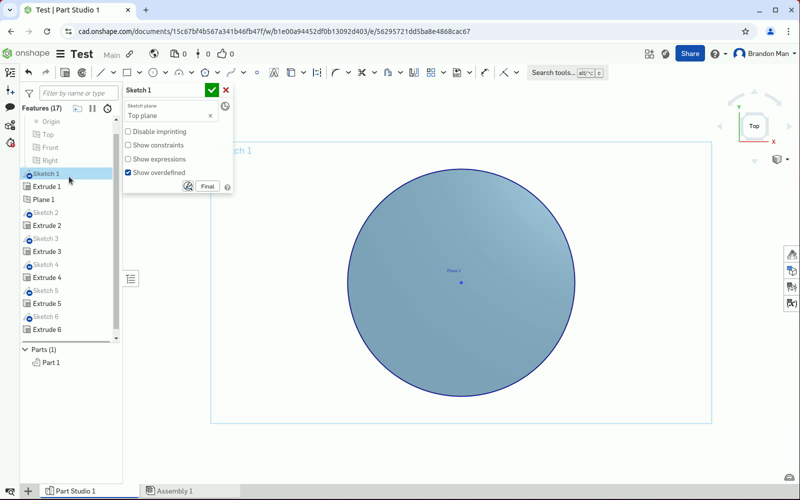
mouse_move(229, 92)
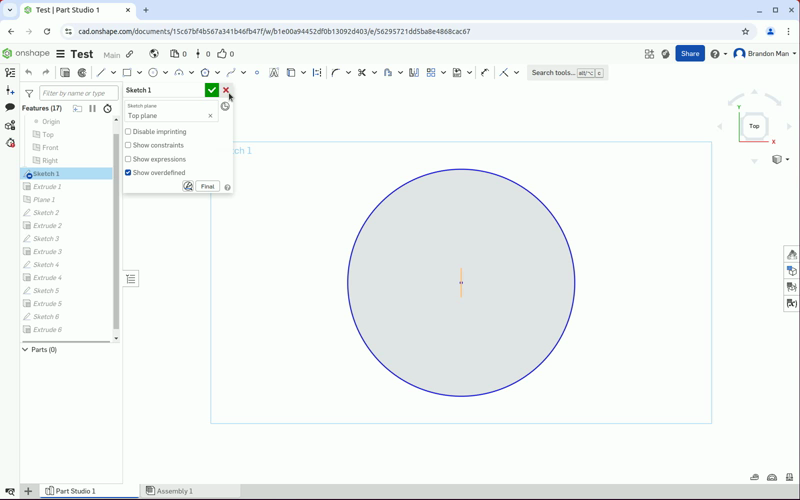
click(229, 92)
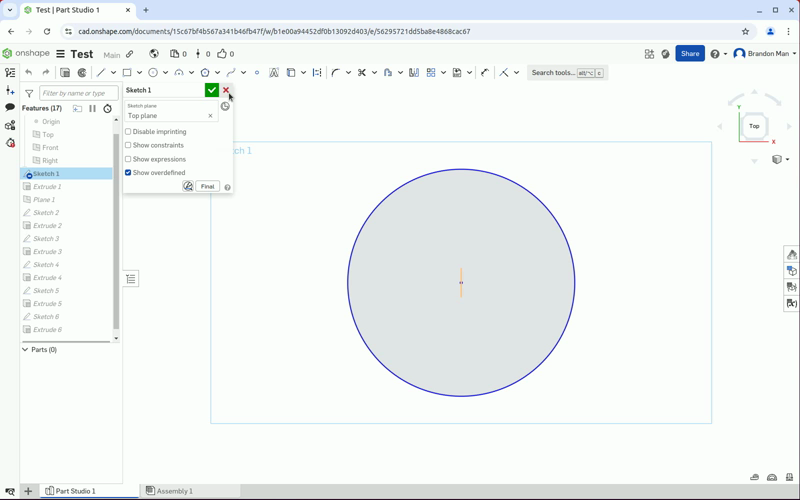
key(shift+s)
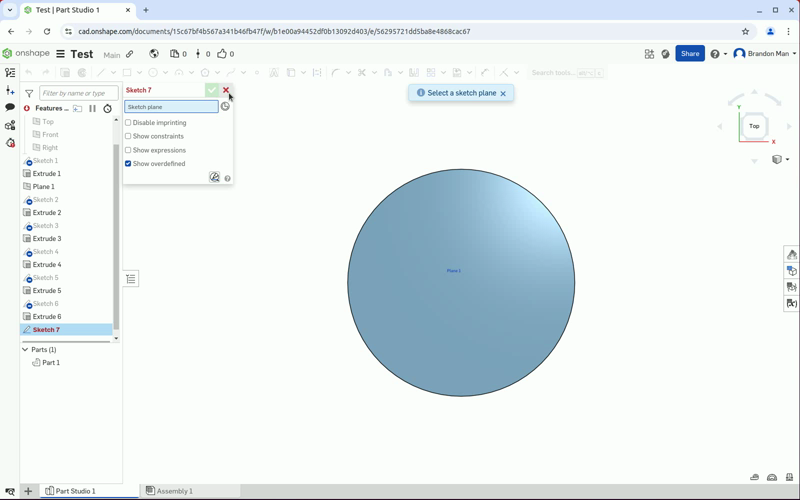
mouse_move(69, 189)
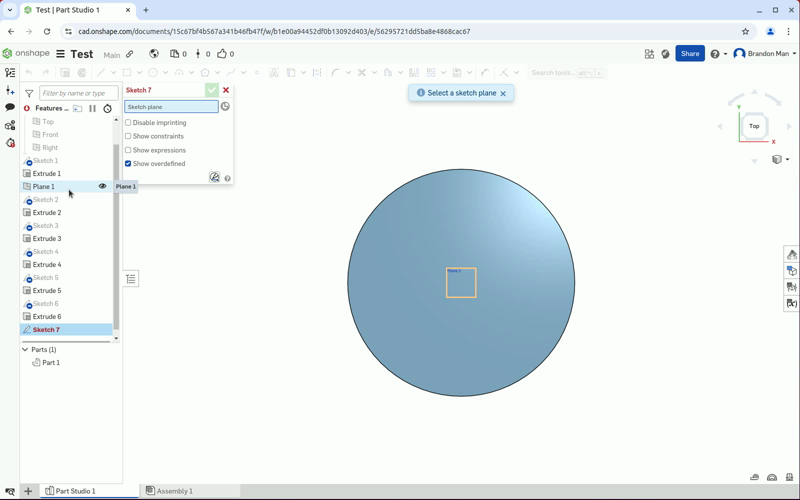
click(69, 189)
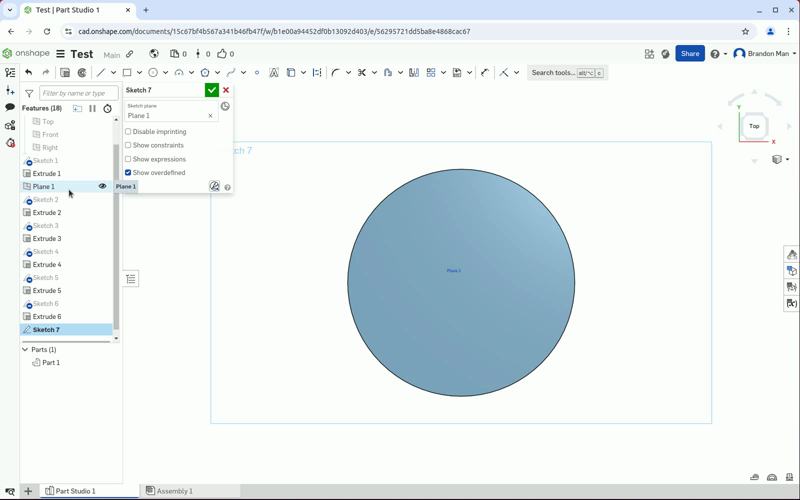
mouse_move(73, 352)
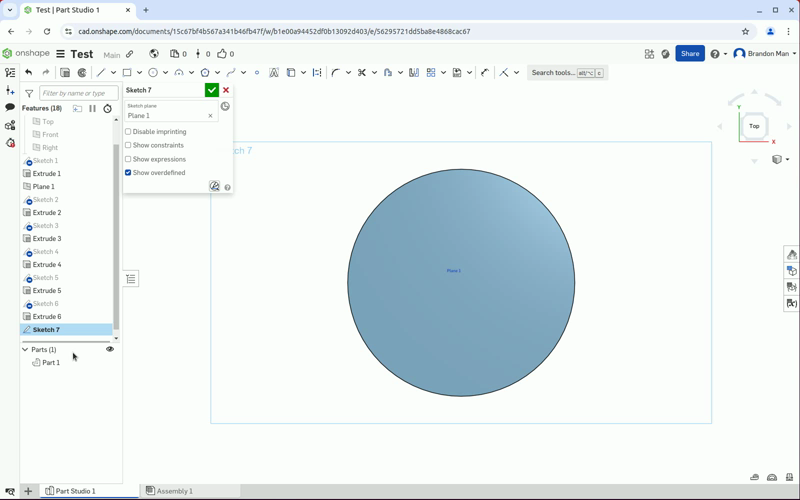
key(y)
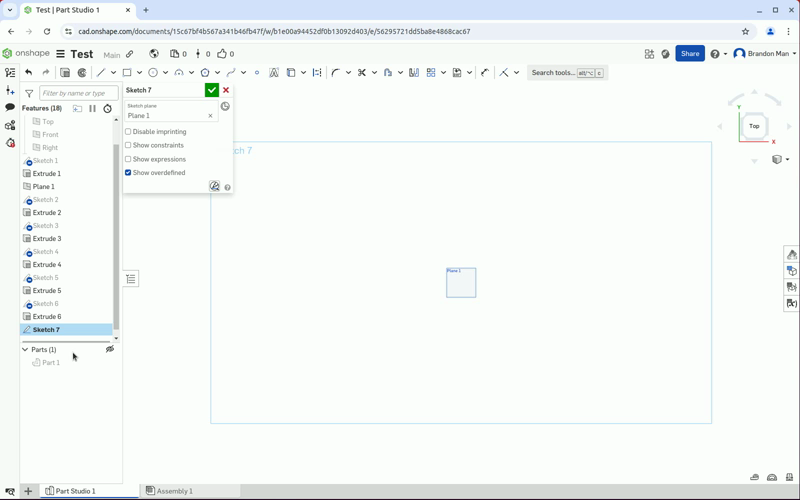
key(c)
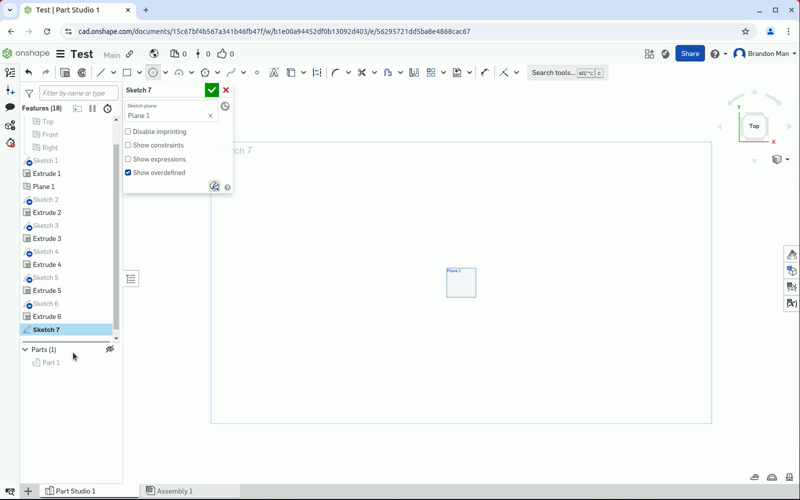
key_down(shift)
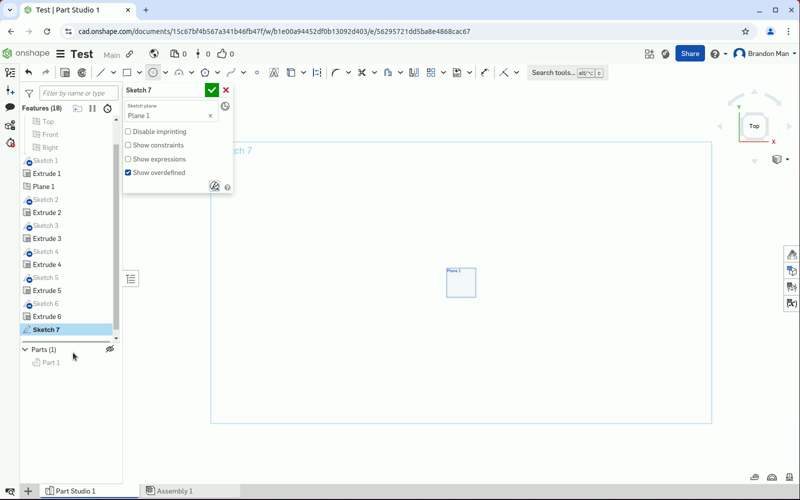
mouse_move(479, 361)
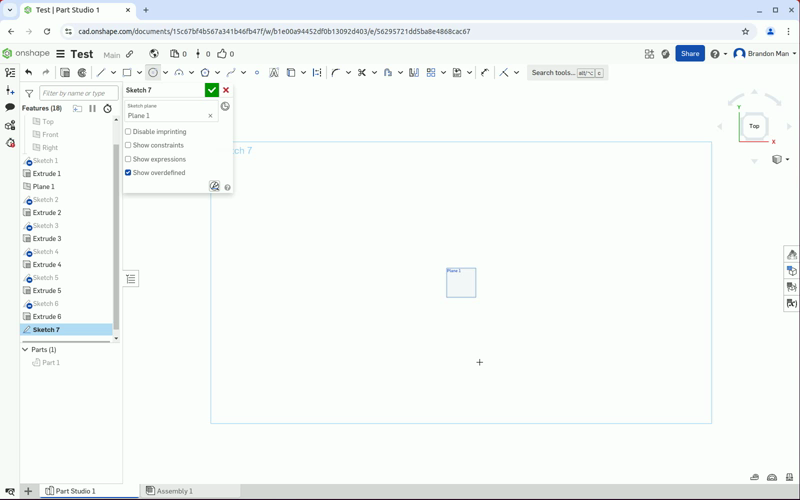
click(479, 361)
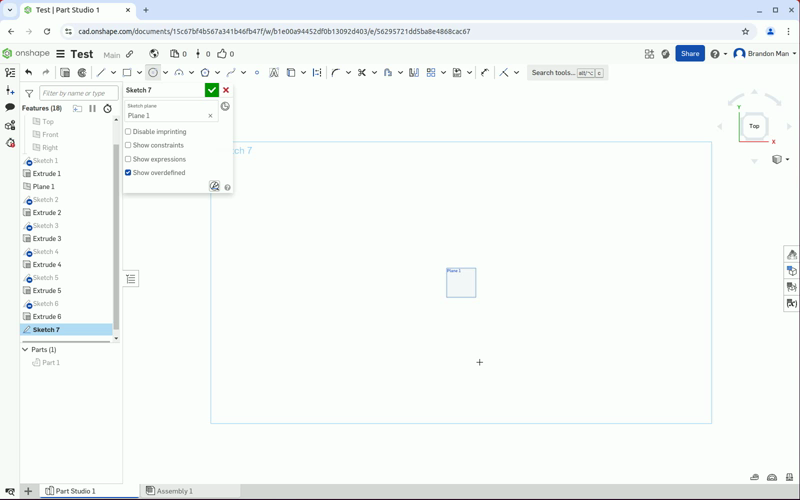
key_up(shift)
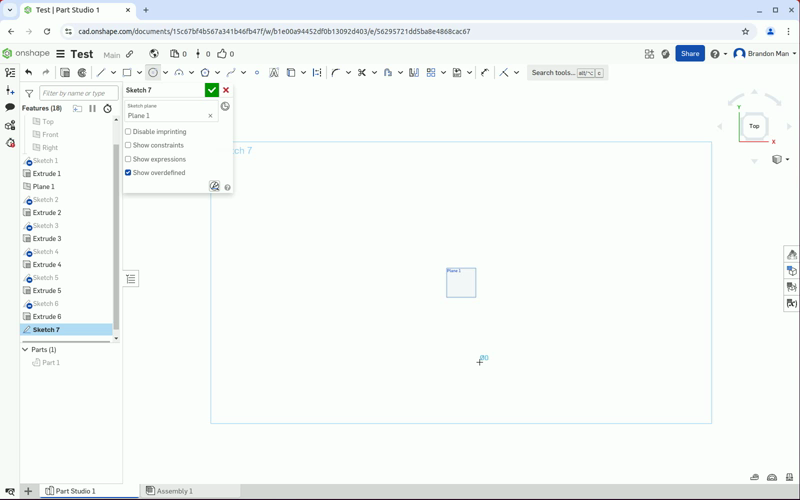
mouse_move(507, 361)
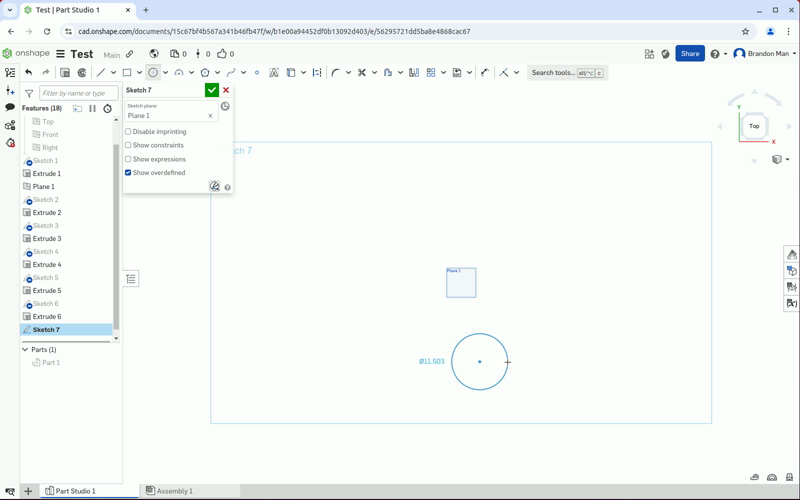
click(507, 361)
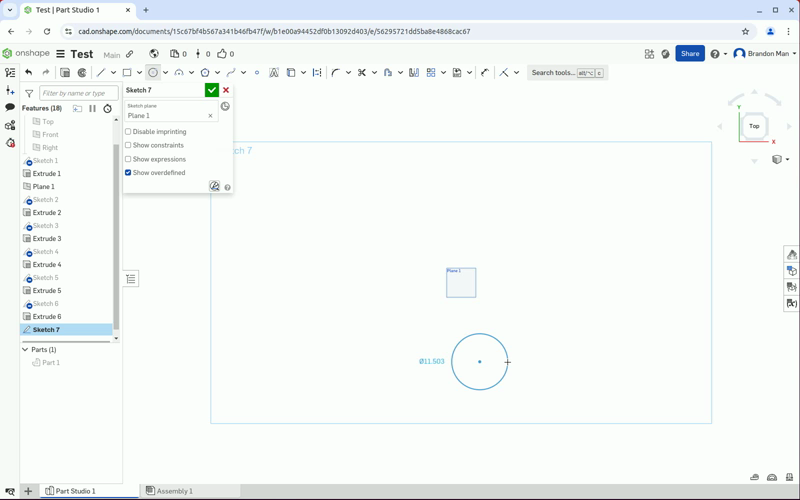
key(esc)
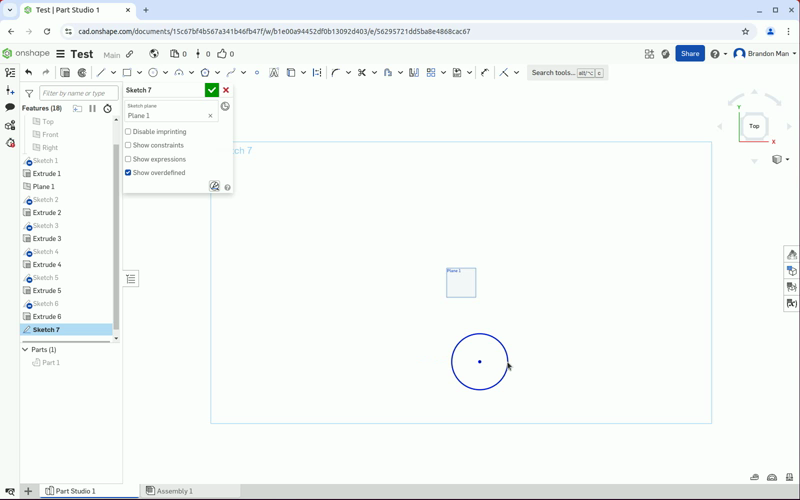
mouse_move(481, 337)
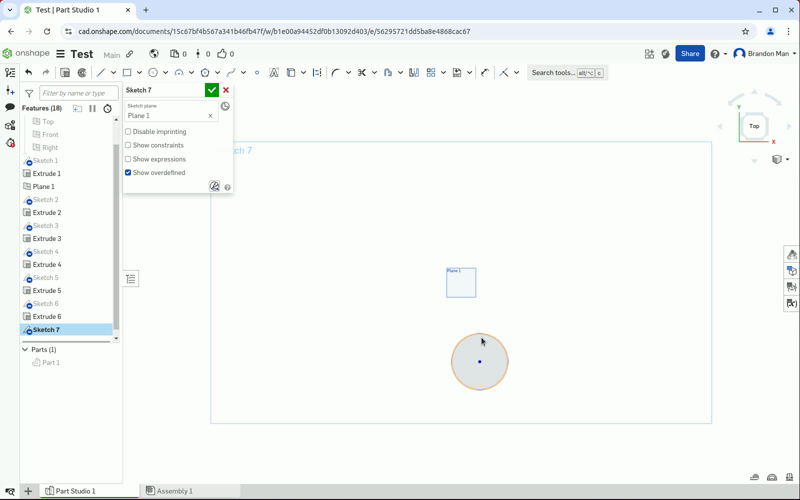
click(481, 337)
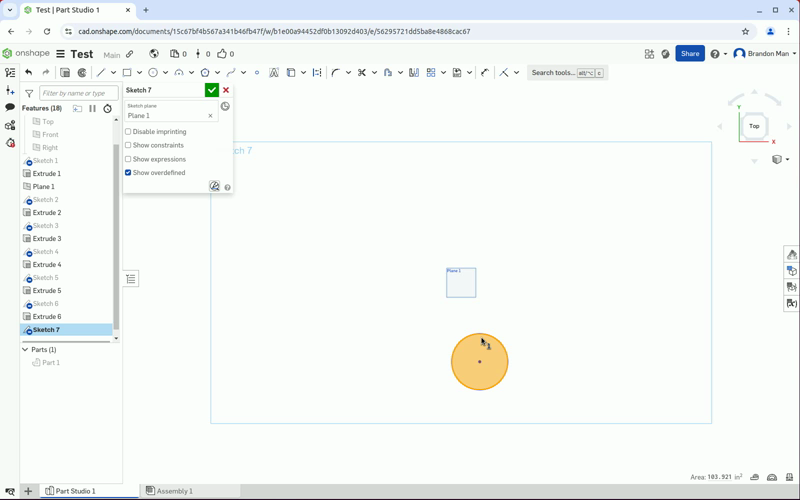
mouse_move(73, 352)
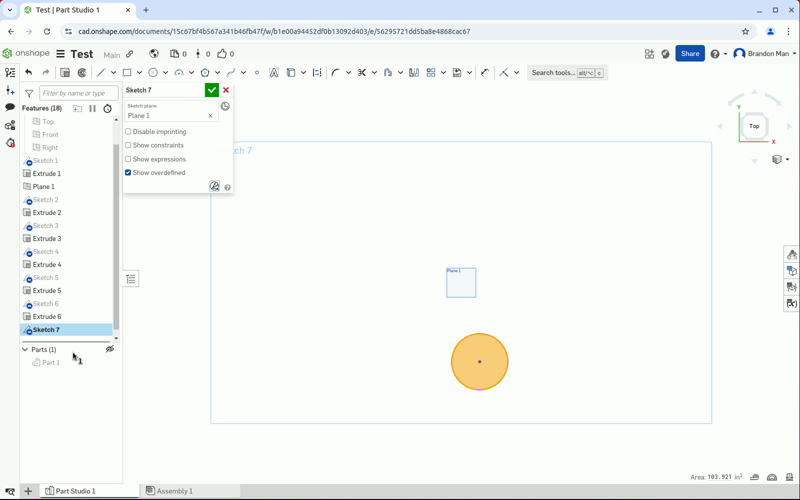
key(shift+y)
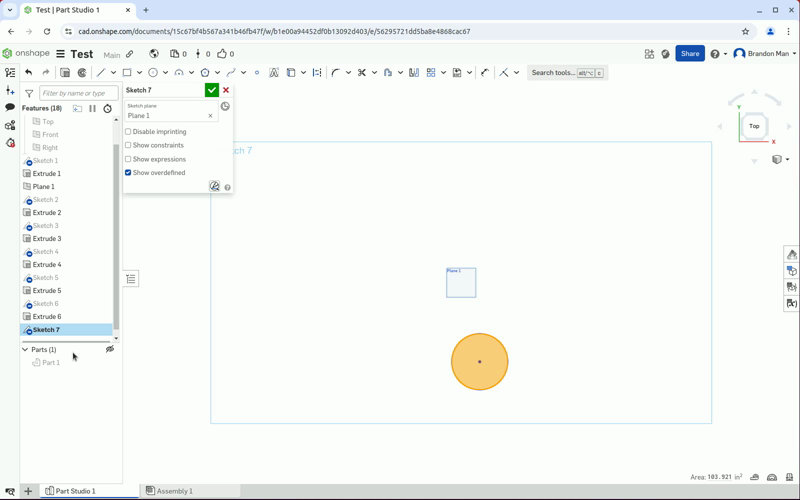
key(shift+e)
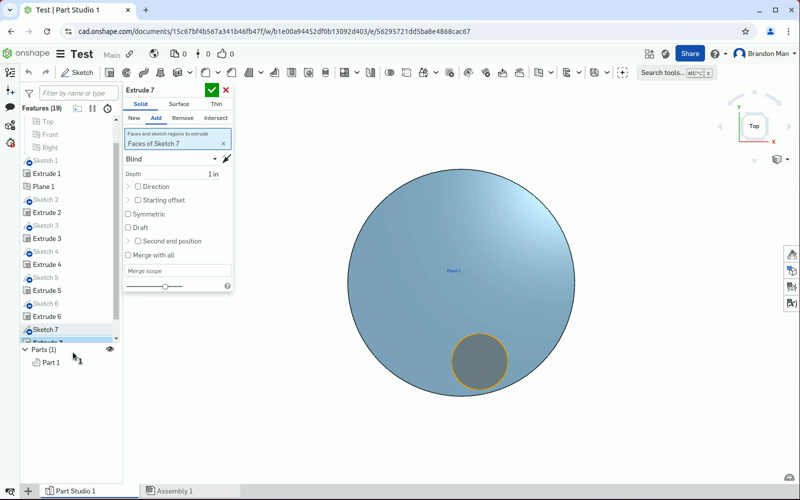
mouse_move(143, 106)
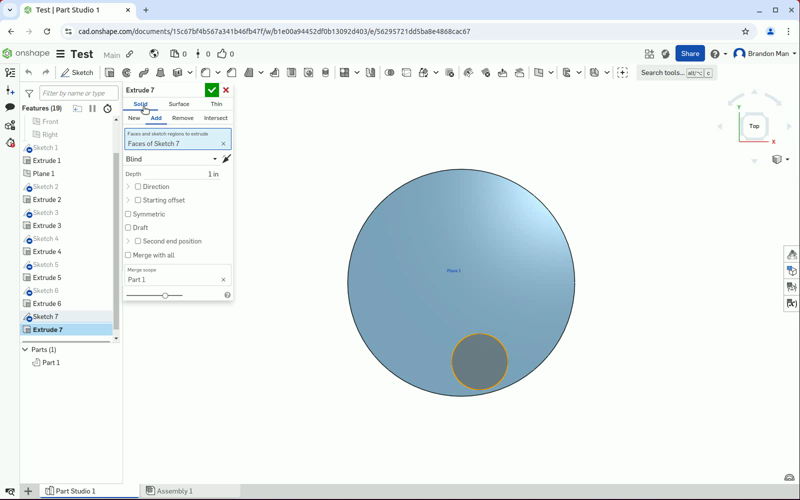
click(143, 106)
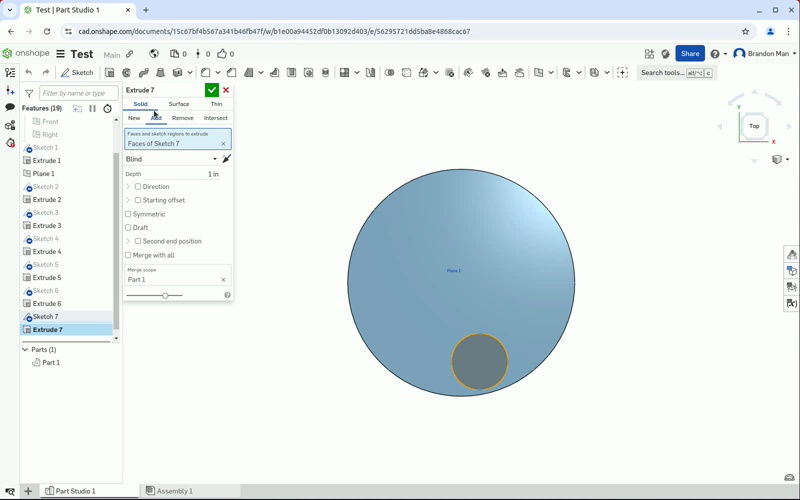
mouse_move(186, 120)
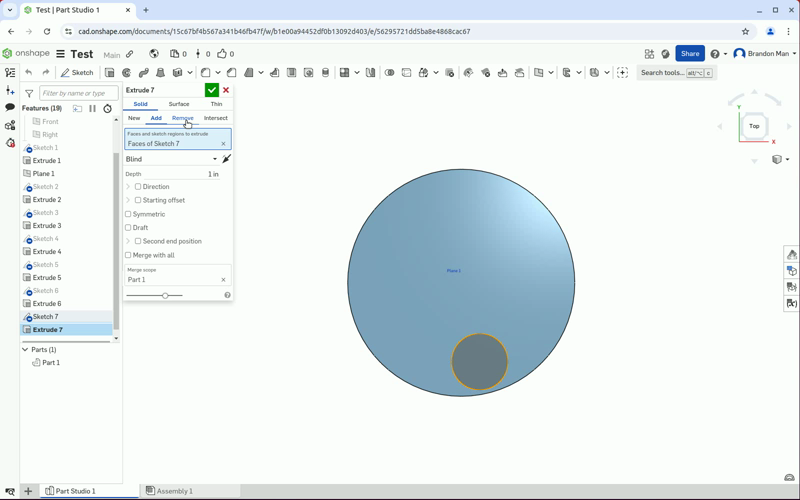
click(186, 120)
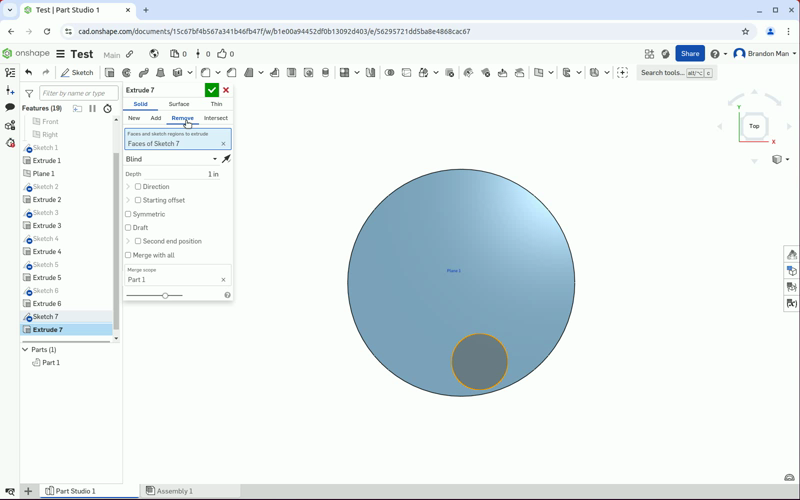
key(tab, 4)
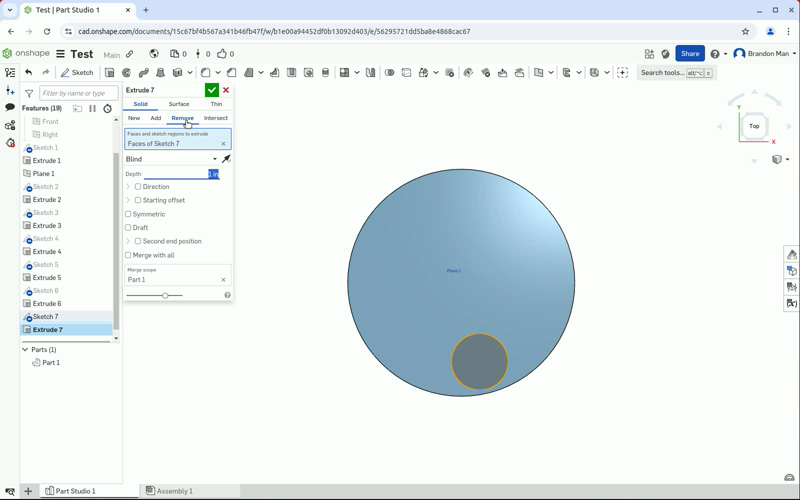
text(1.204)
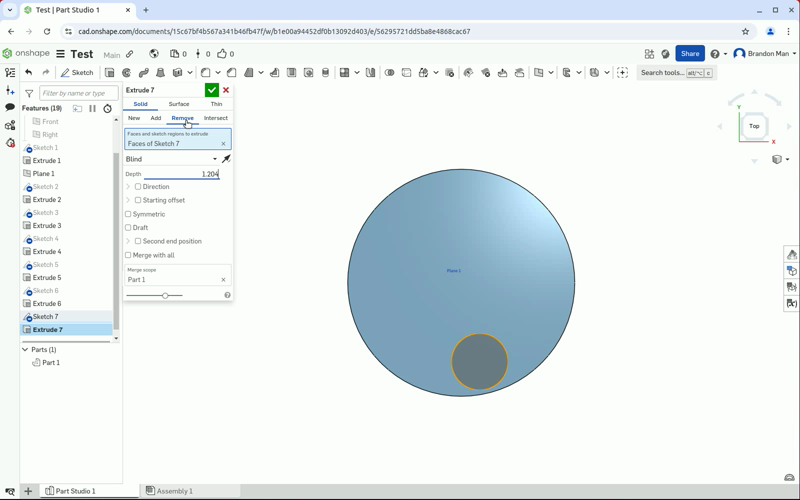
key(tab, 6)
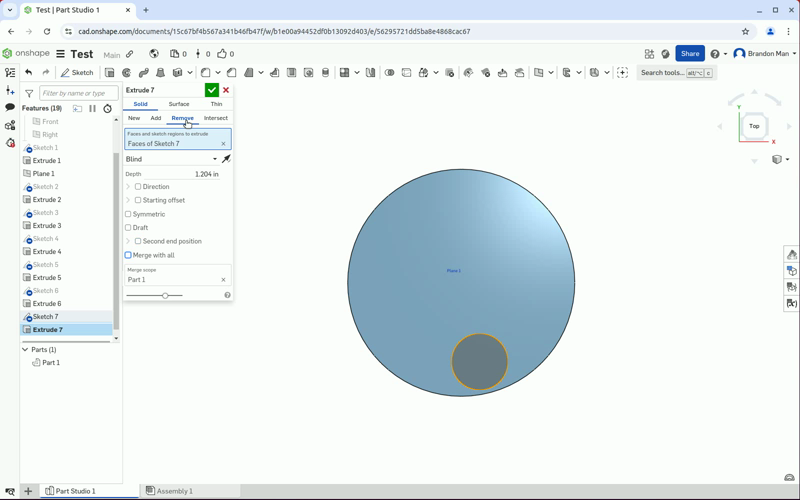
key(space)
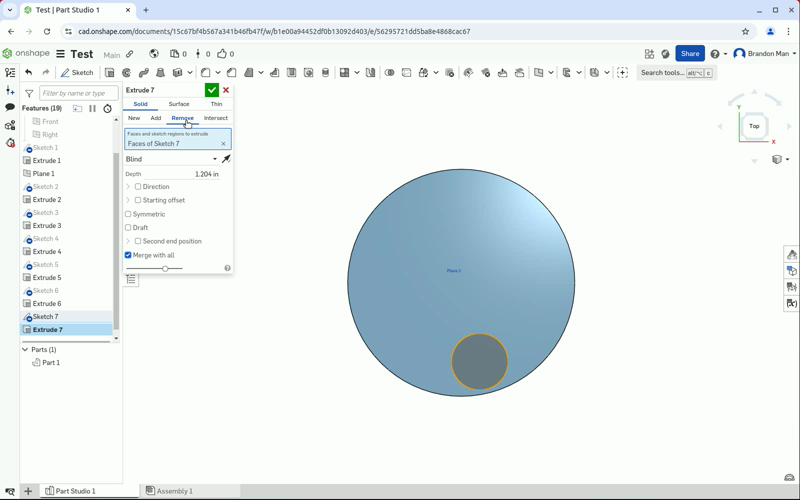
key(enter)
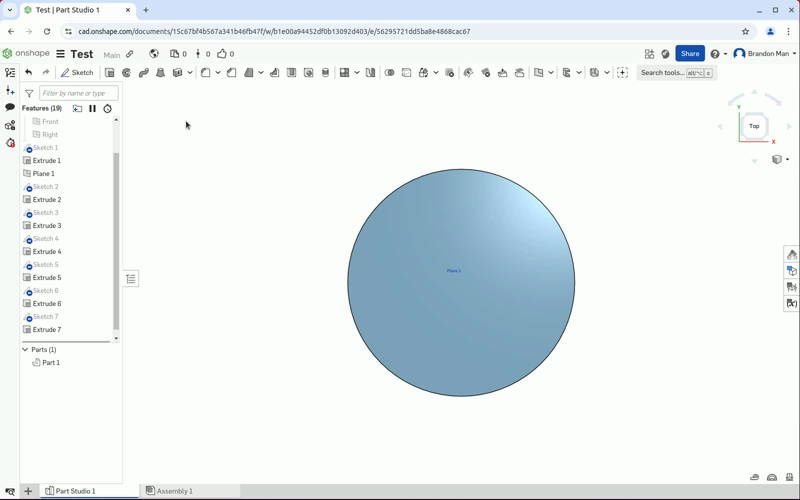
key(shift+h)
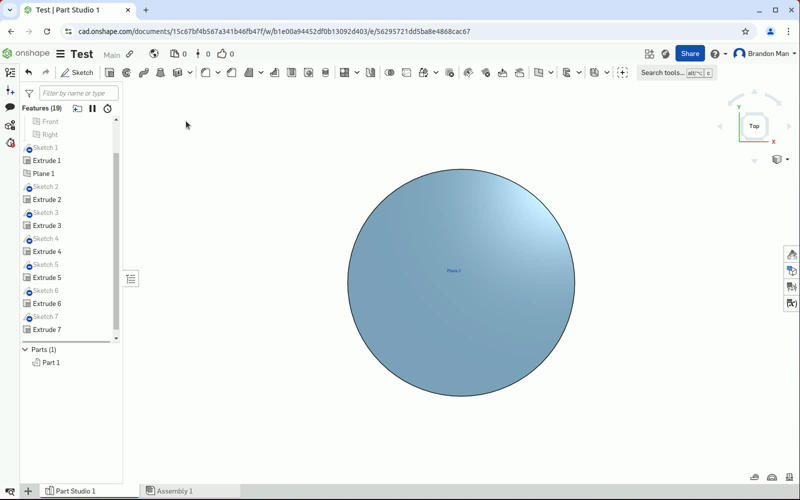
key(shift+h)
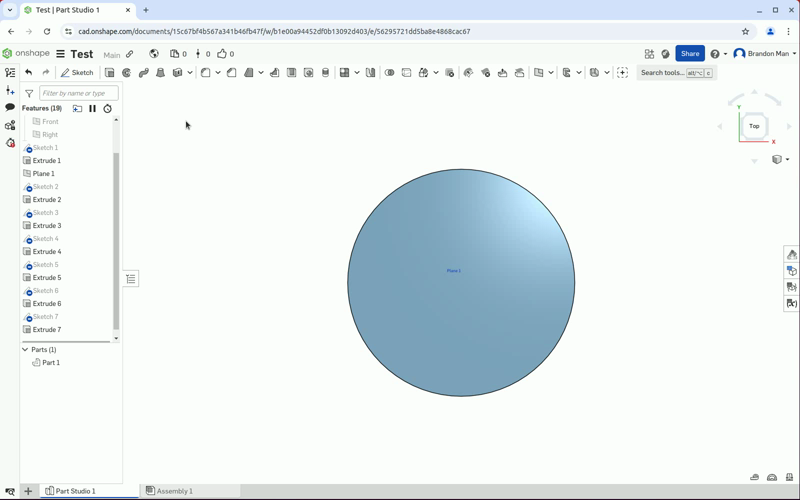
key(shift+7)
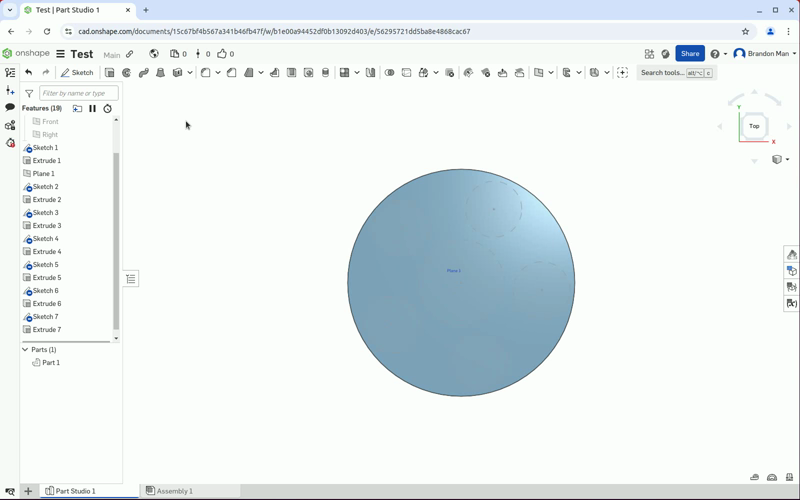
key(up, 3)
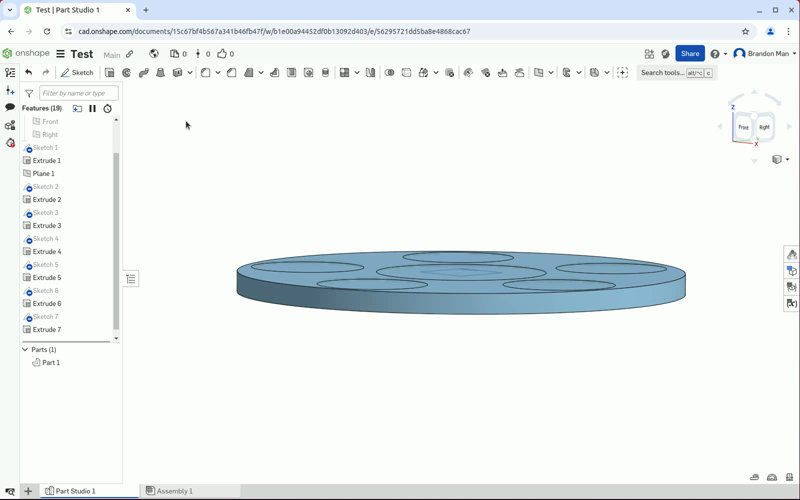
key(left, 3)
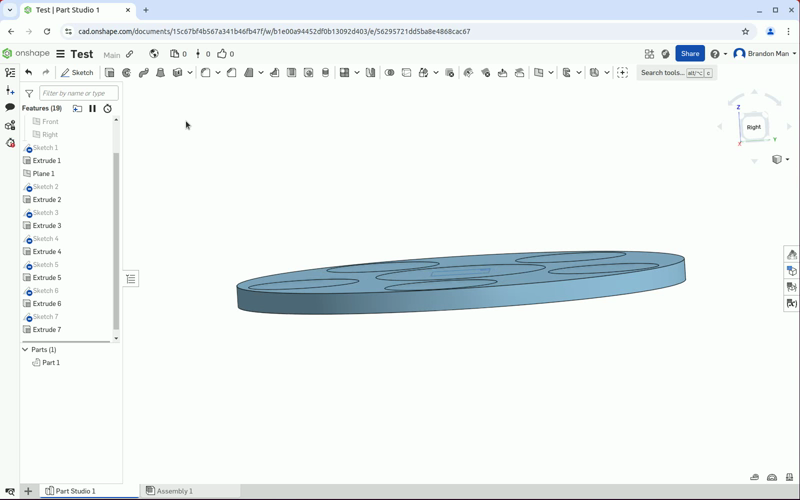
key(right, 3)
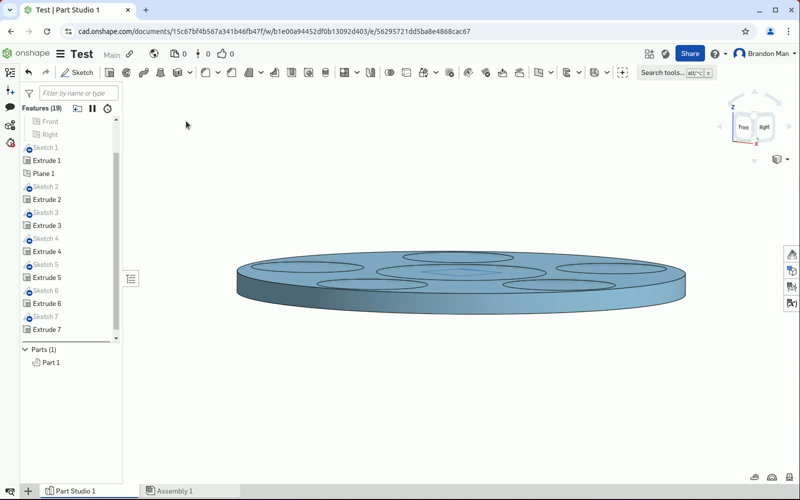
key(down, 3)
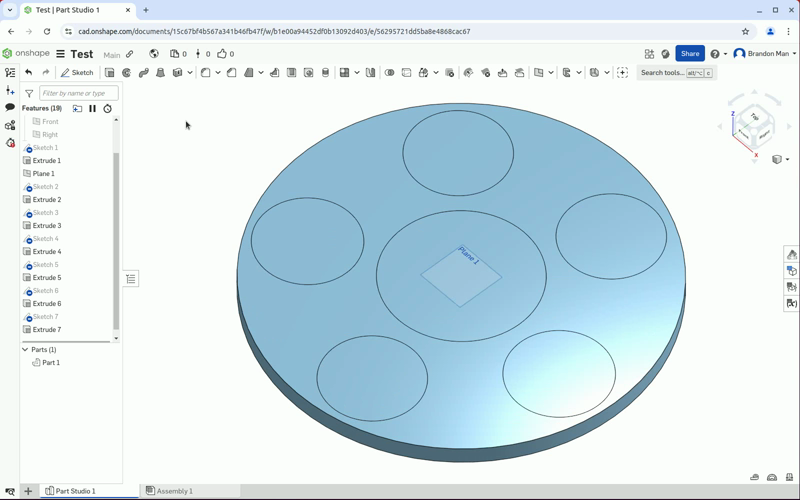
mouse_move(69, 150)
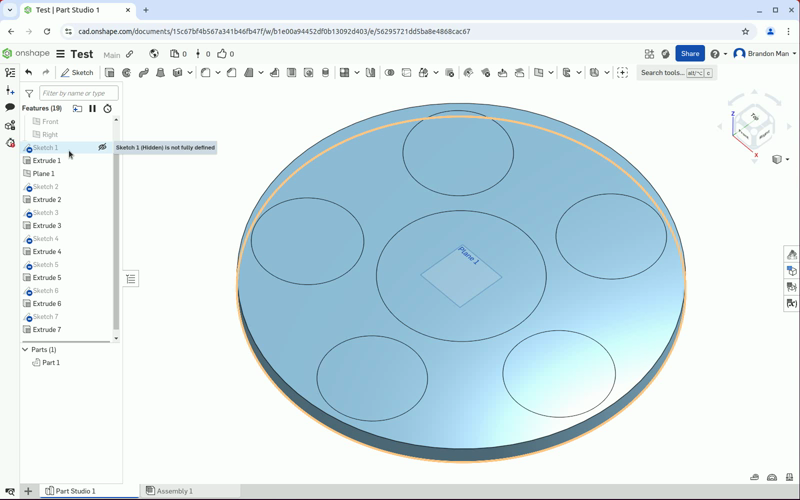
click(69, 150)